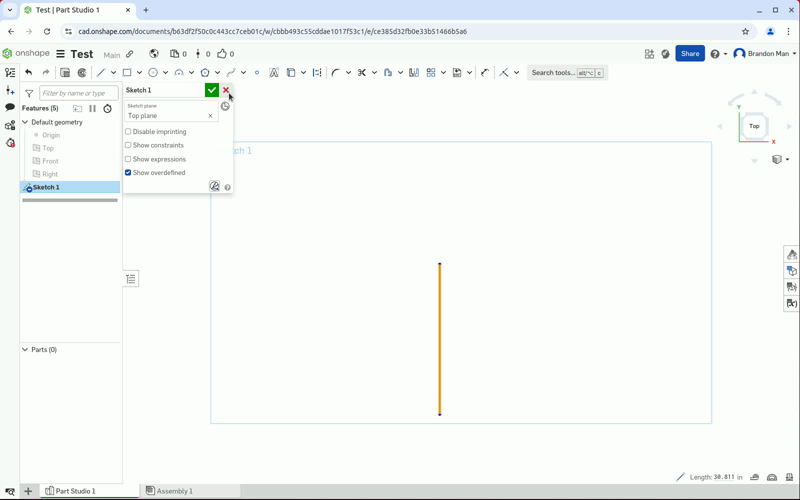
key(shift+h)
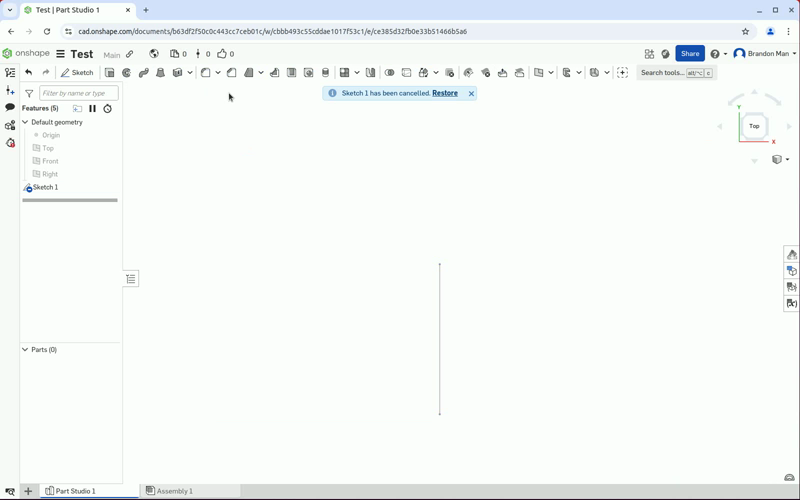
key(shift+s)
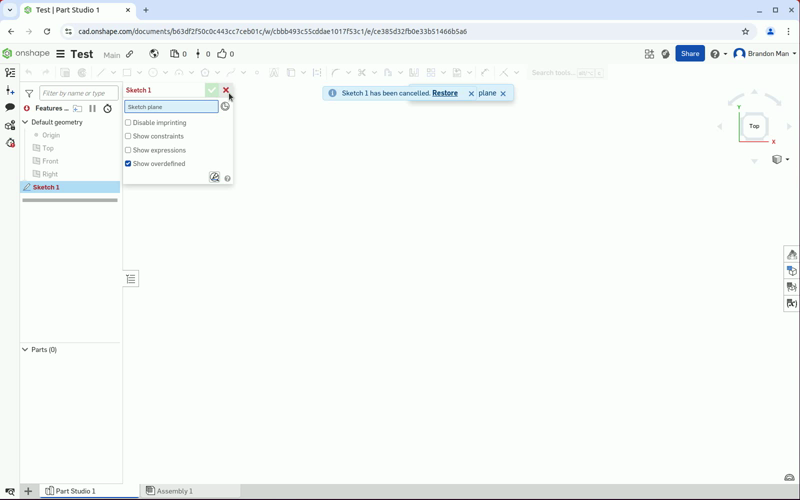
mouse_move(73, 150)
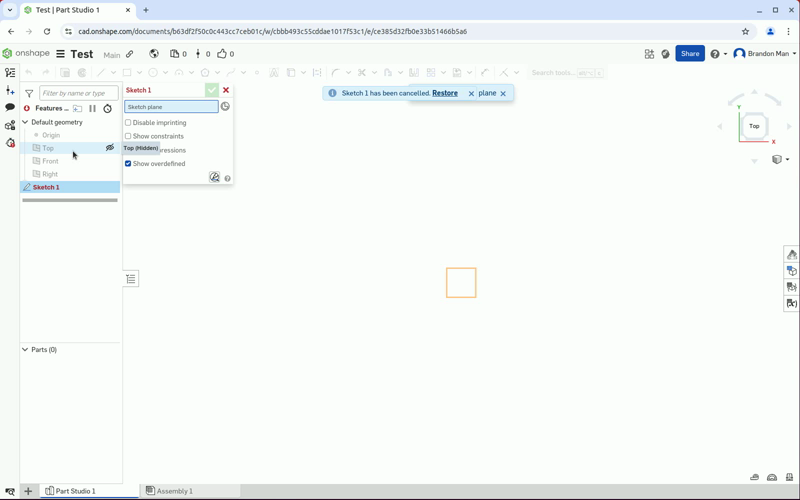
click(73, 150)
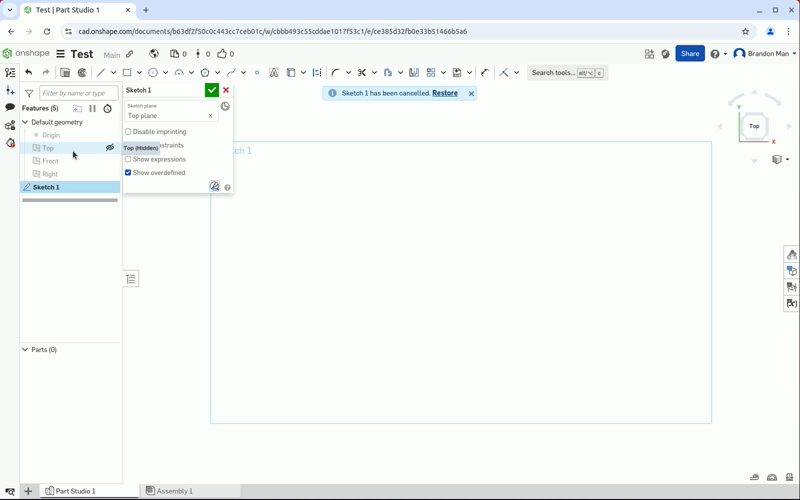
mouse_move(73, 352)
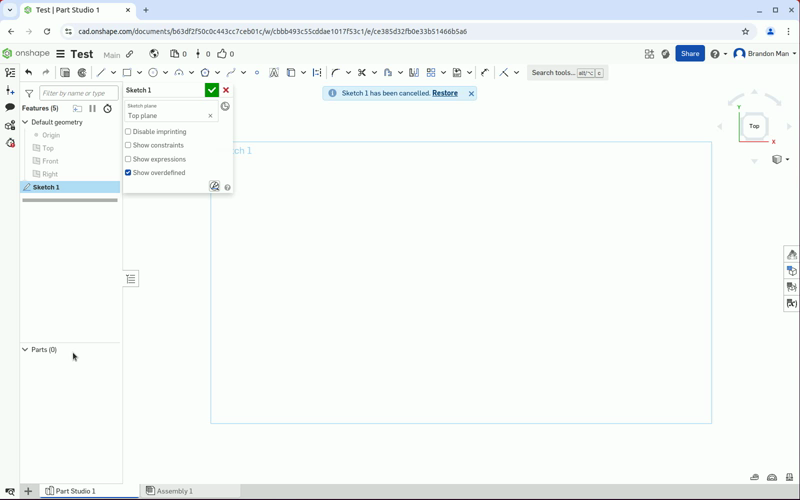
key(y)
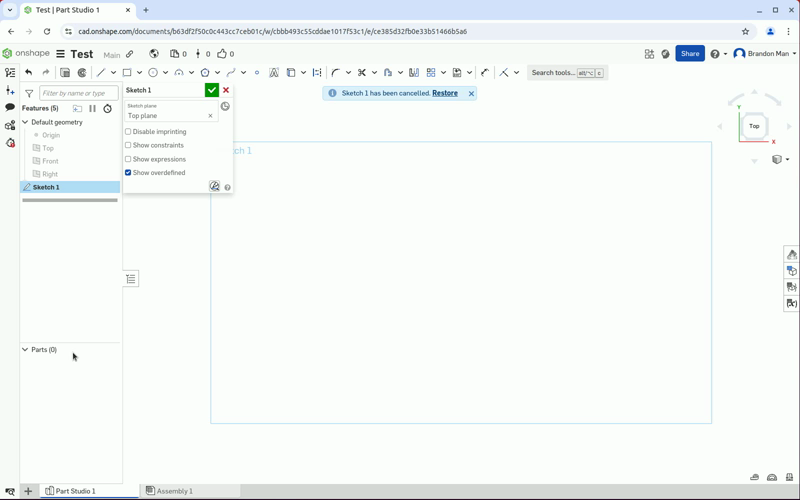
key(c)
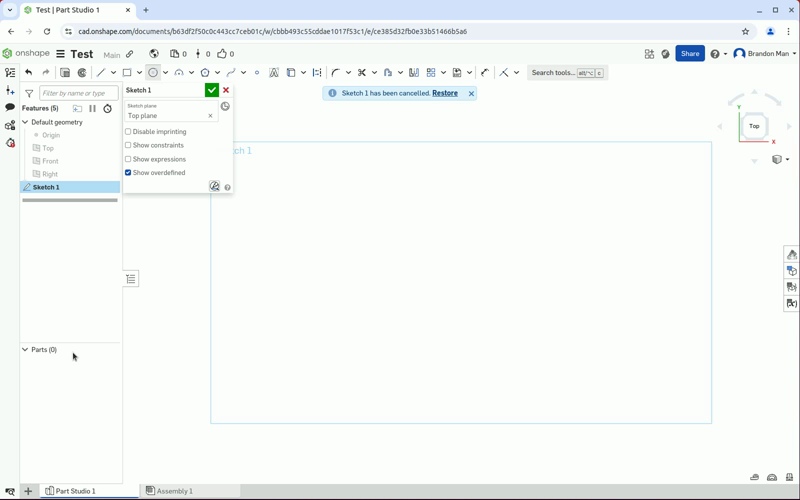
key_down(shift)
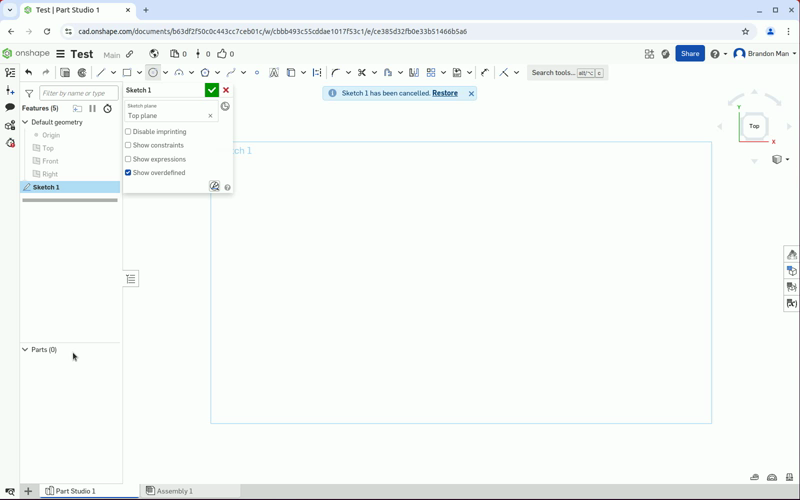
mouse_move(460, 282)
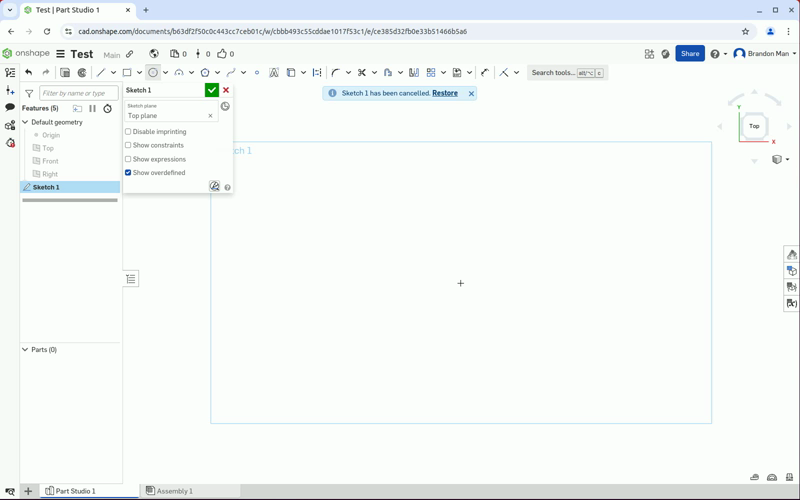
click(460, 282)
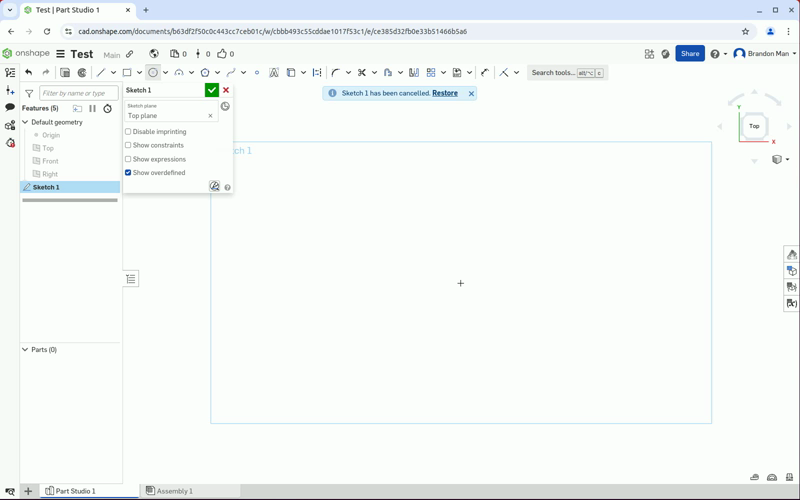
key_up(shift)
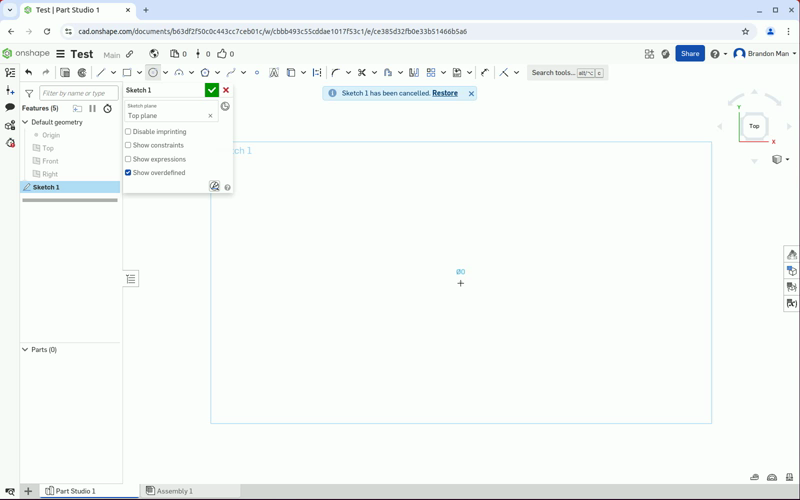
mouse_move(557, 282)
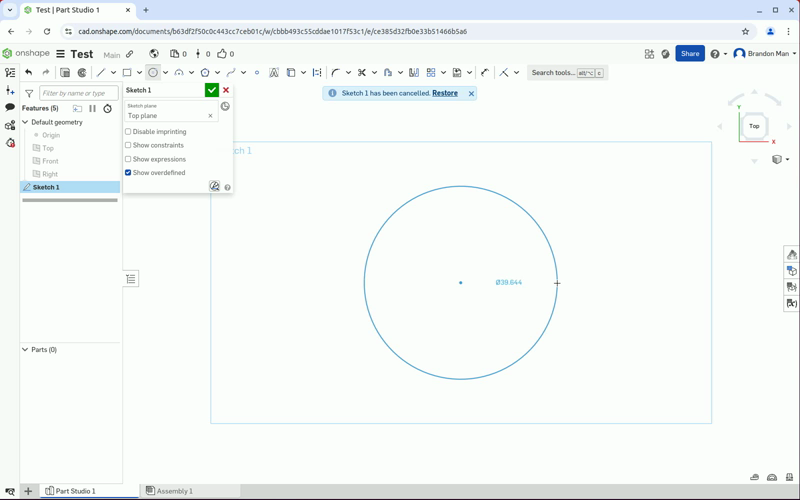
click(557, 282)
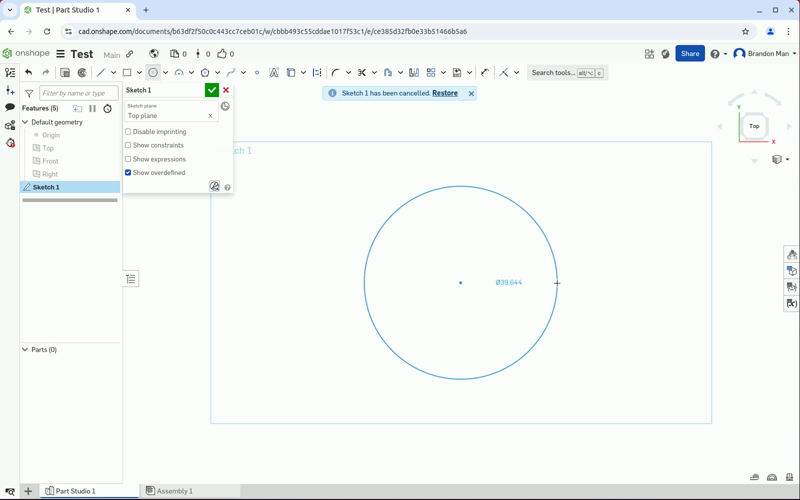
key(esc)
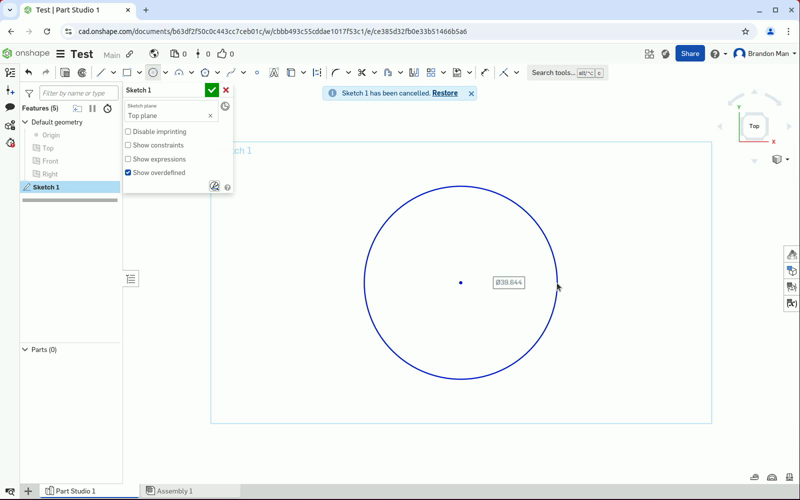
key(c)
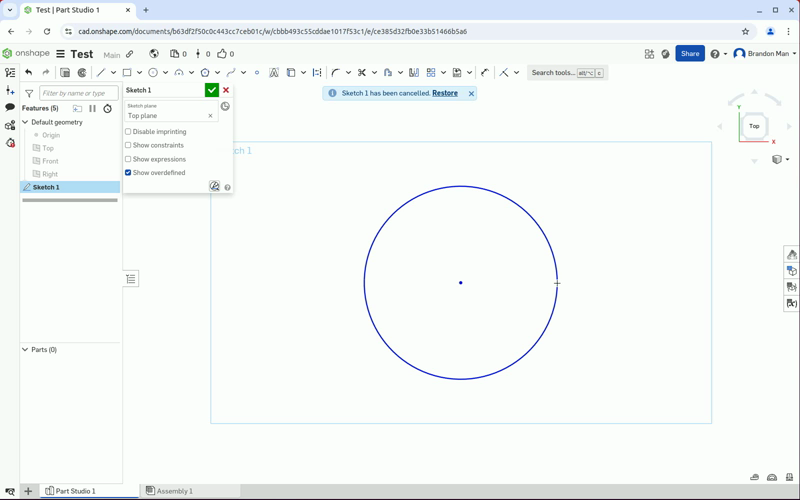
key_down(shift)
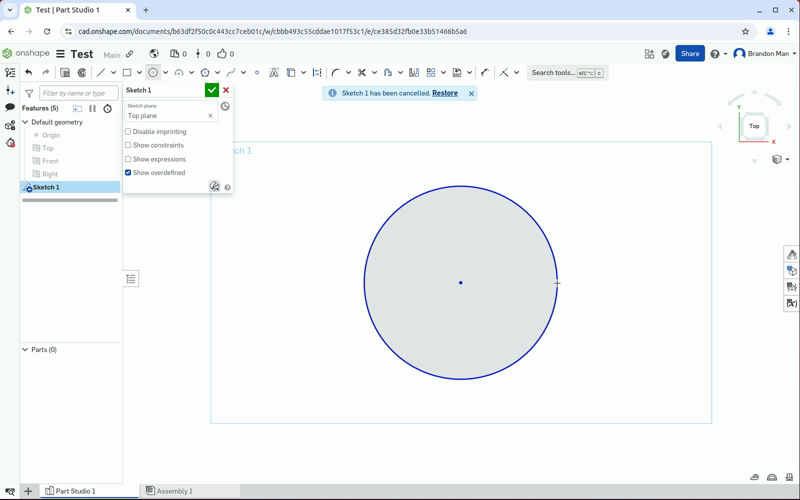
mouse_move(460, 282)
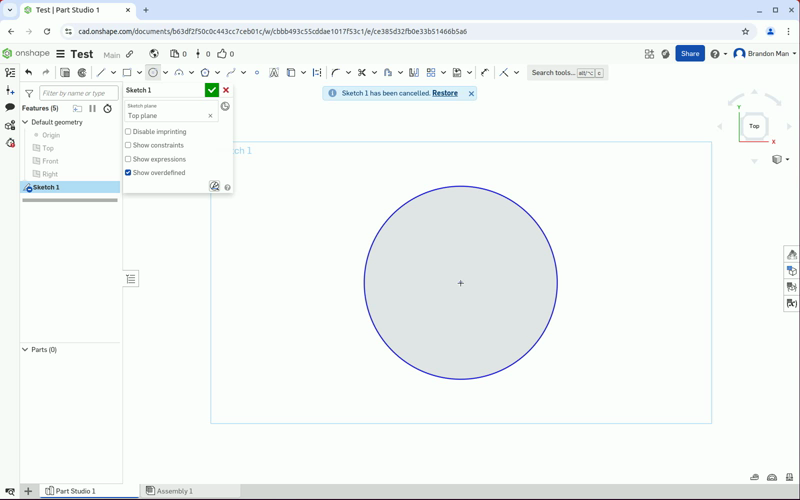
click(460, 282)
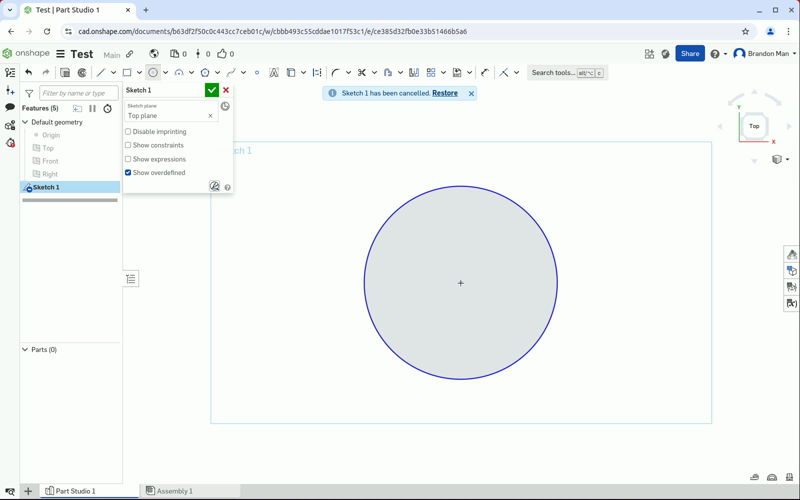
key_up(shift)
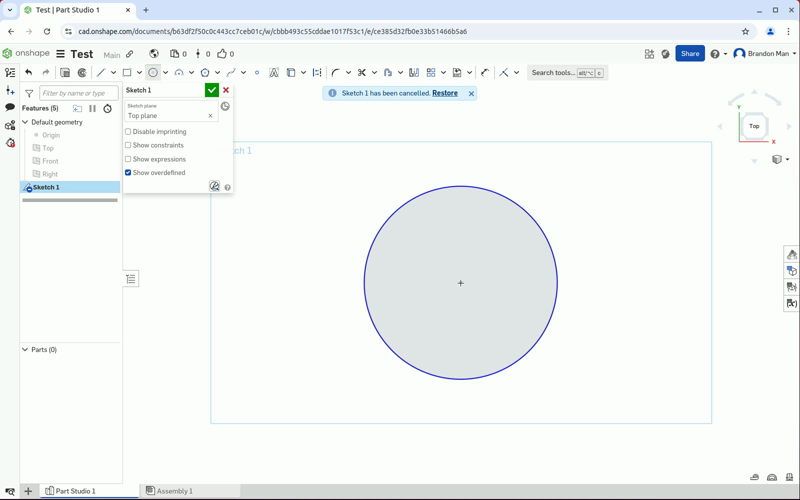
mouse_move(546, 282)
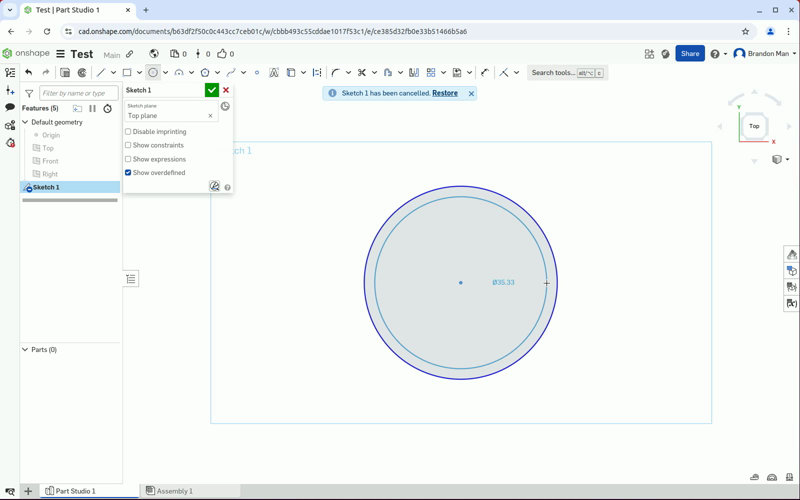
click(546, 282)
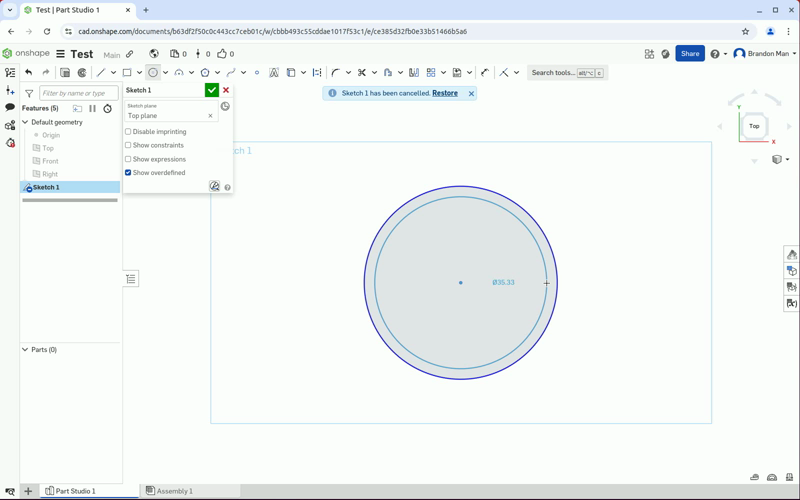
key(esc)
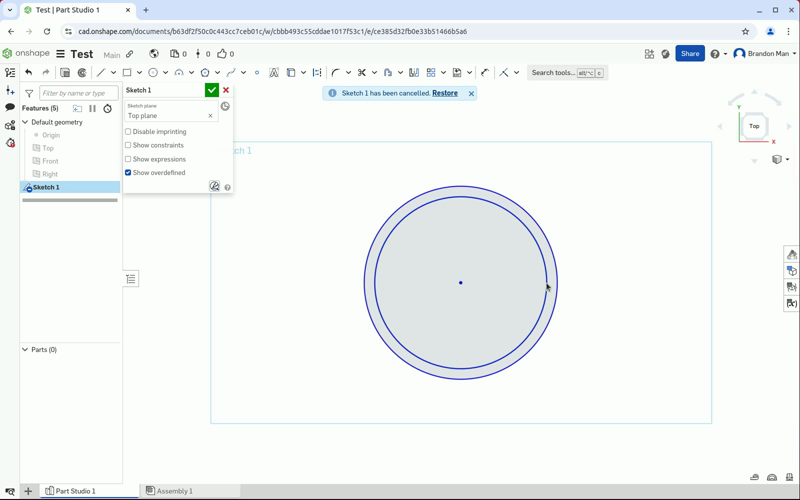
mouse_move(524, 348)
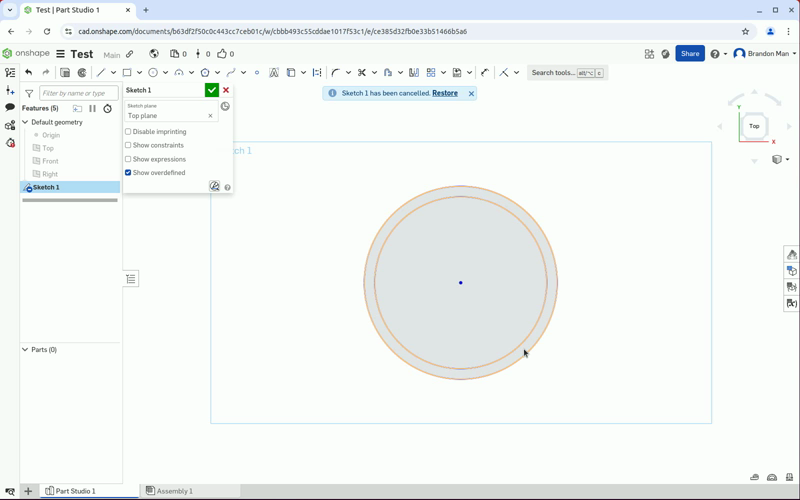
click(524, 348)
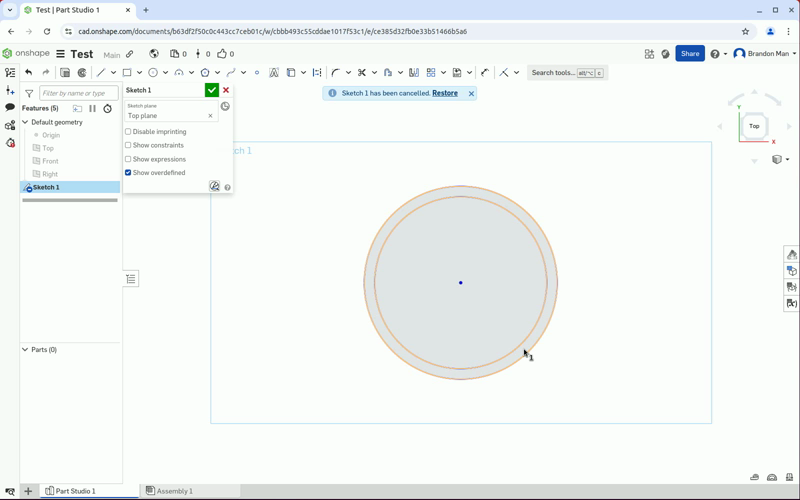
mouse_move(73, 352)
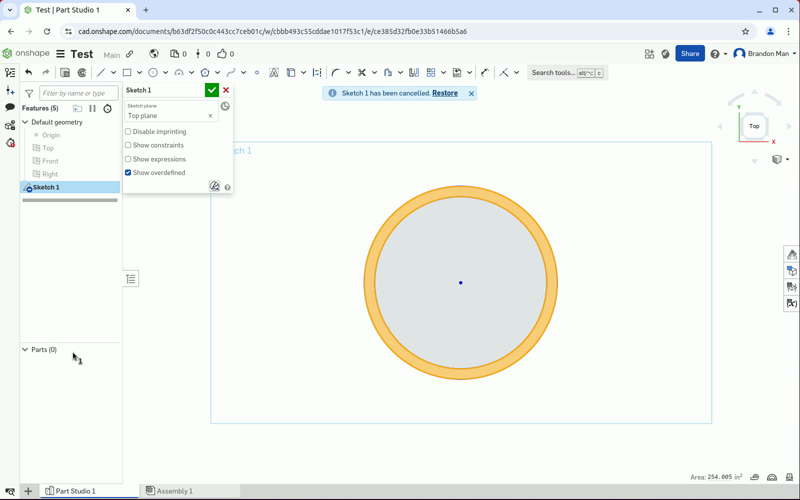
key(shift+y)
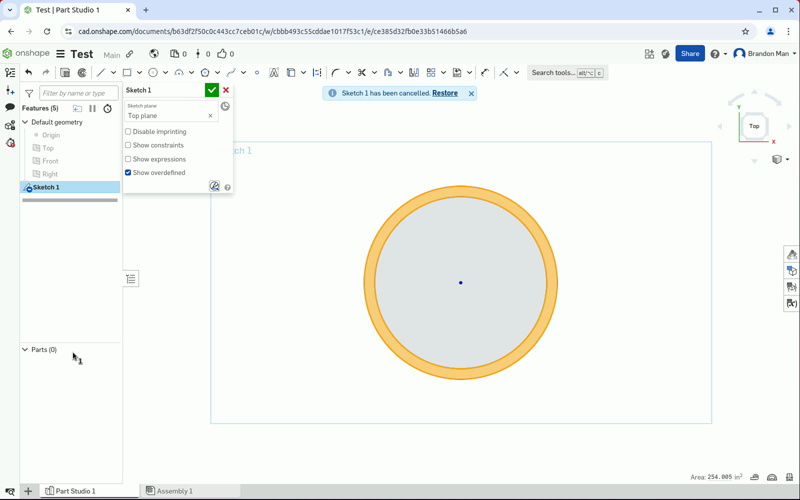
key(shift+e)
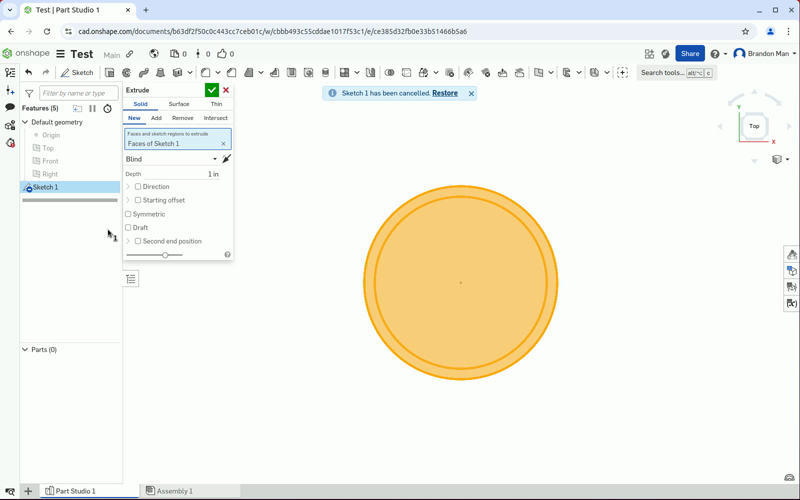
mouse_move(143, 106)
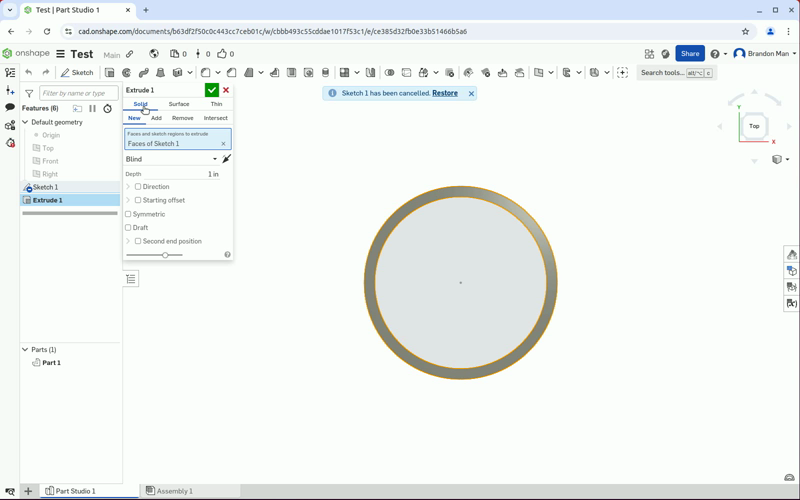
click(143, 106)
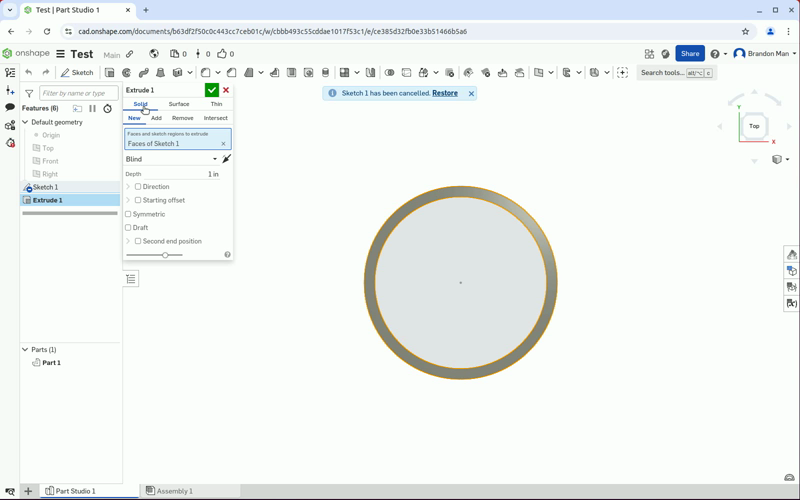
mouse_move(137, 120)
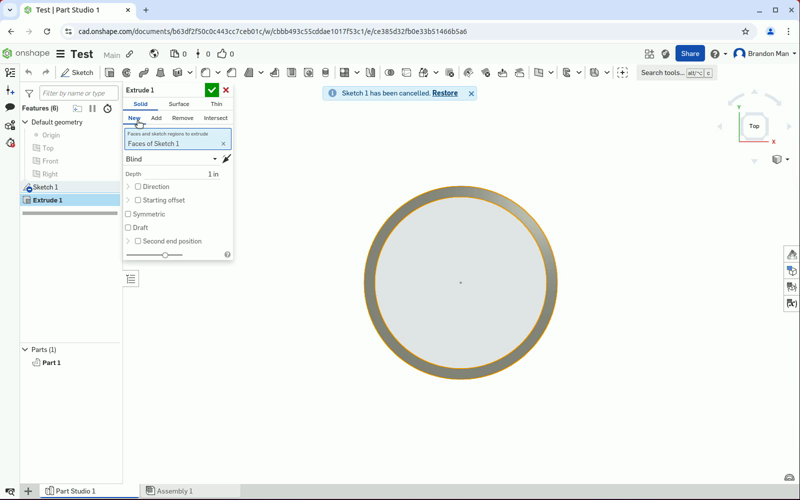
click(137, 120)
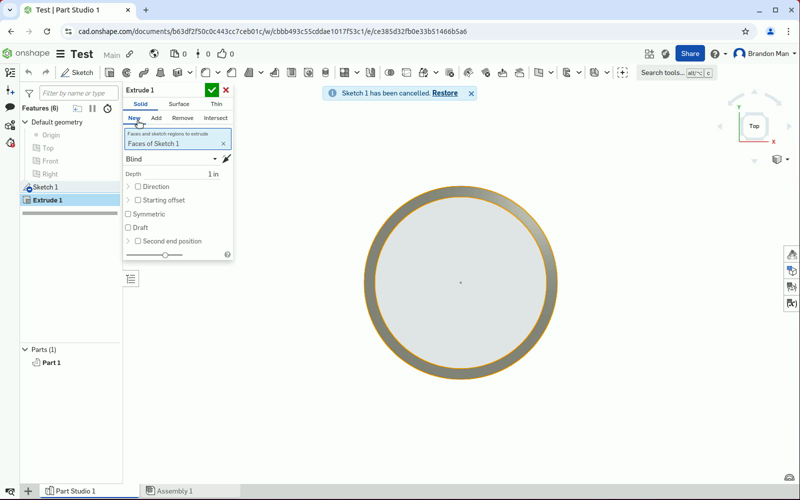
key(tab, 4)
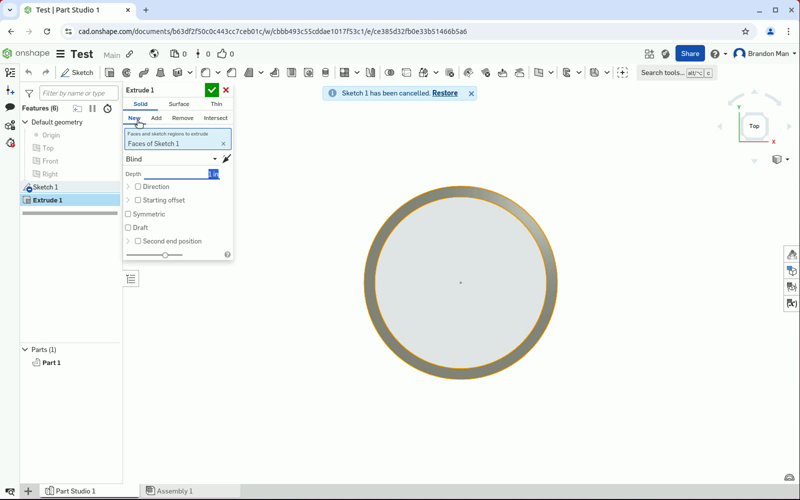
text(13.721)
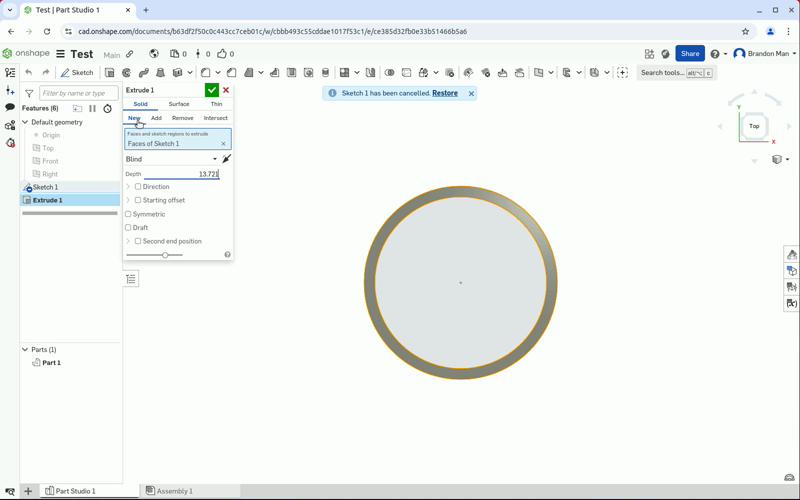
key(enter)
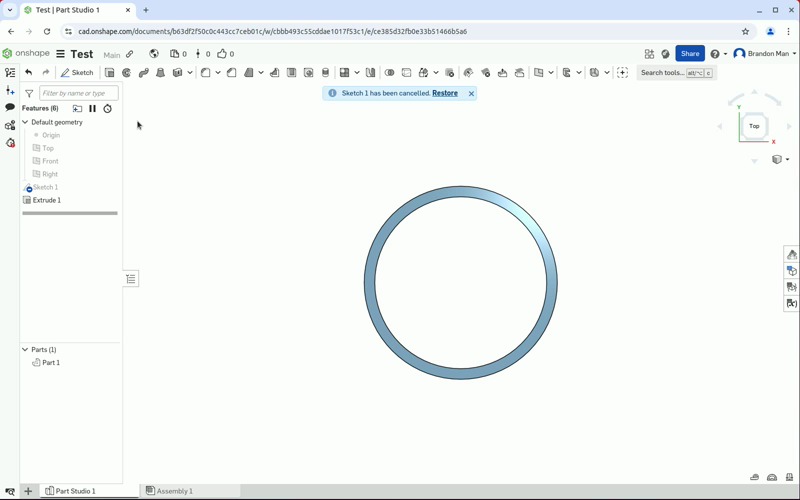
key(shift+h)
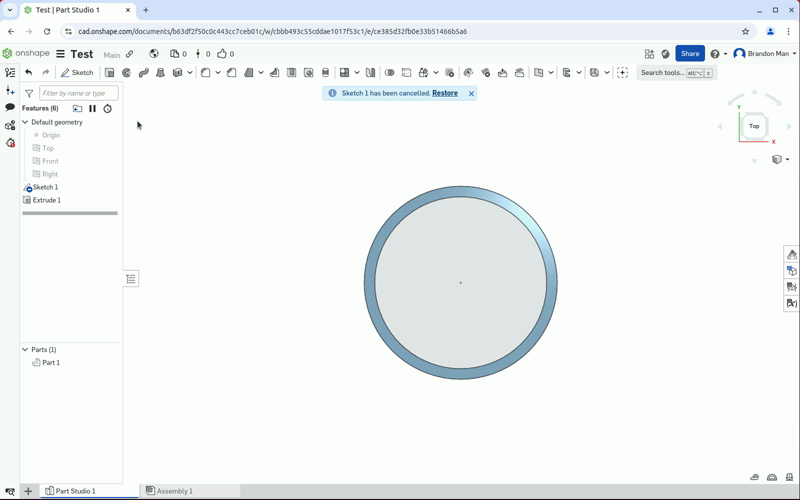
key(shift+h)
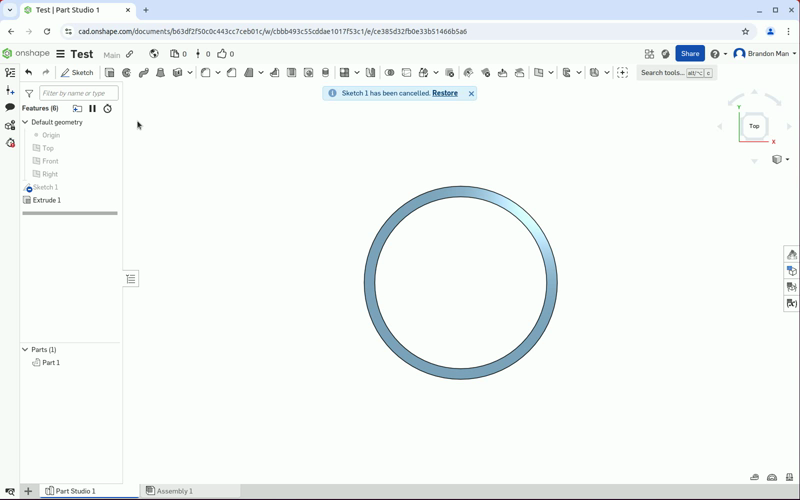
mouse_move(73, 189)
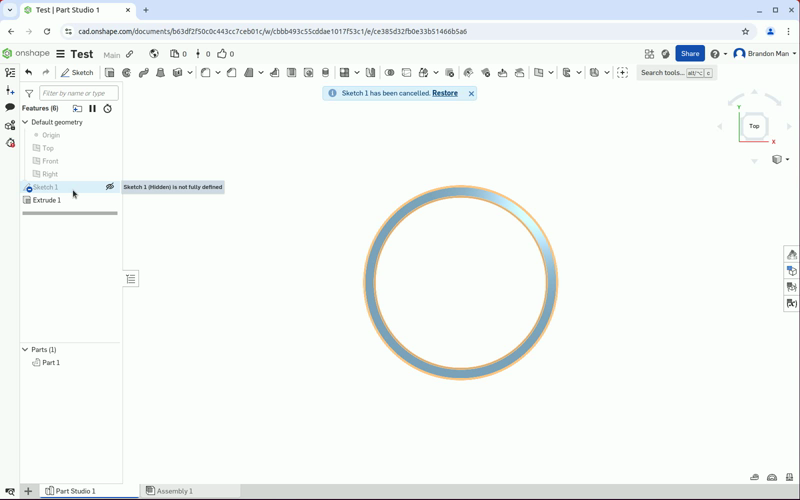
click(73, 189)
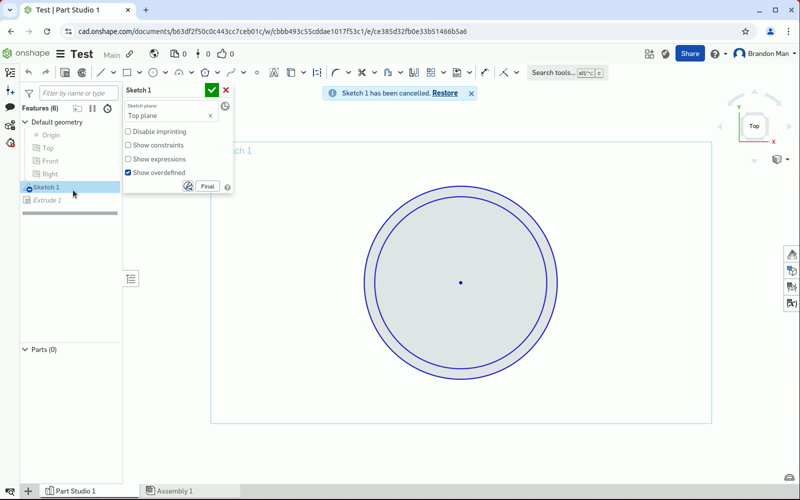
mouse_move(229, 92)
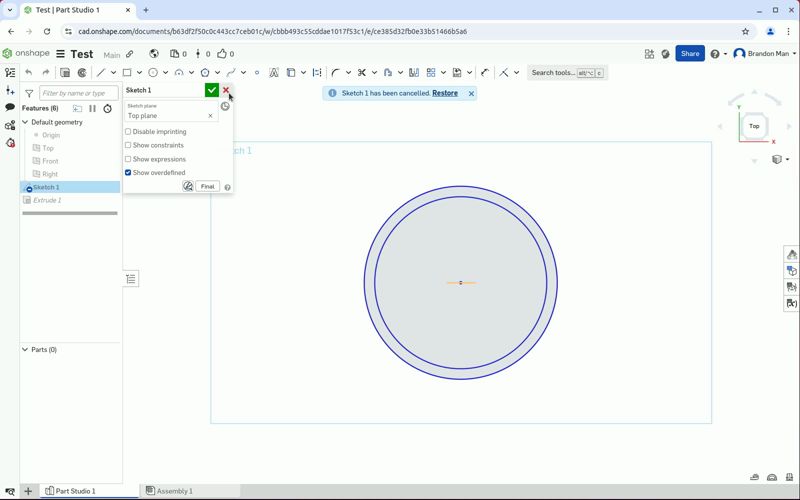
click(229, 92)
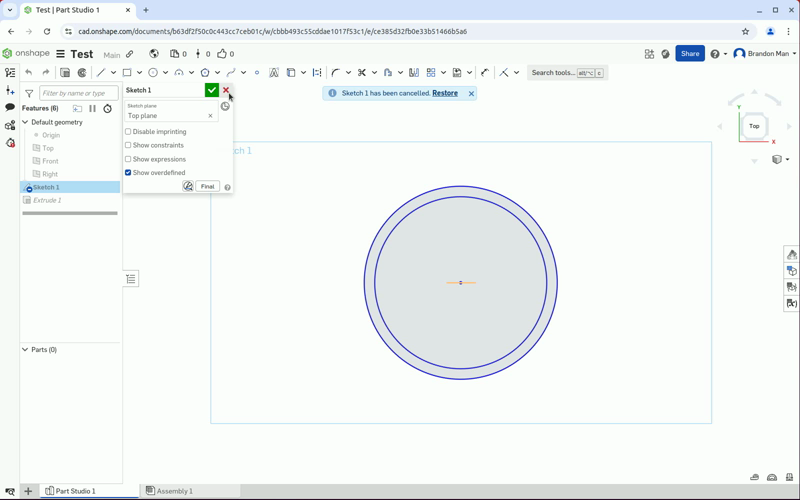
key(shift+s)
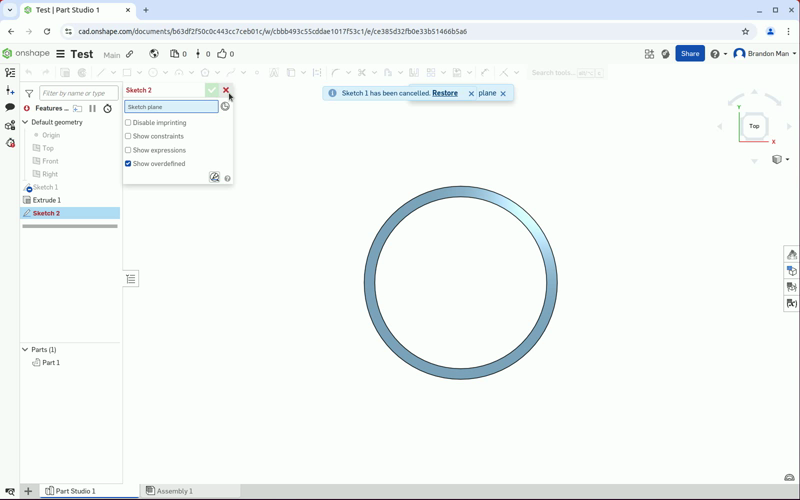
mouse_move(73, 150)
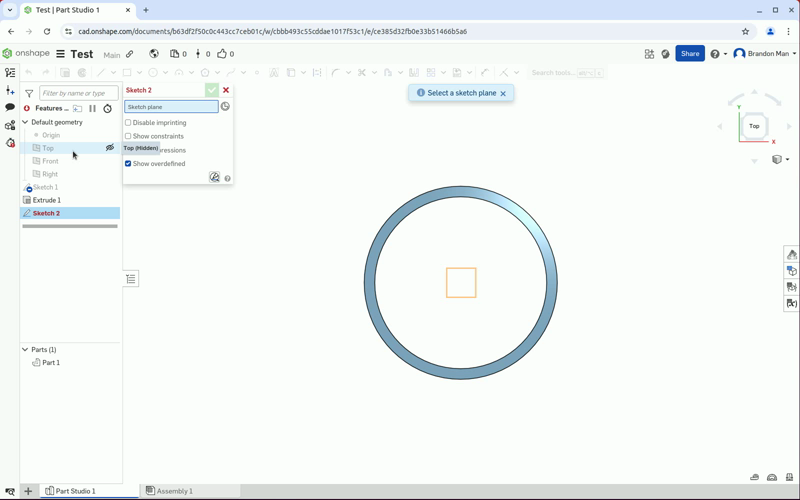
click(73, 150)
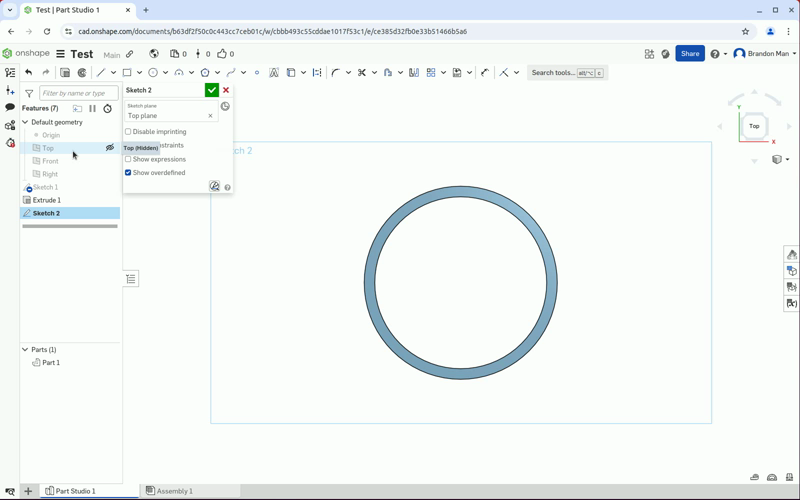
mouse_move(73, 352)
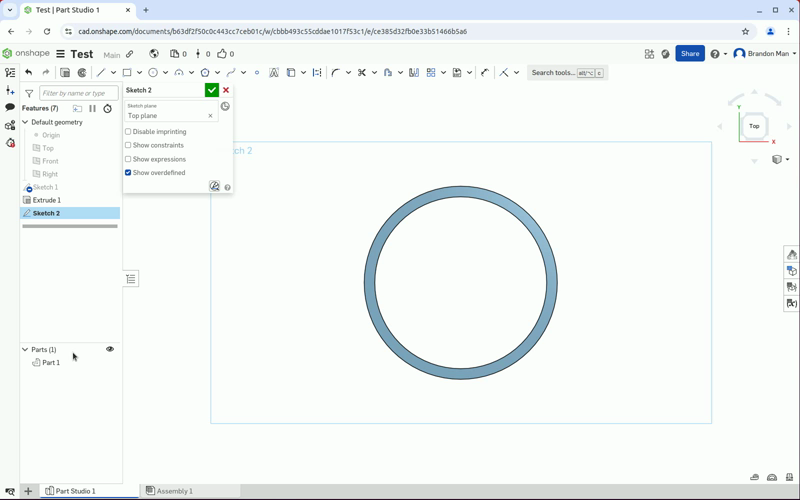
key(y)
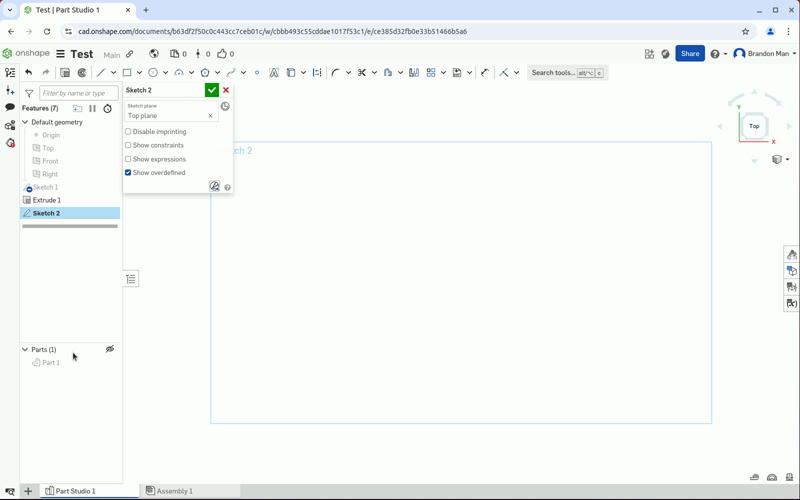
key(c)
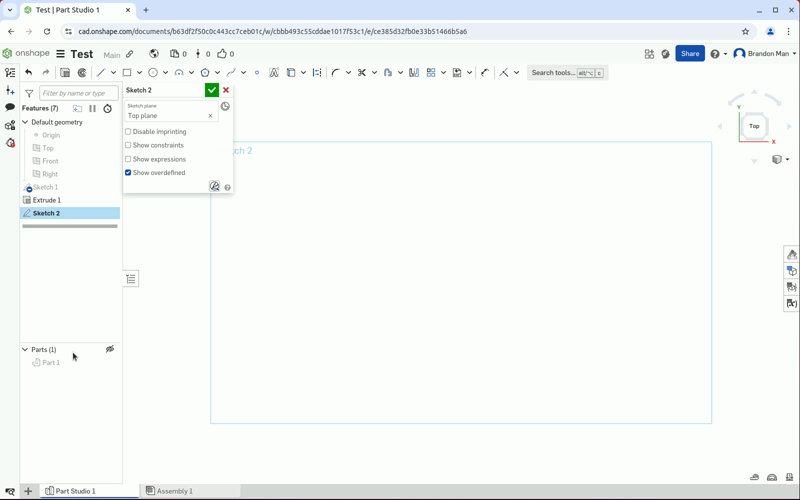
key_down(shift)
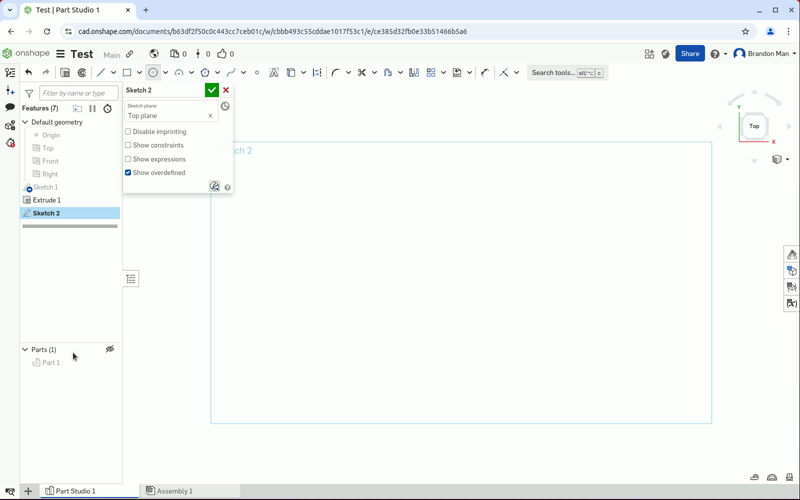
mouse_move(461, 282)
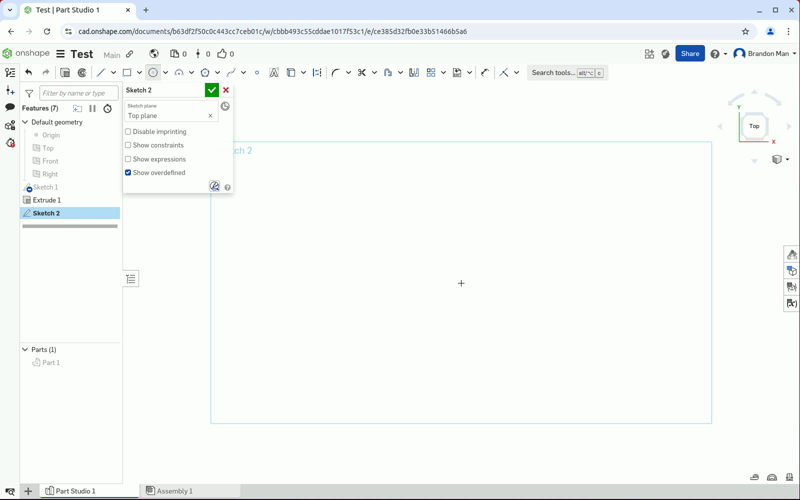
click(461, 282)
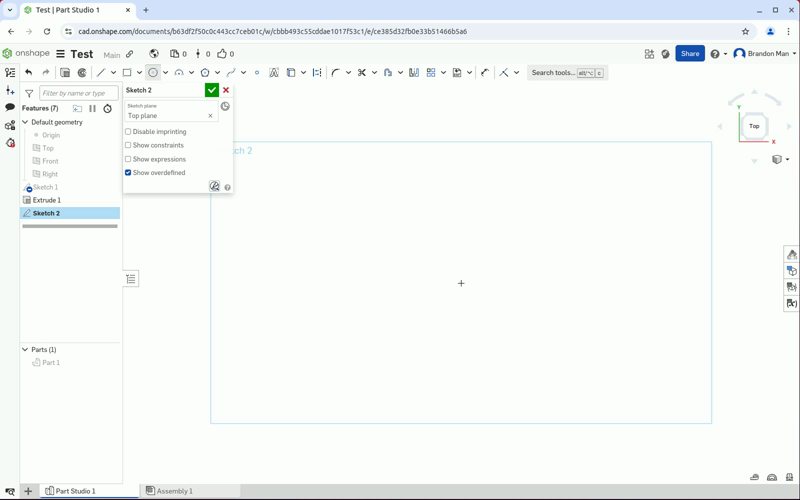
key_up(shift)
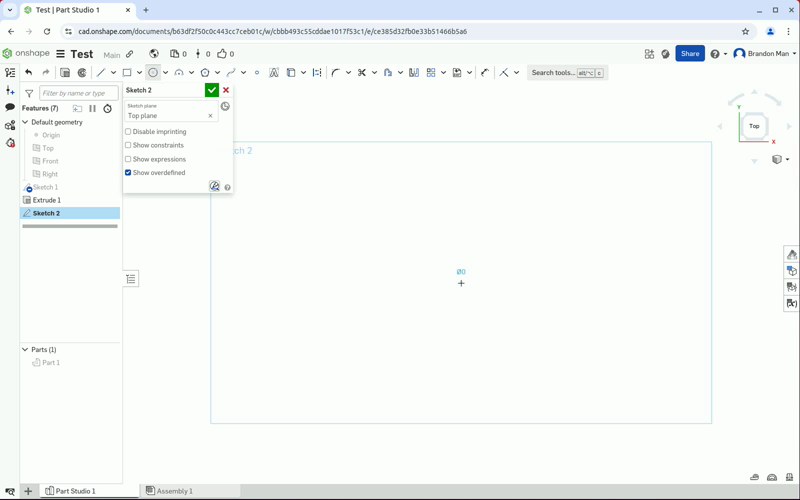
mouse_move(572, 282)
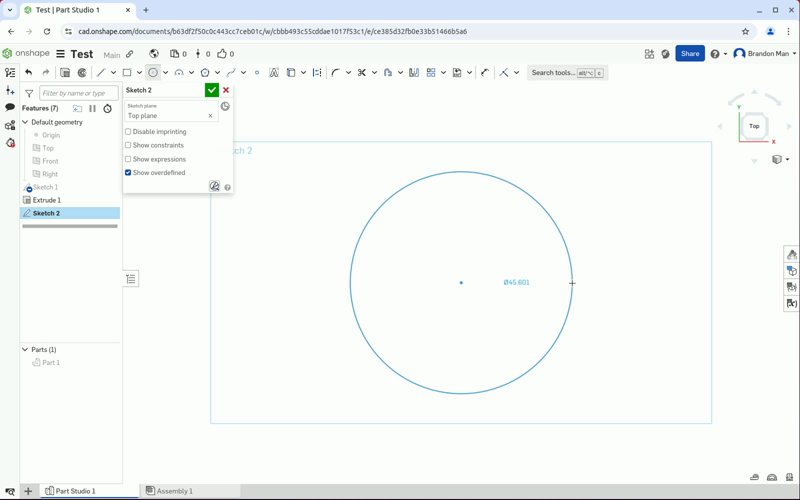
click(572, 282)
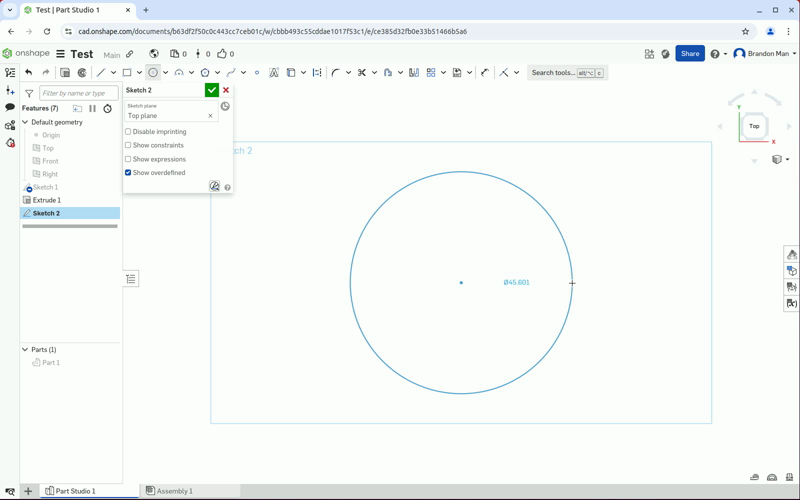
key(esc)
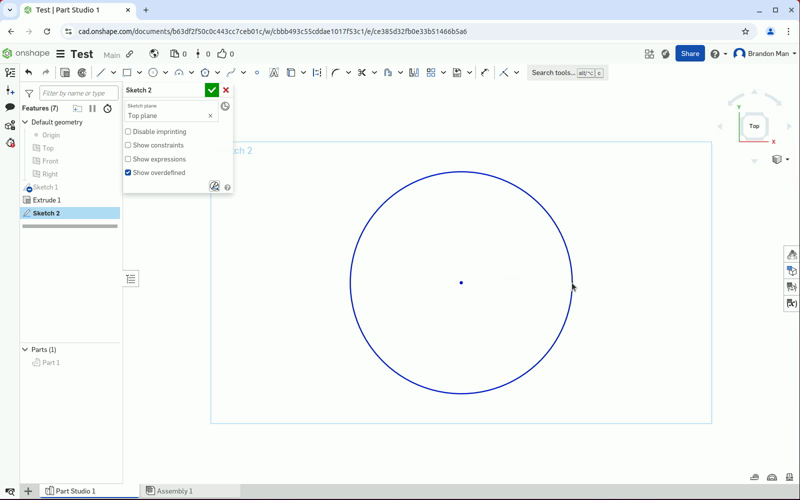
key(c)
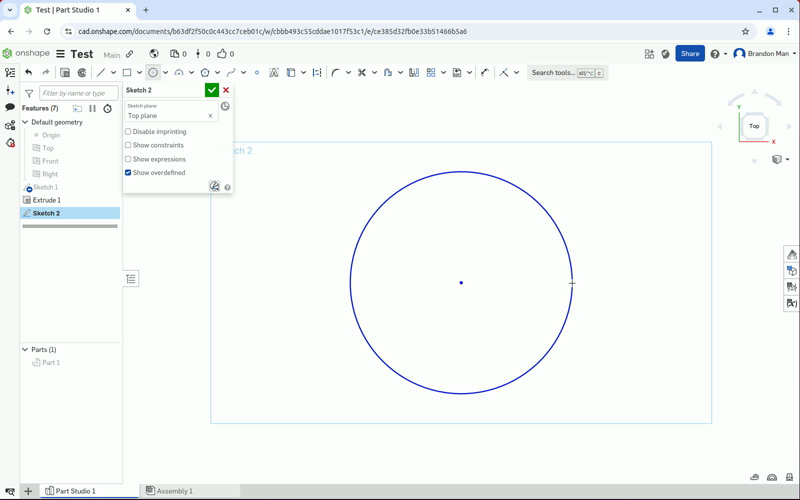
key_down(shift)
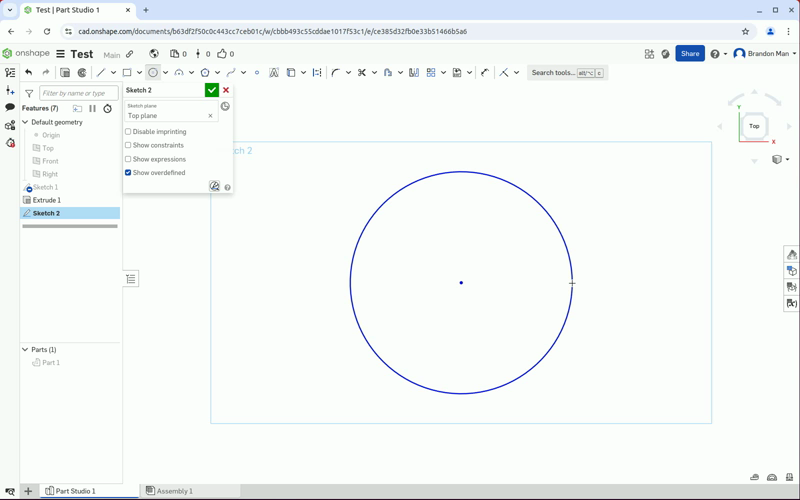
mouse_move(461, 282)
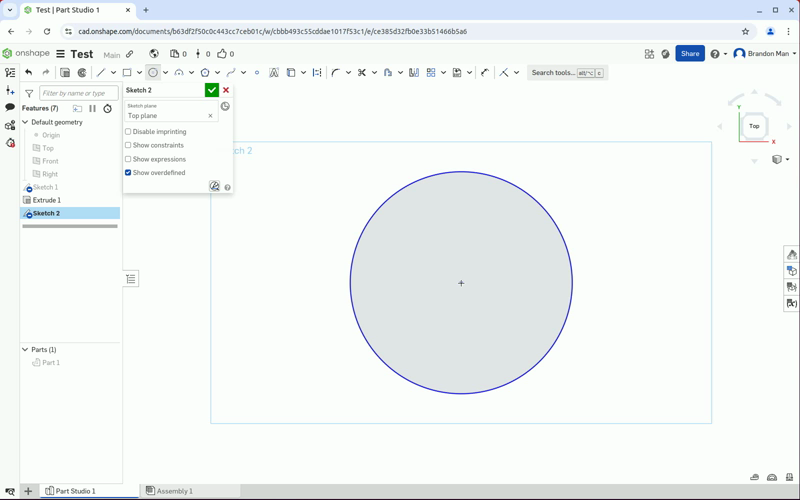
click(461, 282)
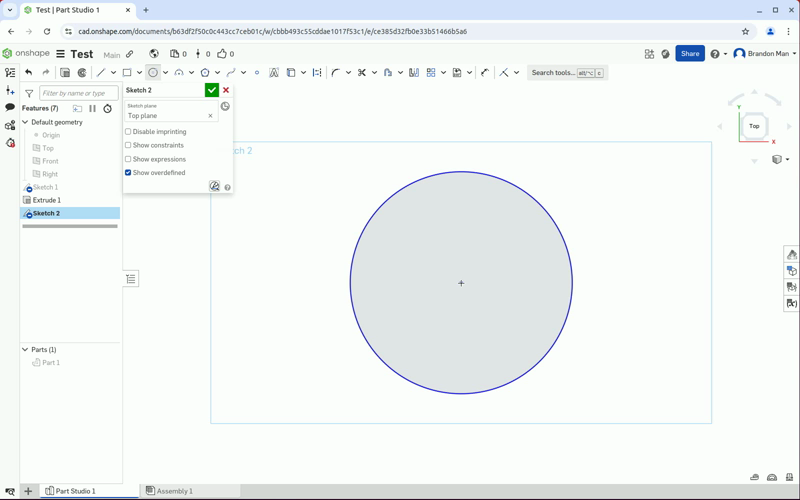
key_up(shift)
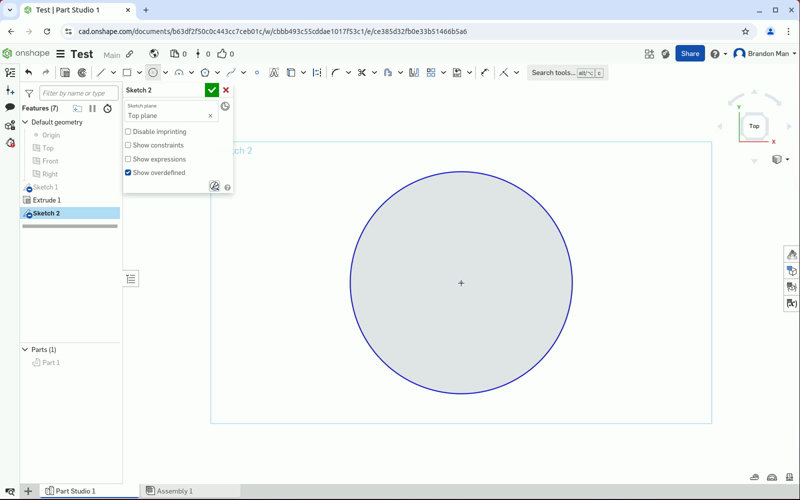
mouse_move(558, 282)
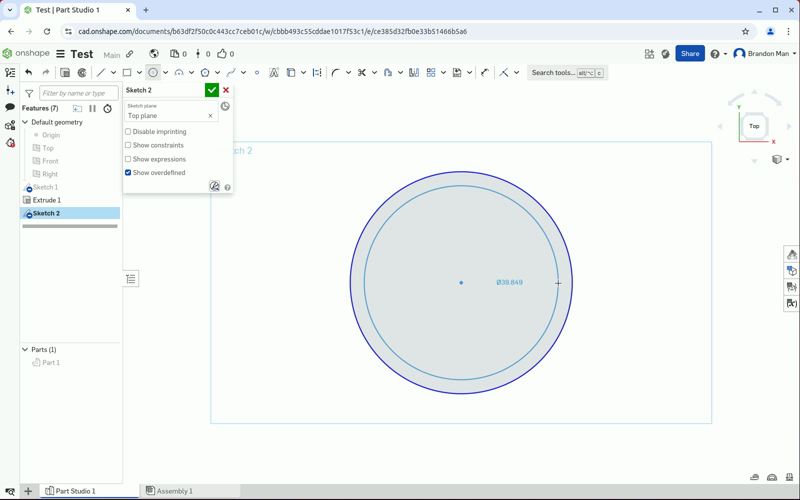
click(558, 282)
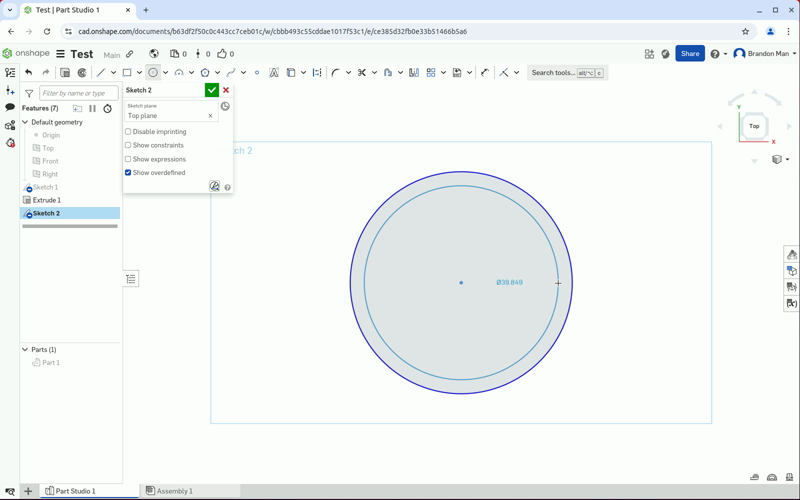
key(esc)
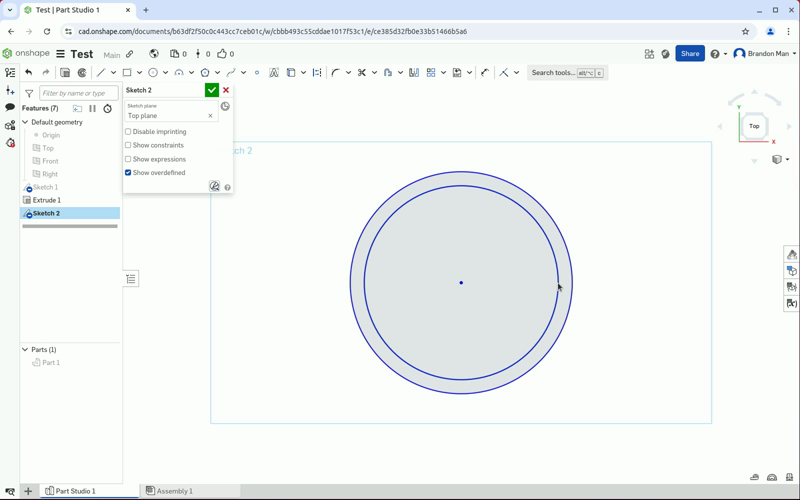
mouse_move(564, 296)
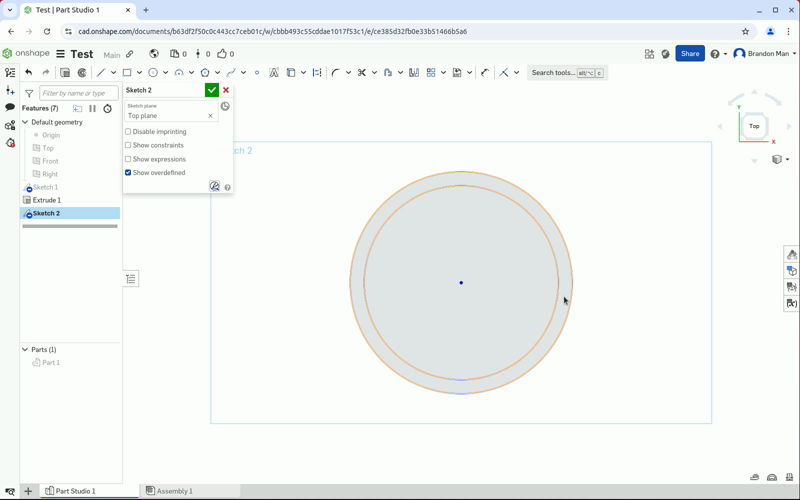
click(564, 296)
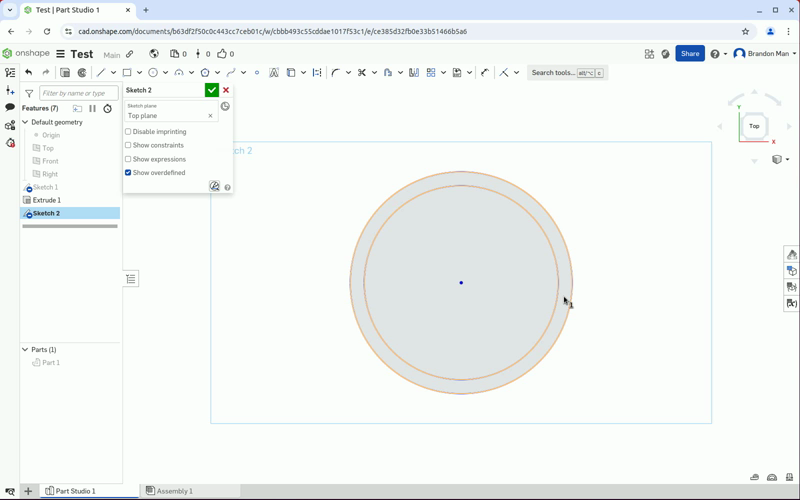
mouse_move(73, 352)
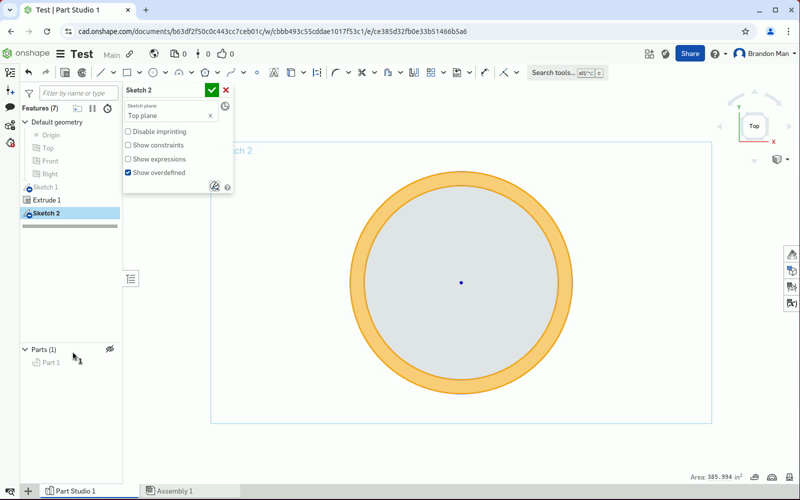
key(shift+y)
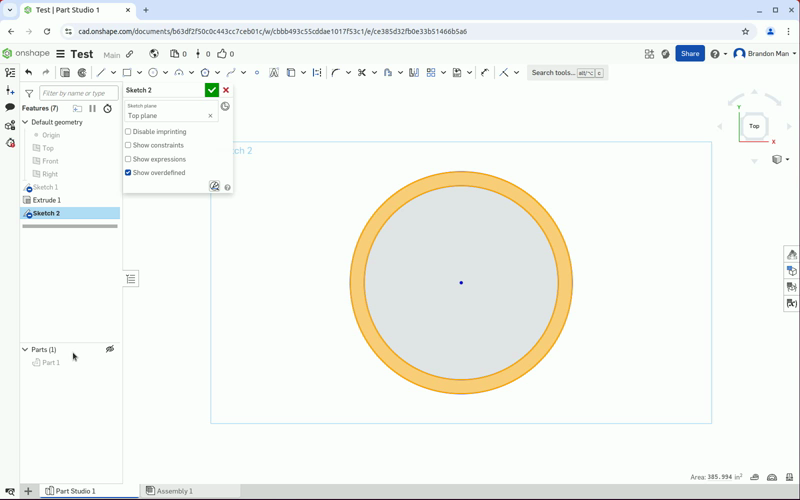
key(shift+e)
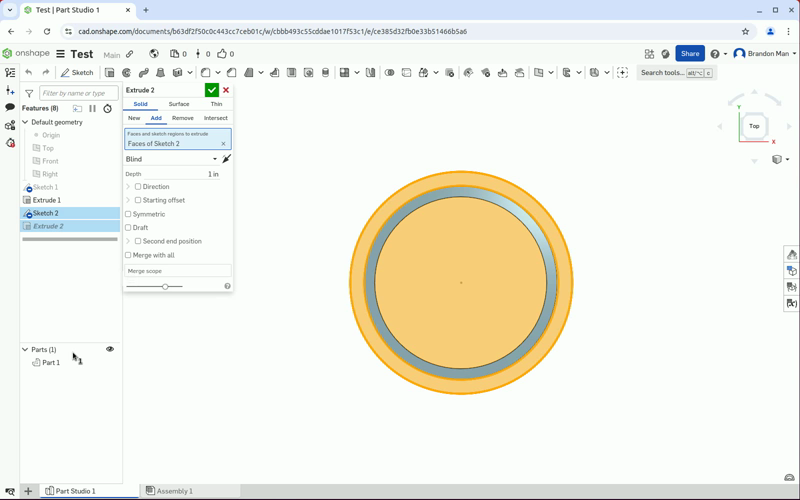
mouse_move(143, 106)
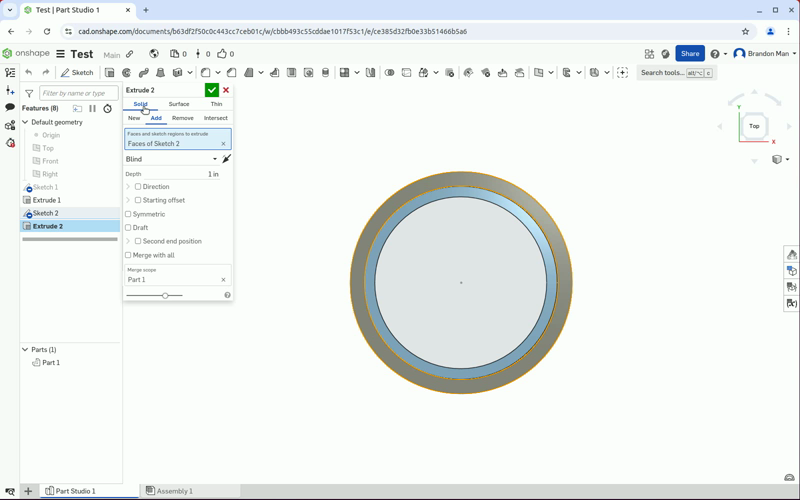
click(143, 106)
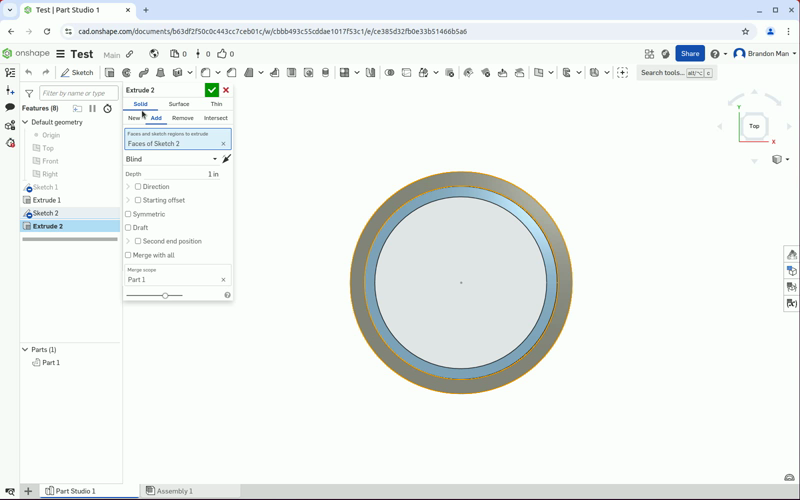
mouse_move(137, 120)
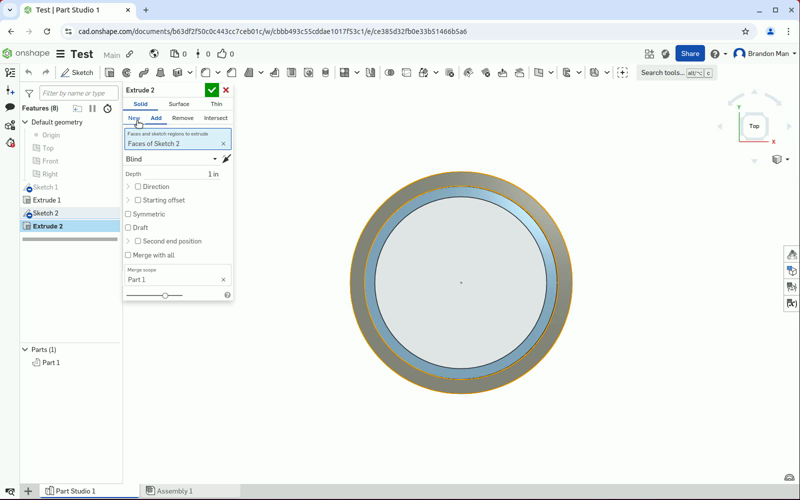
click(137, 120)
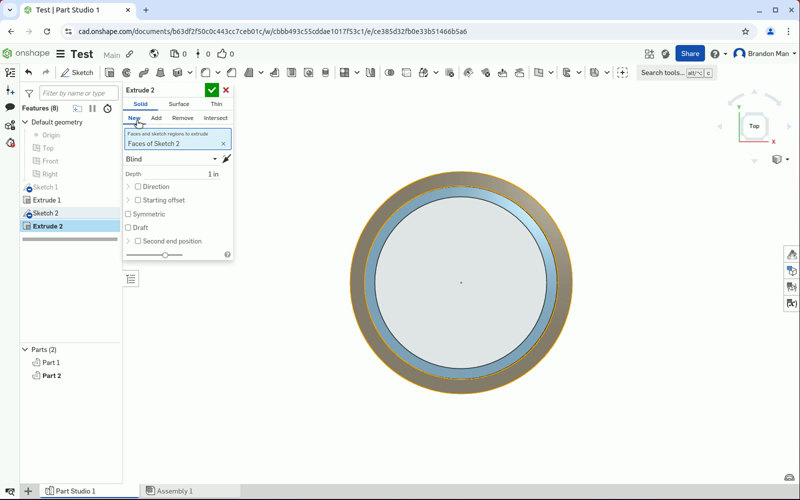
key(tab, 4)
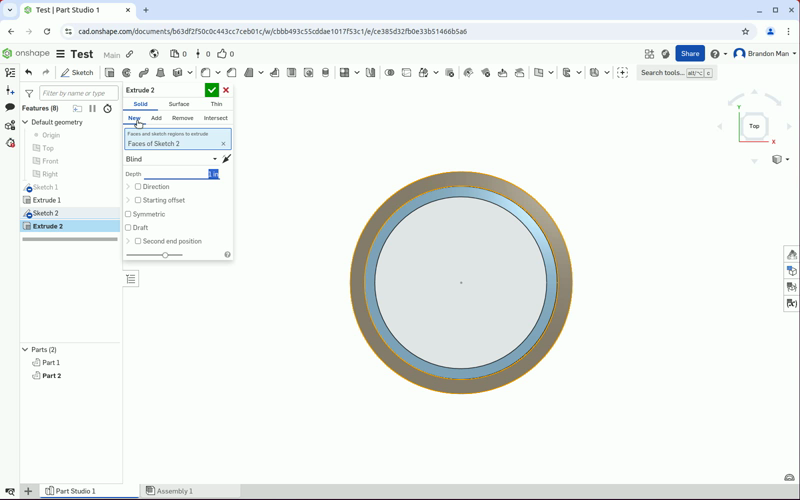
text(1.926)
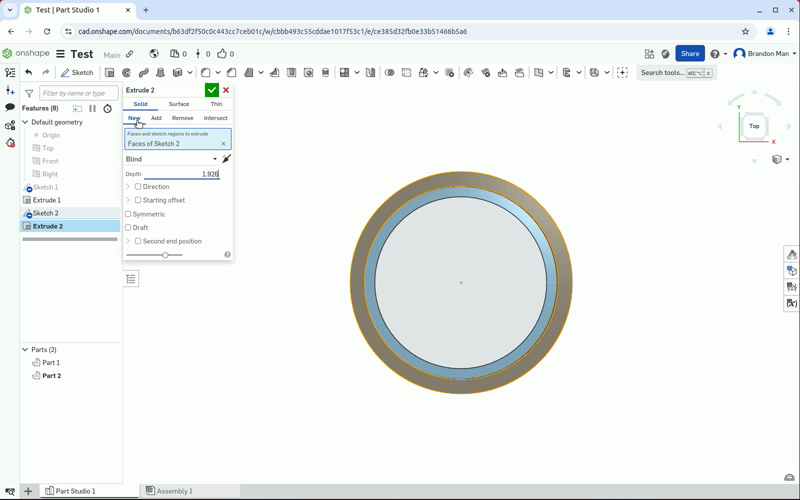
key(enter)
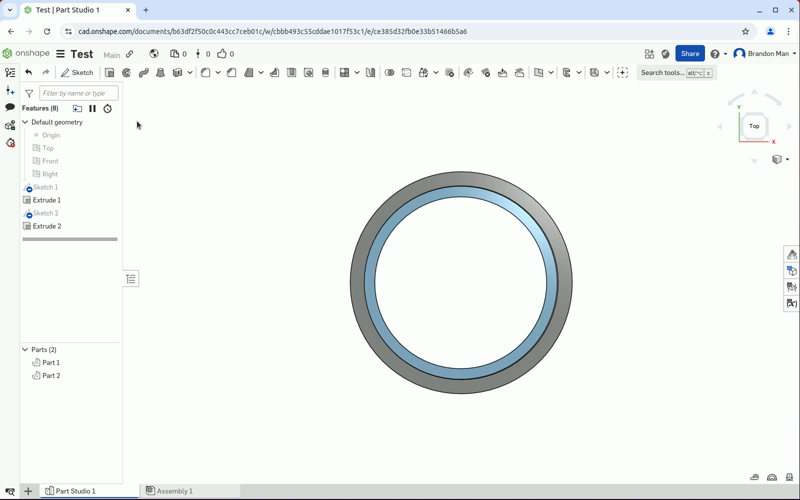
key(shift+h)
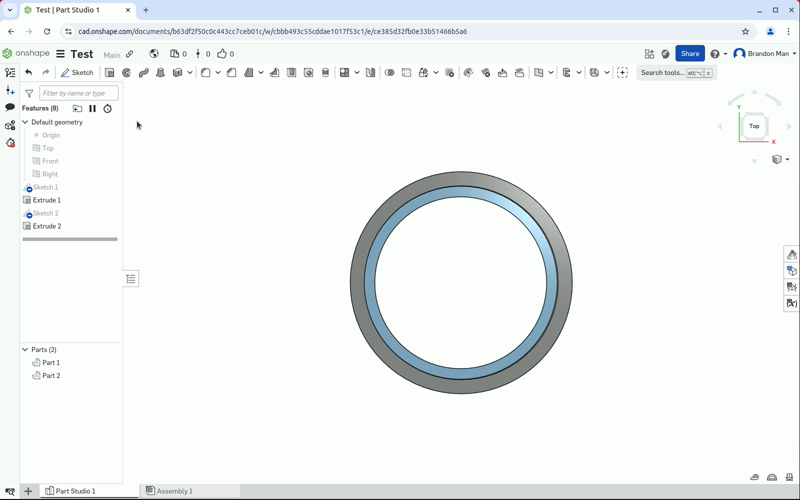
key(shift+h)
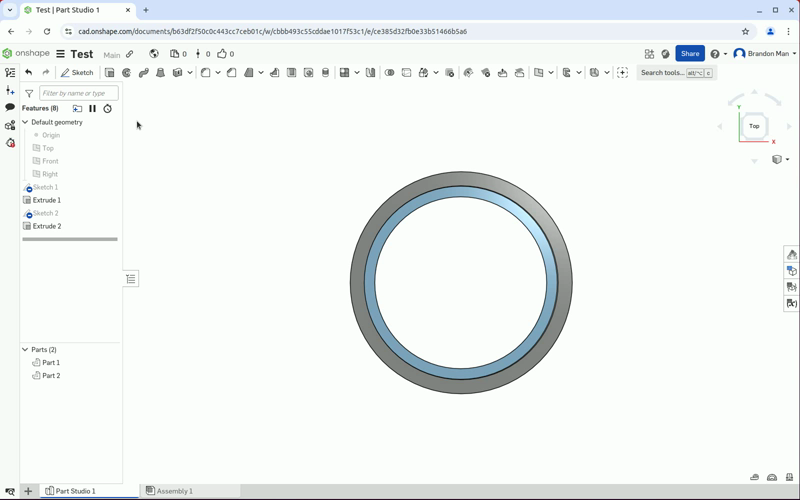
mouse_move(73, 189)
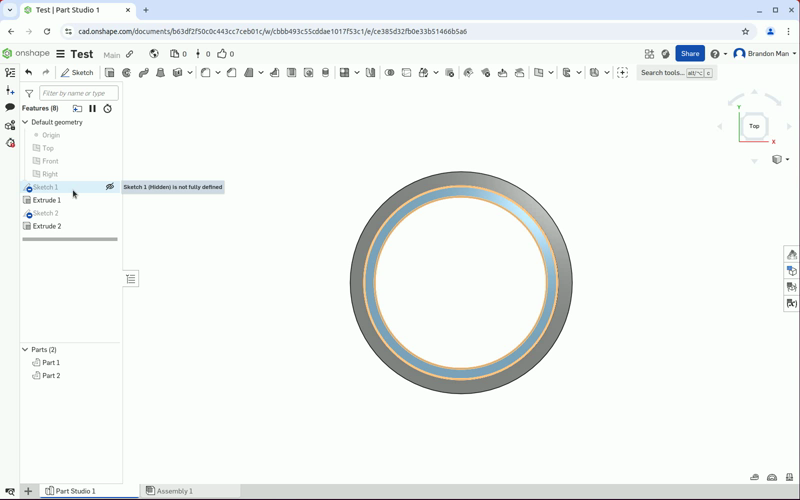
click(73, 189)
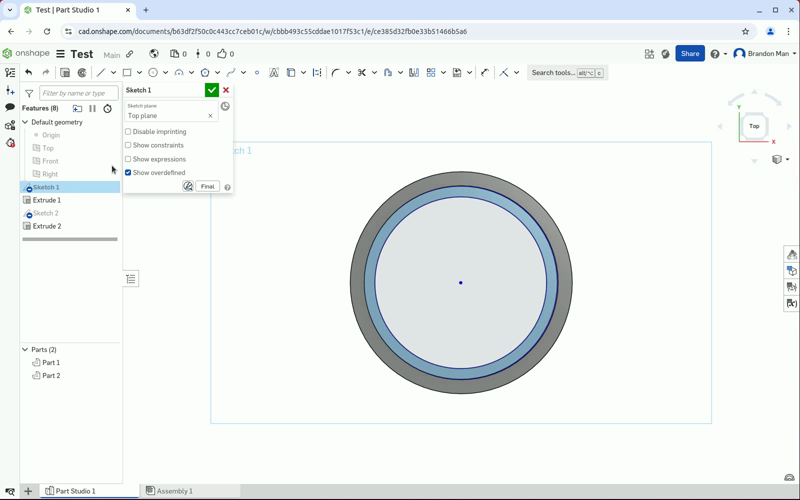
mouse_move(229, 92)
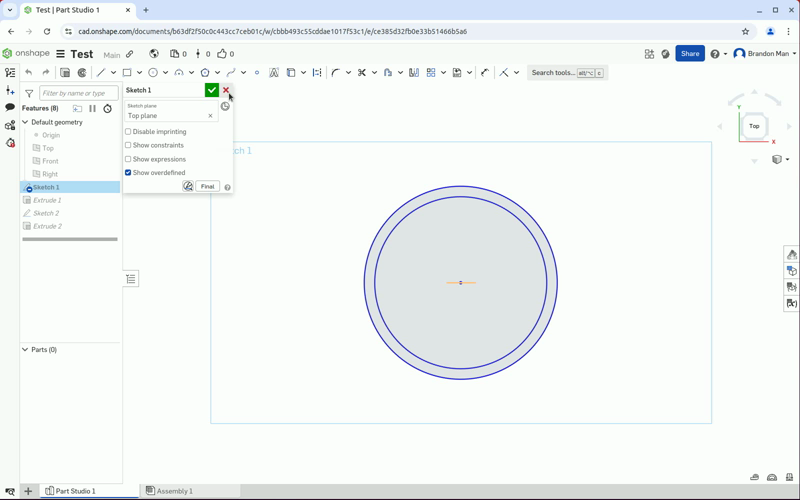
click(229, 92)
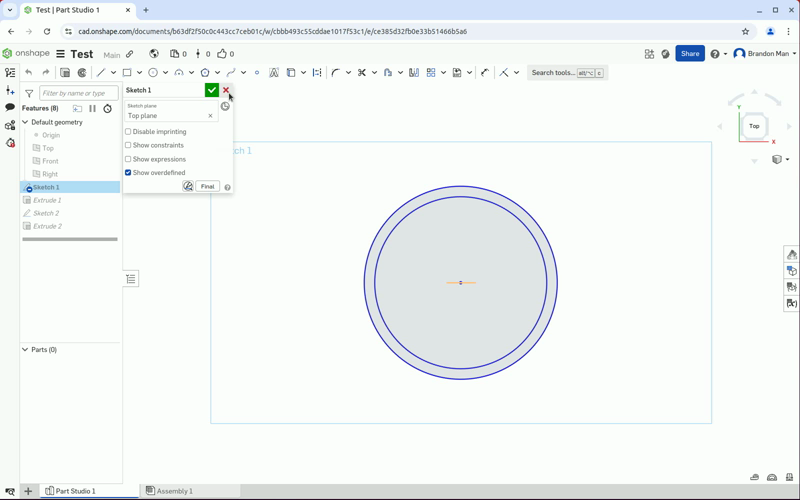
key(shift+s)
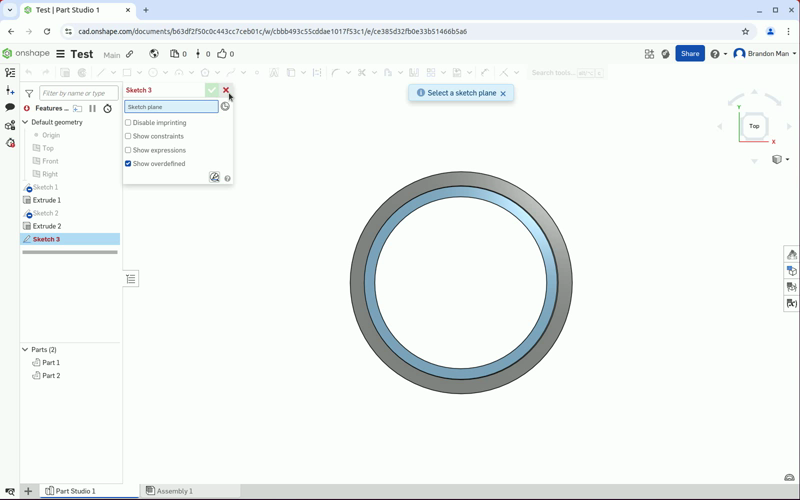
mouse_move(73, 150)
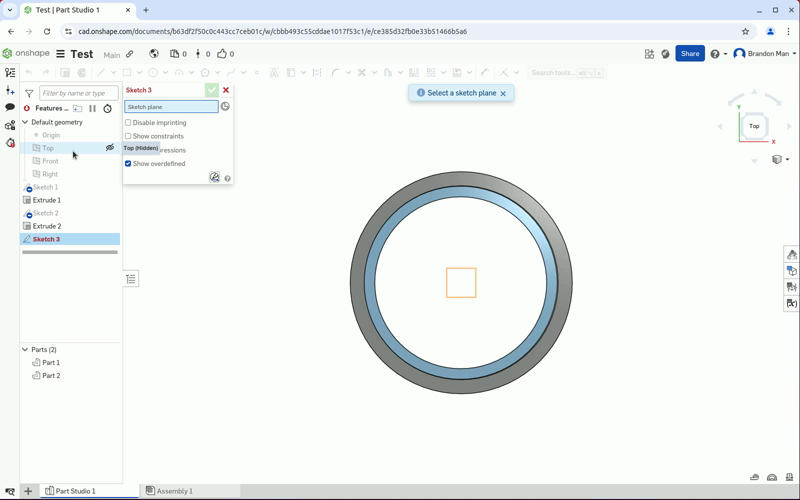
click(73, 150)
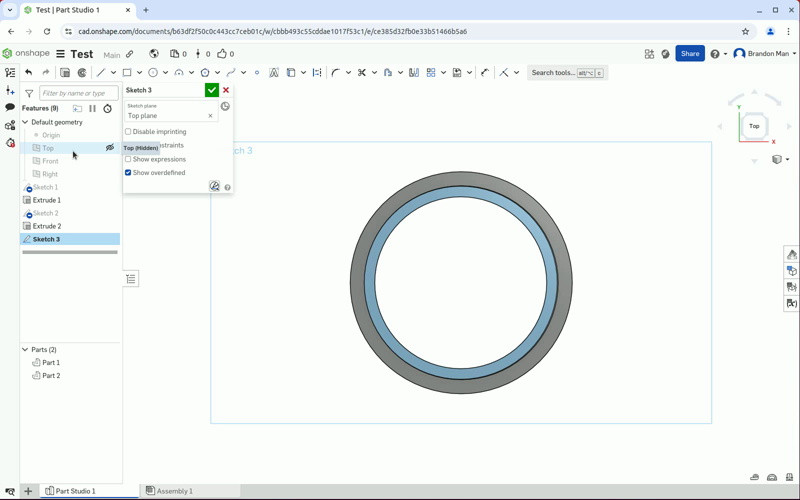
mouse_move(73, 352)
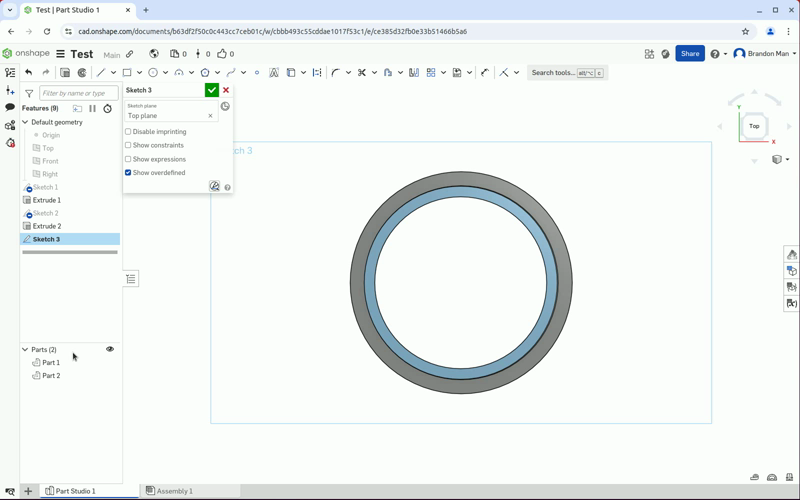
key(y)
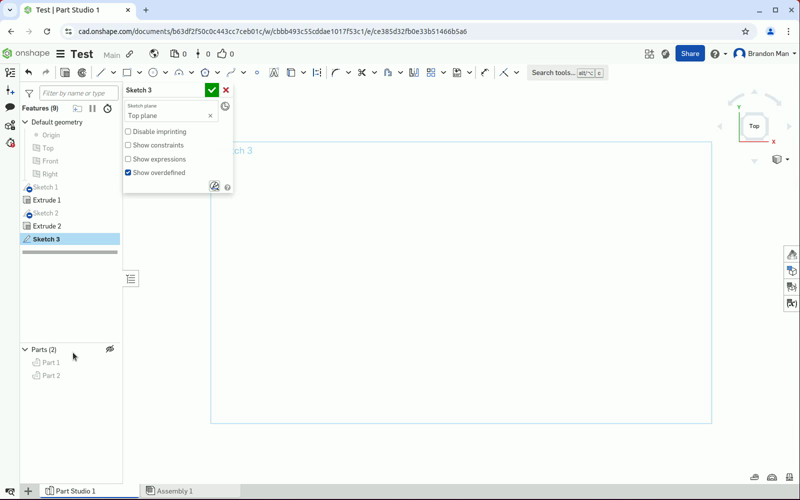
key(c)
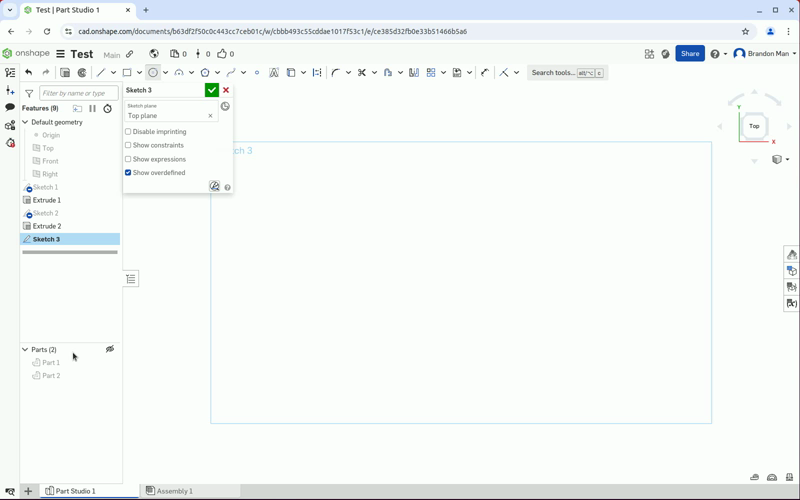
key_down(shift)
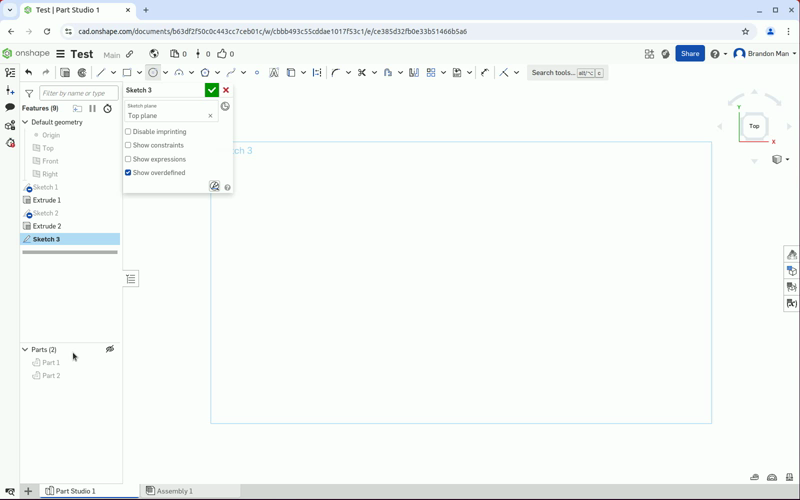
mouse_move(461, 282)
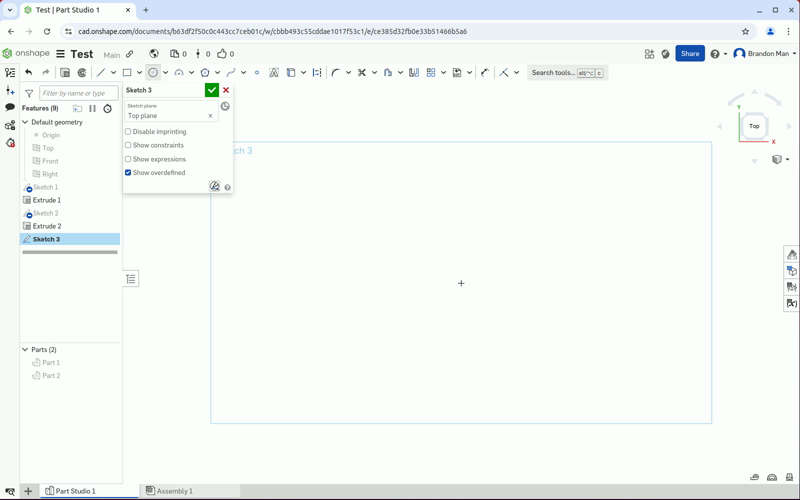
click(461, 282)
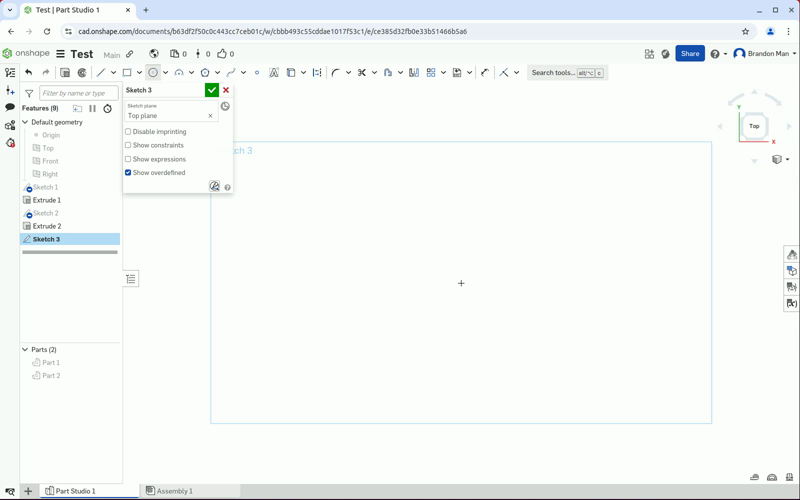
key_up(shift)
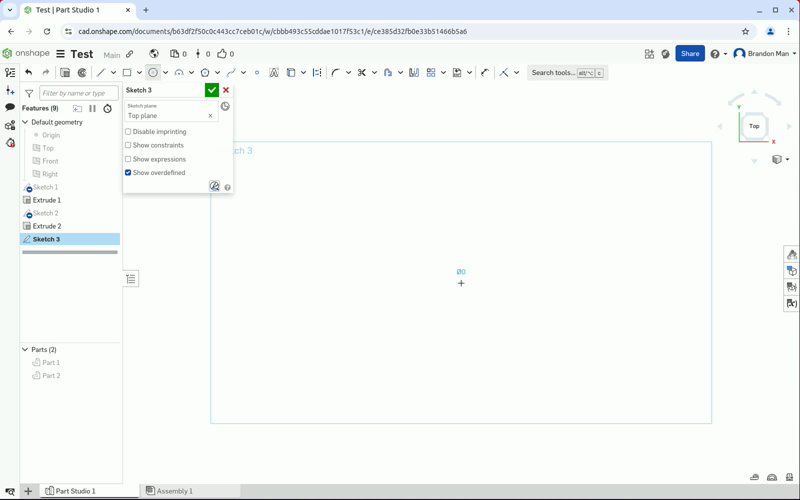
mouse_move(572, 282)
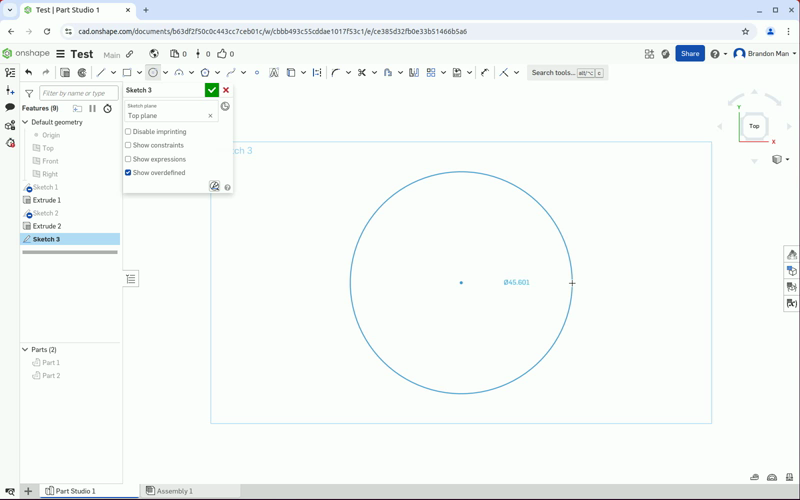
click(572, 282)
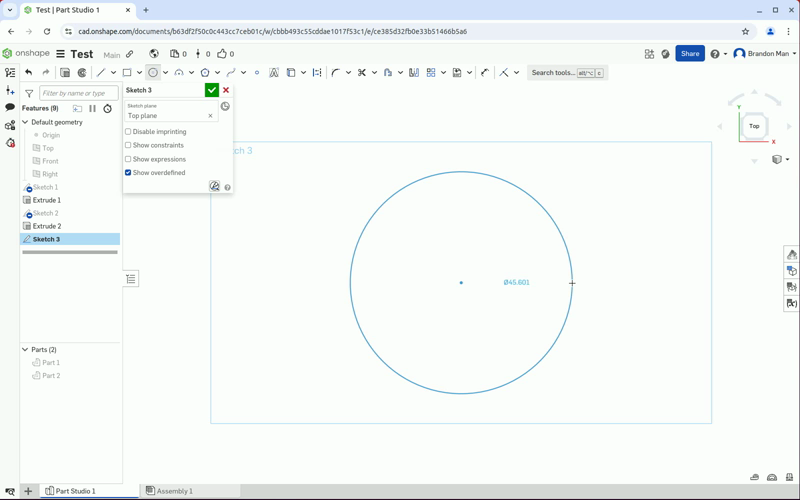
key(esc)
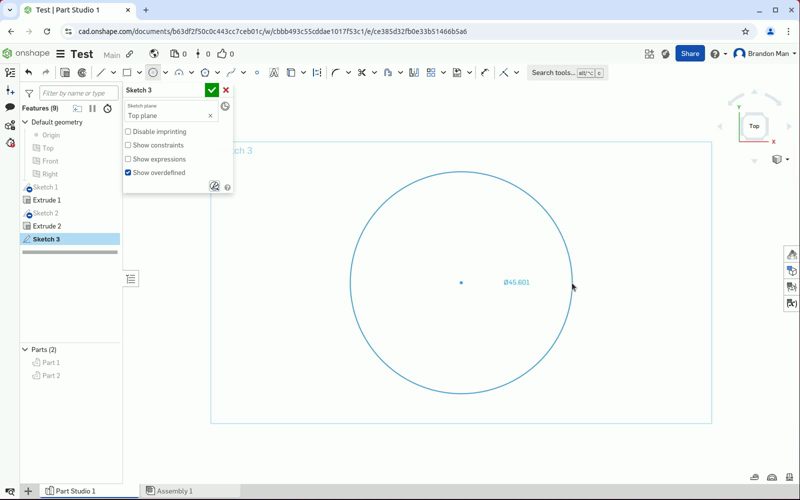
key(c)
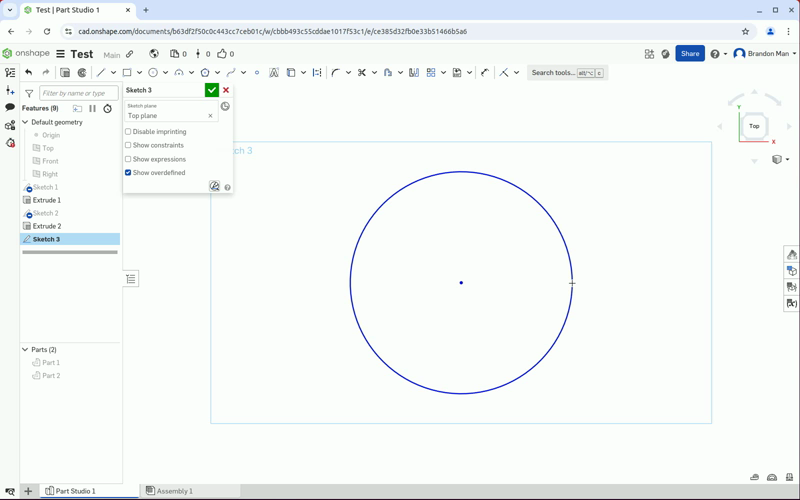
key_down(shift)
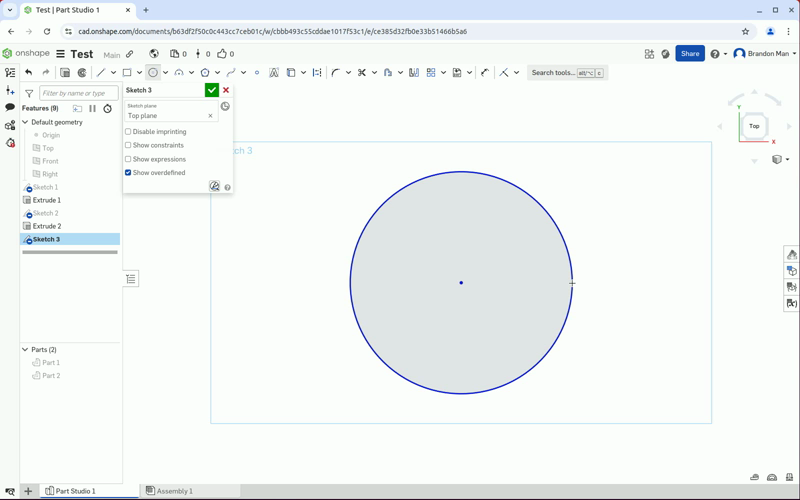
mouse_move(461, 282)
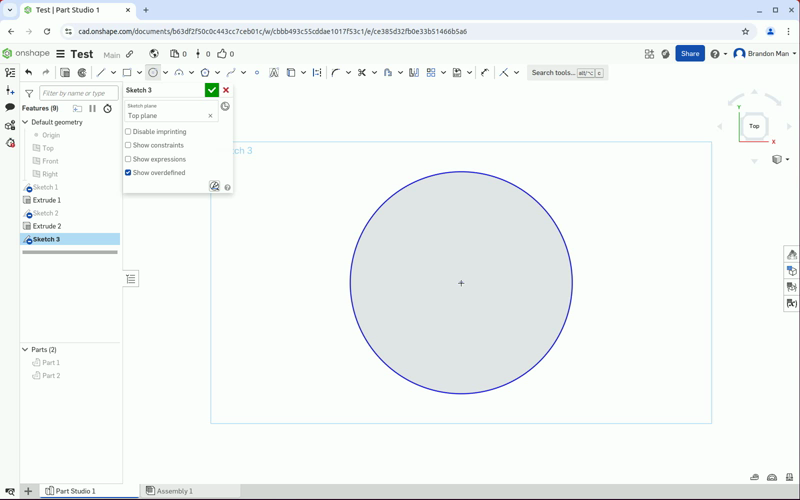
click(461, 282)
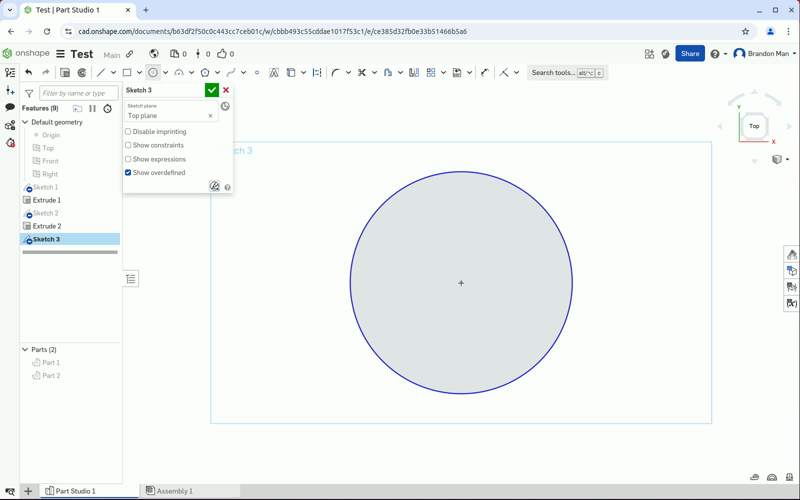
key_up(shift)
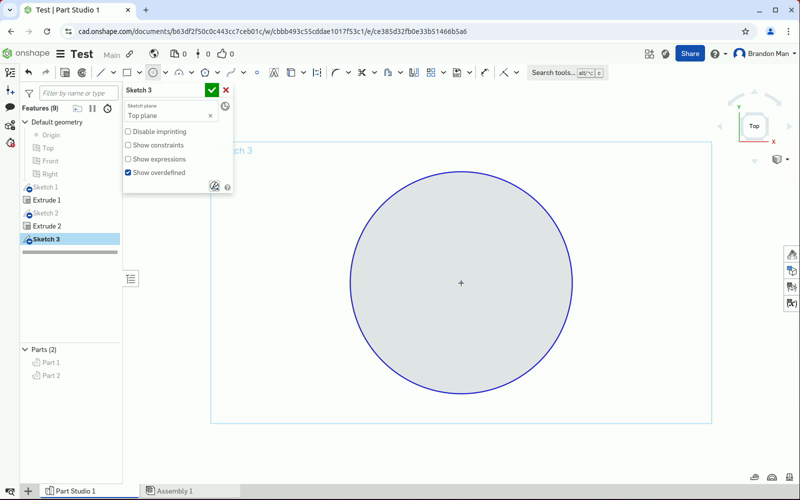
mouse_move(558, 282)
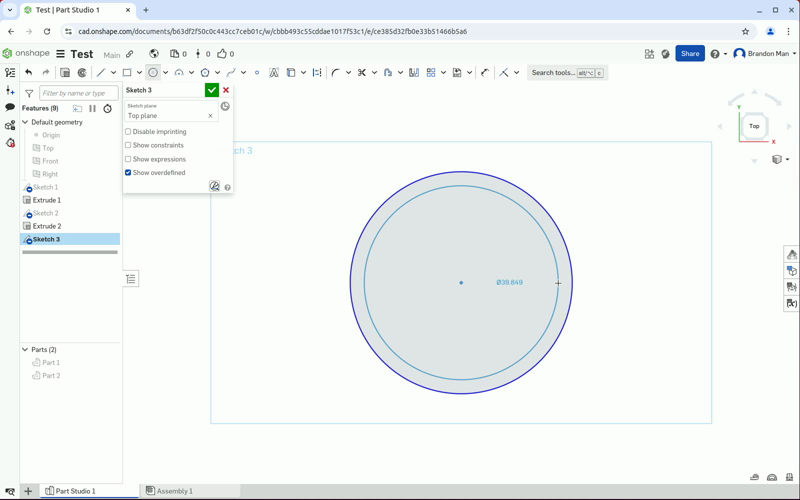
click(558, 282)
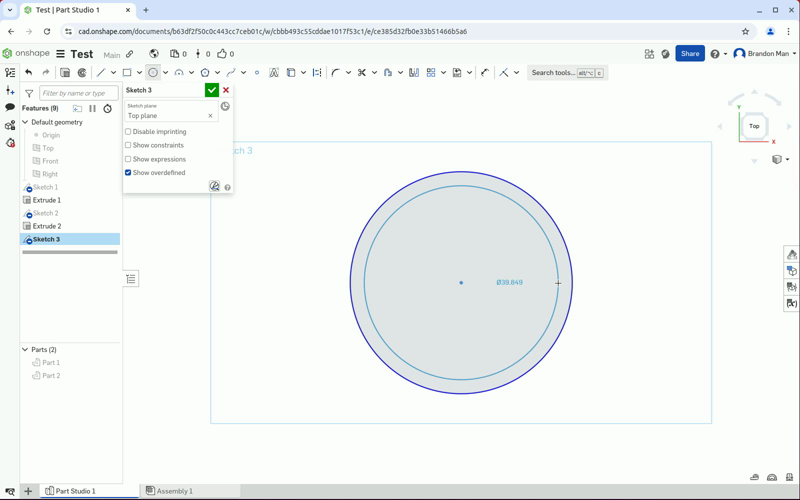
key(esc)
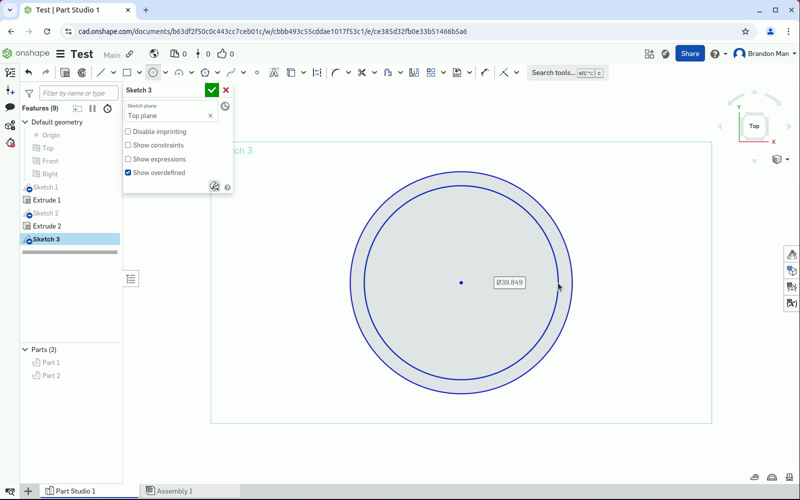
mouse_move(485, 182)
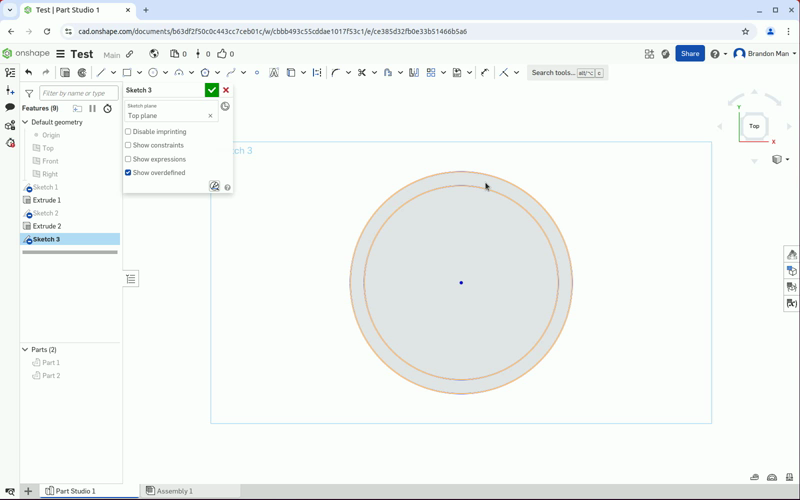
click(485, 182)
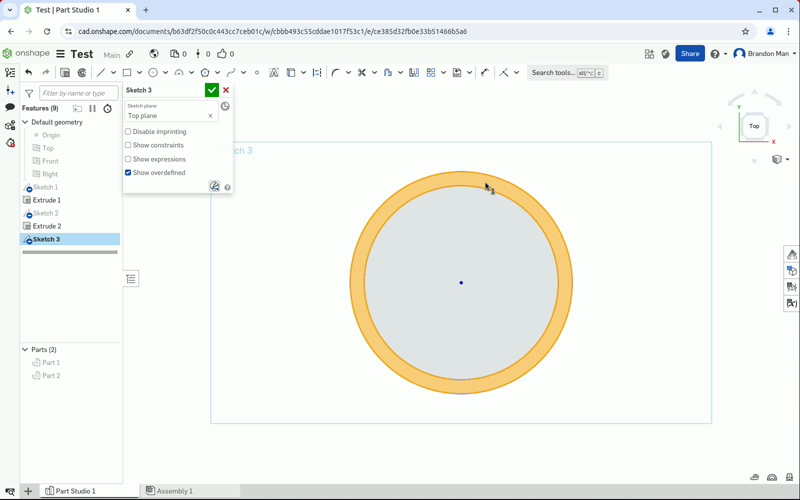
mouse_move(73, 352)
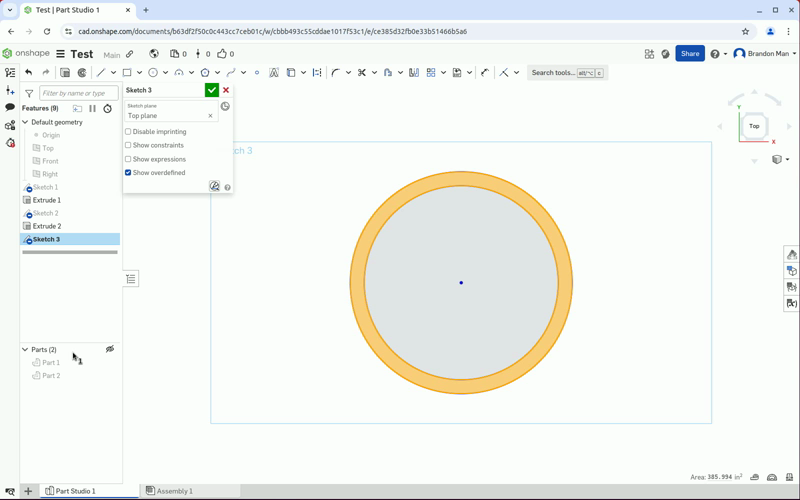
key(shift+y)
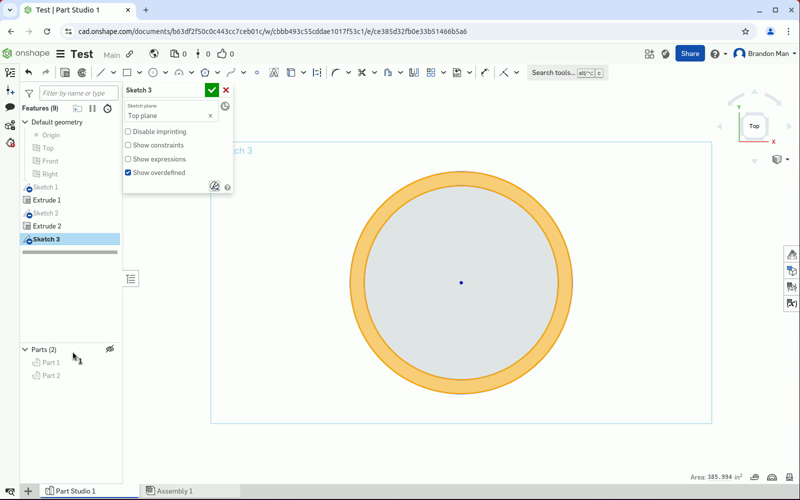
key(shift+e)
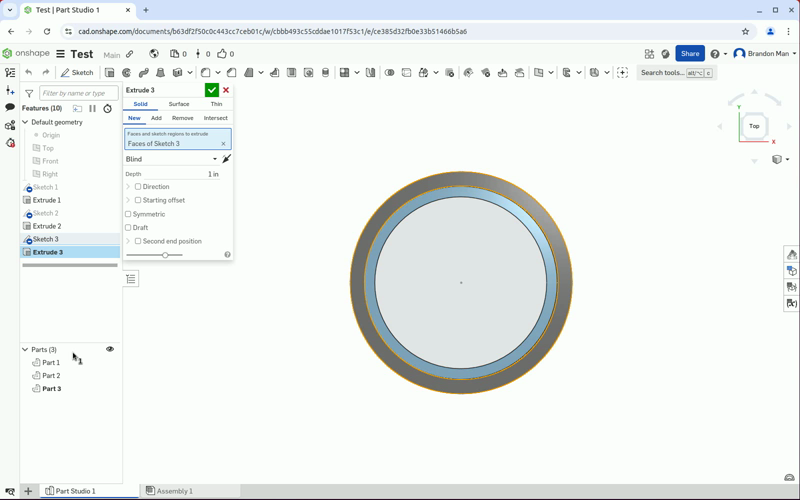
mouse_move(143, 106)
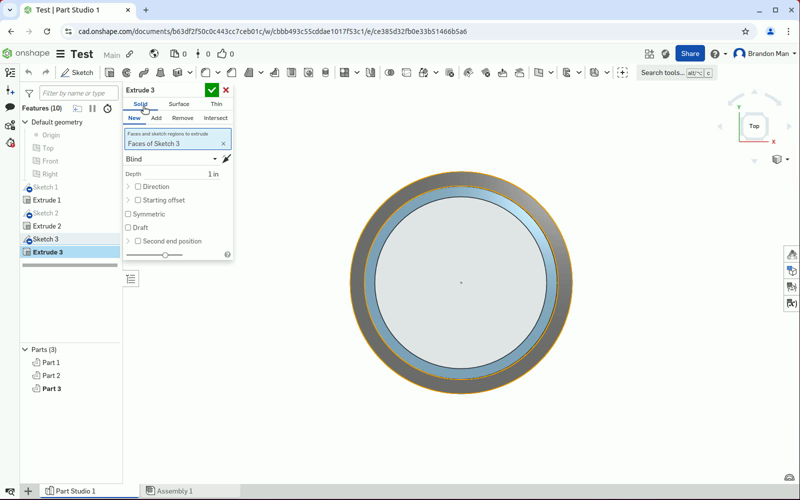
click(143, 106)
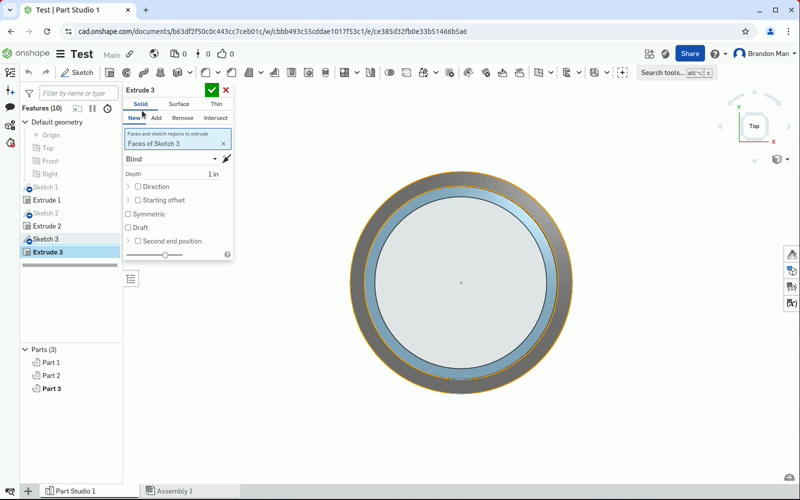
mouse_move(137, 120)
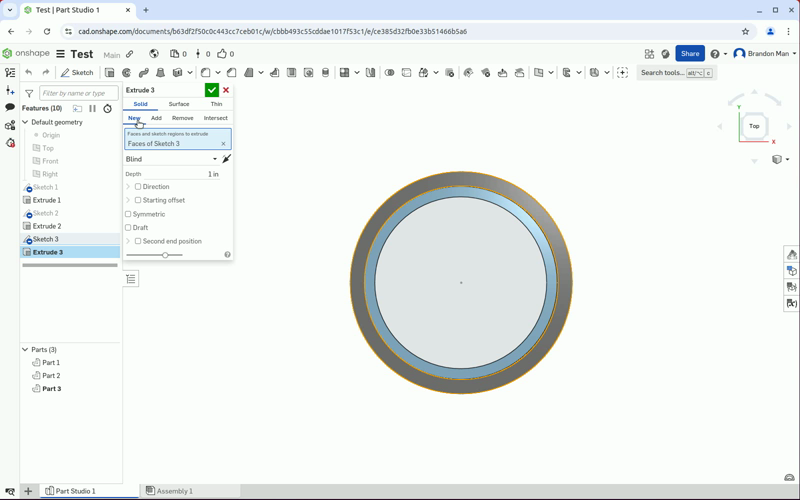
click(137, 120)
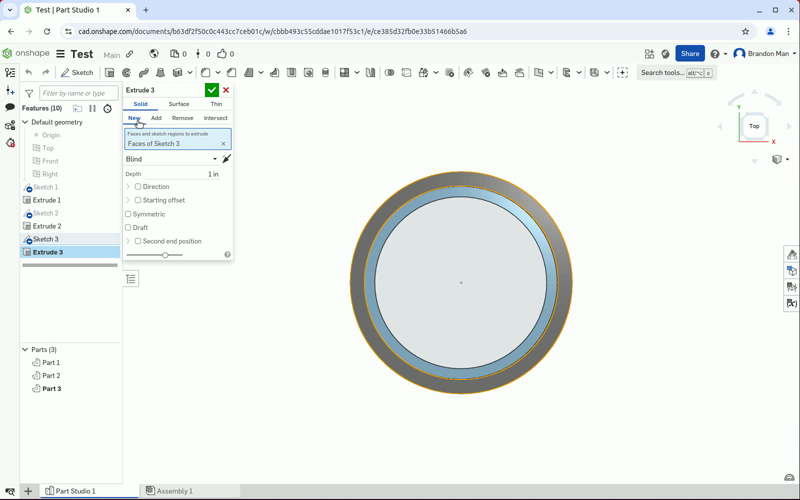
key(tab, 4)
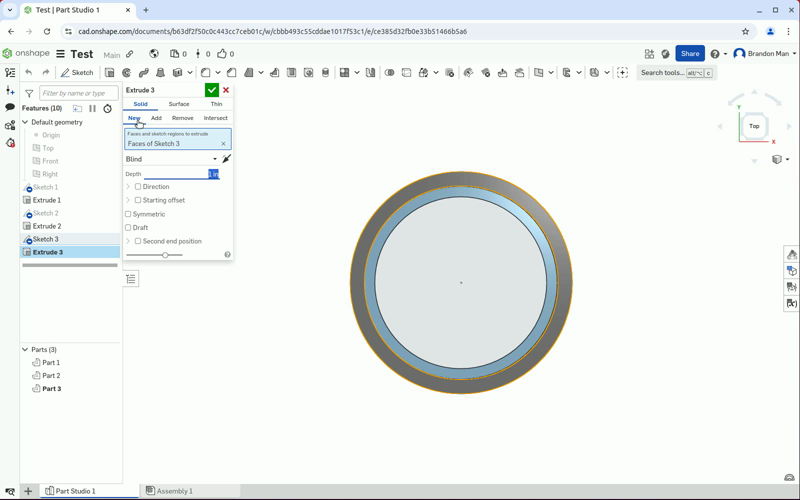
text(13.721)
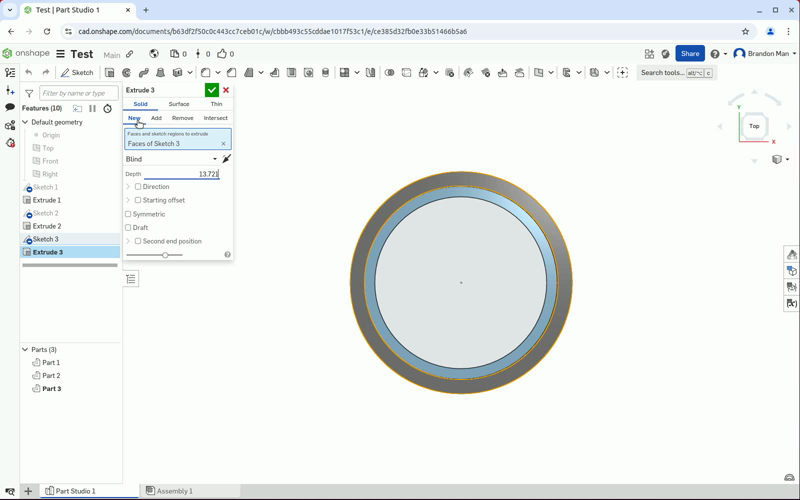
key(tab, 3)
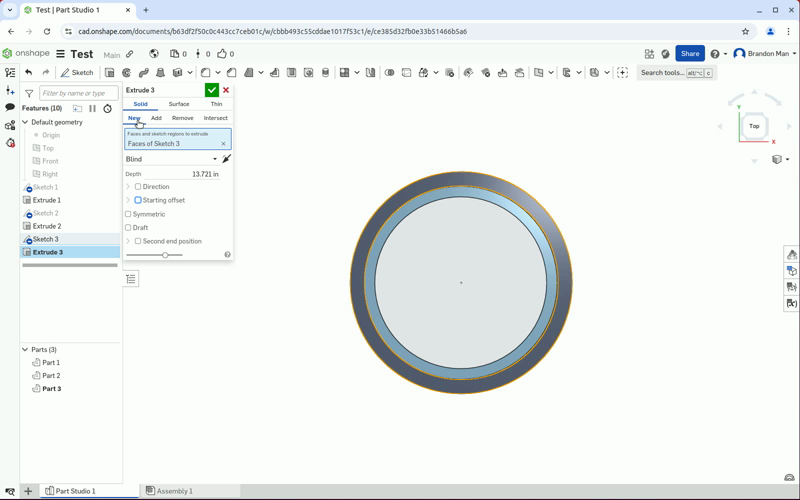
key(tab, 2)
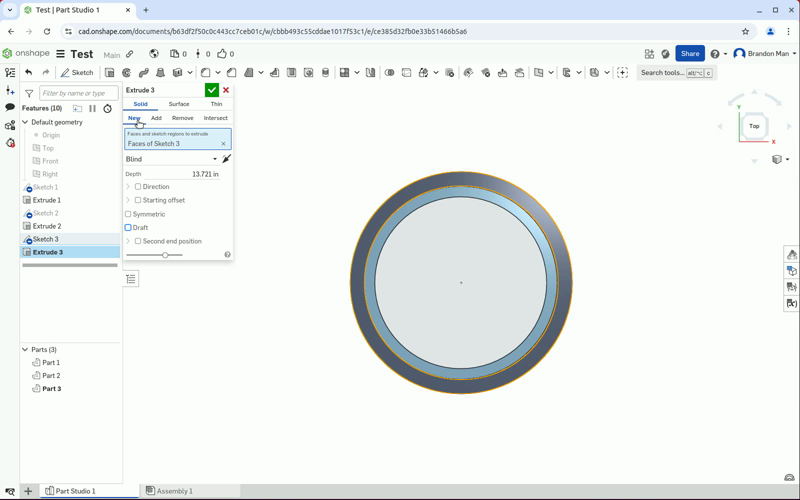
key(space)
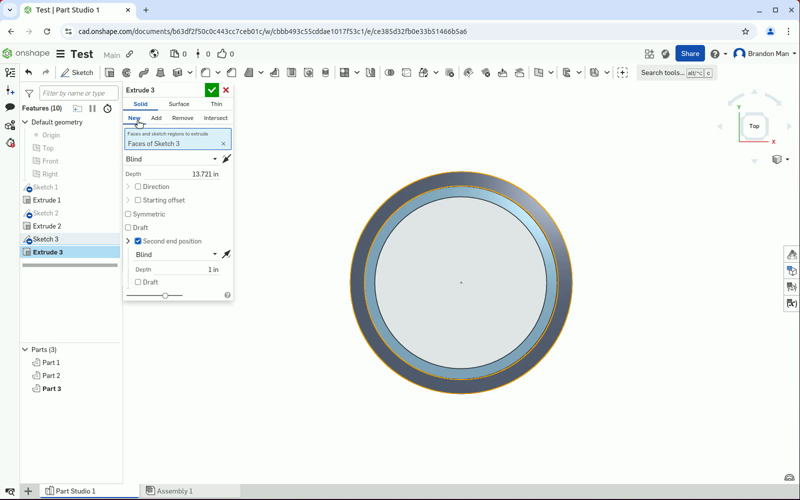
key(tab, 3)
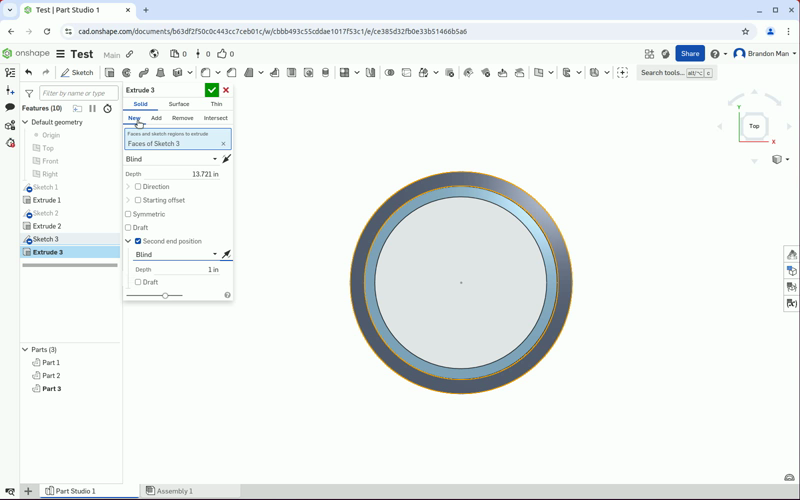
text(11.795)
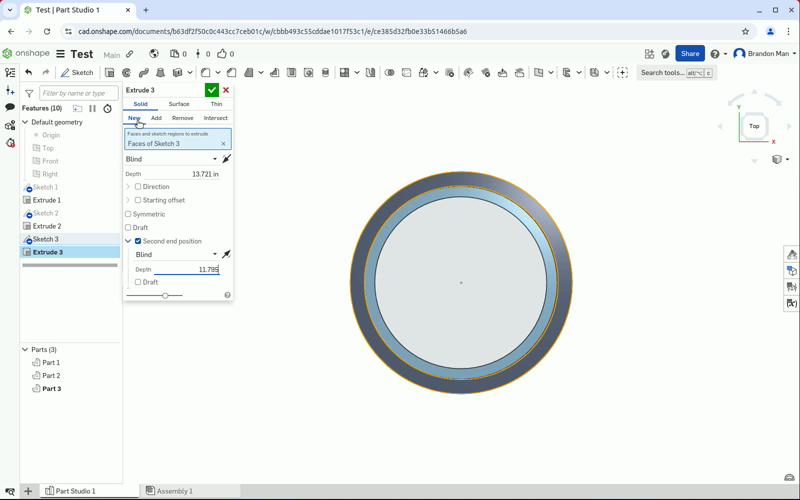
key(enter)
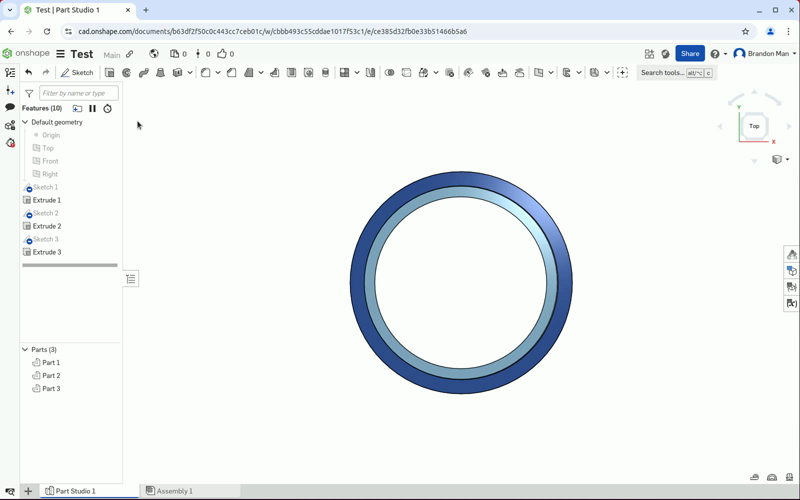
key(shift+h)
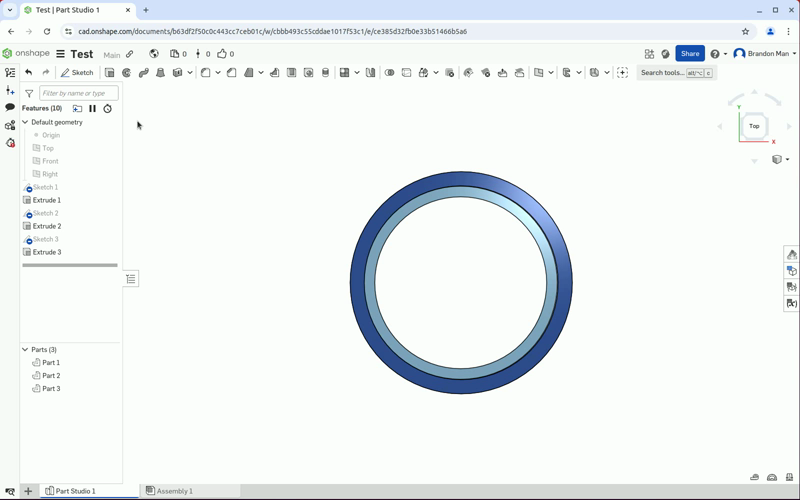
key(shift+h)
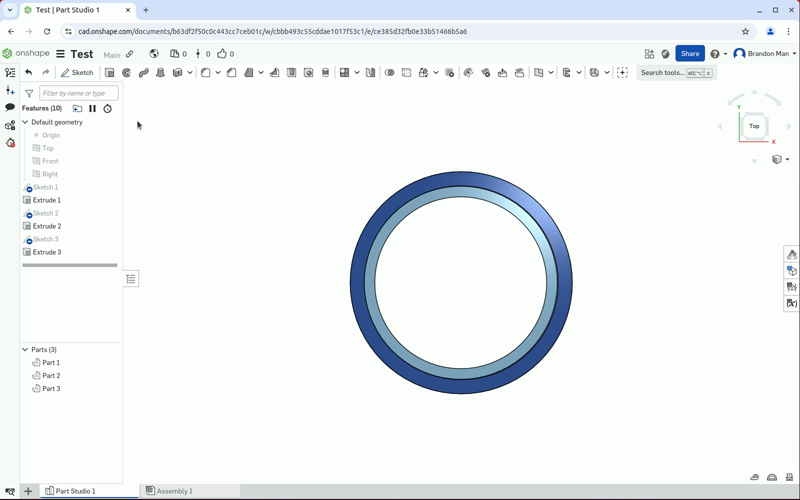
mouse_move(73, 189)
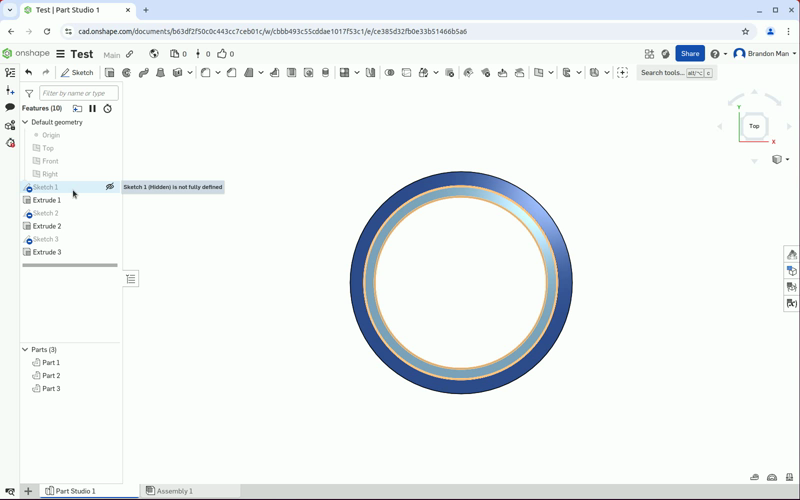
click(73, 189)
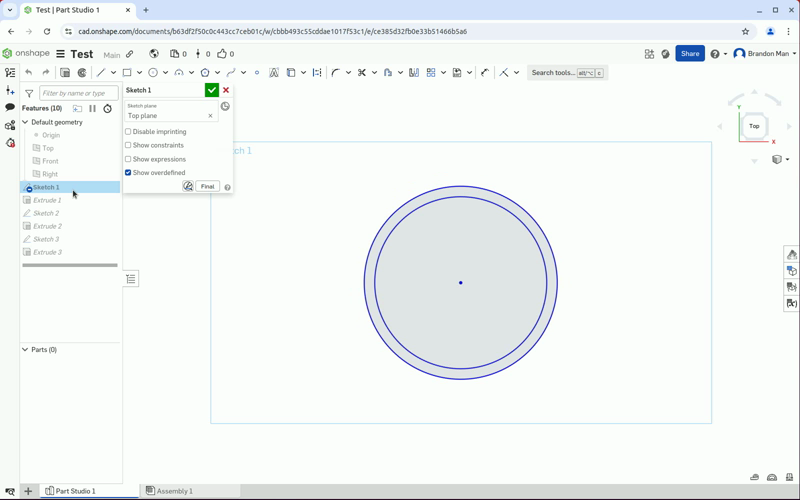
mouse_move(229, 92)
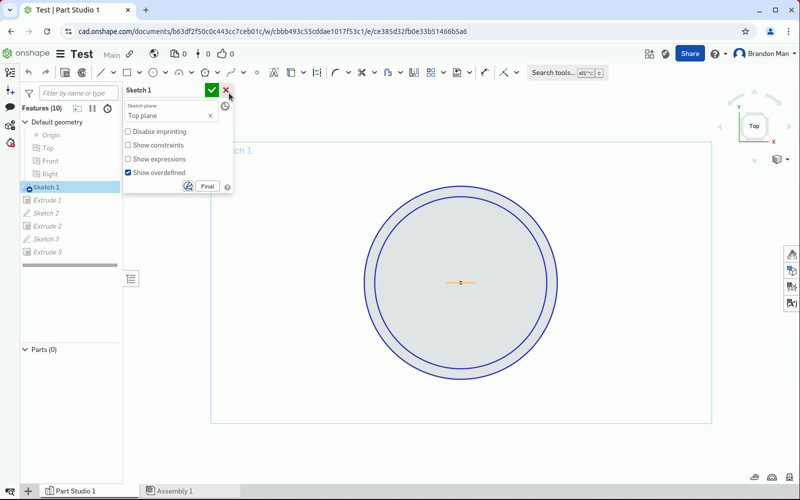
click(229, 92)
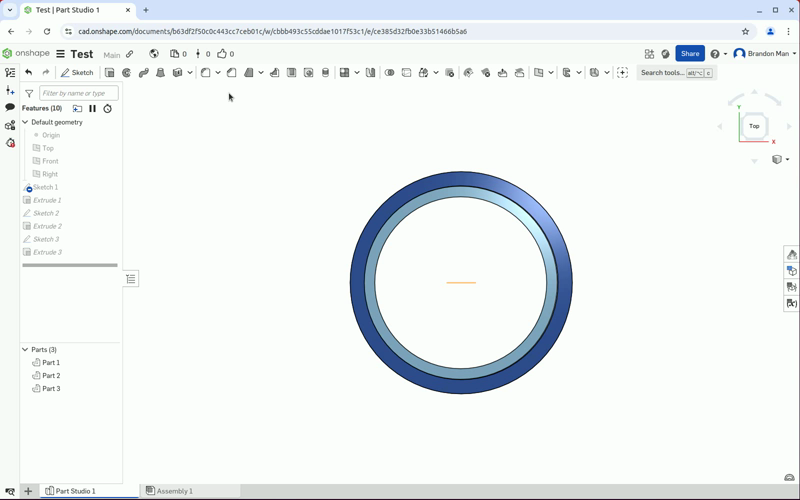
mouse_move(541, 75)
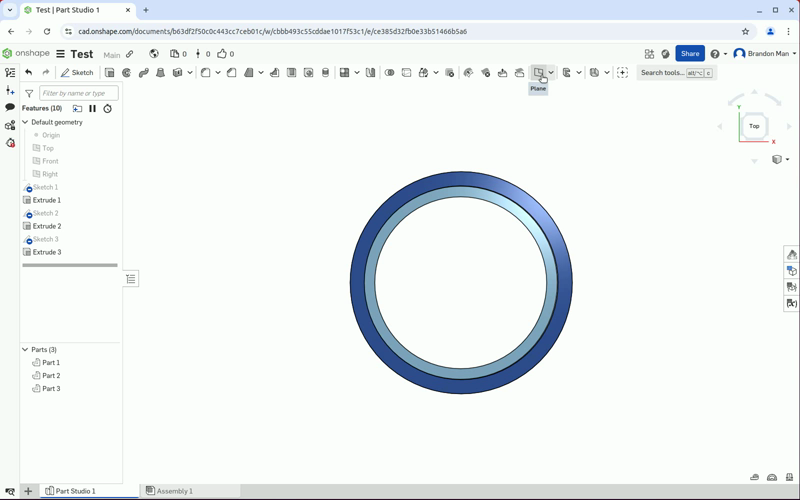
click(541, 75)
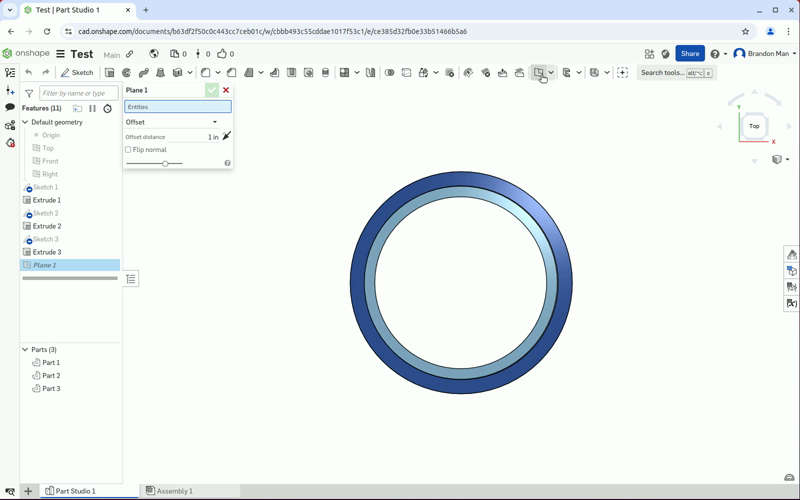
mouse_move(73, 150)
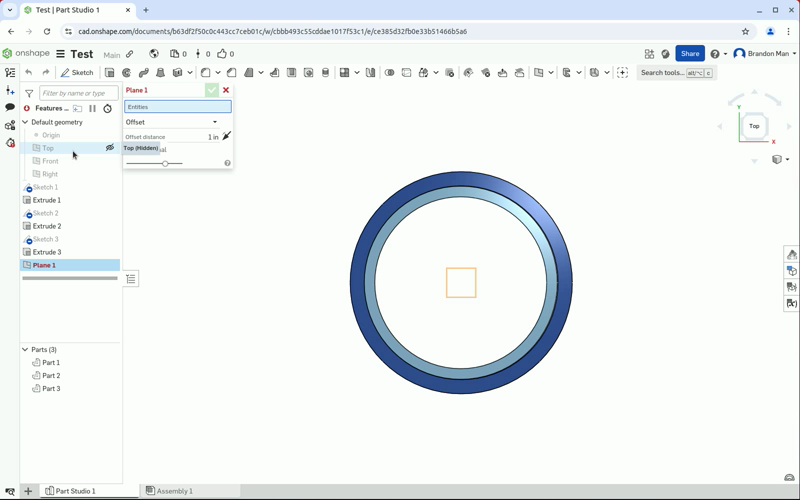
click(73, 150)
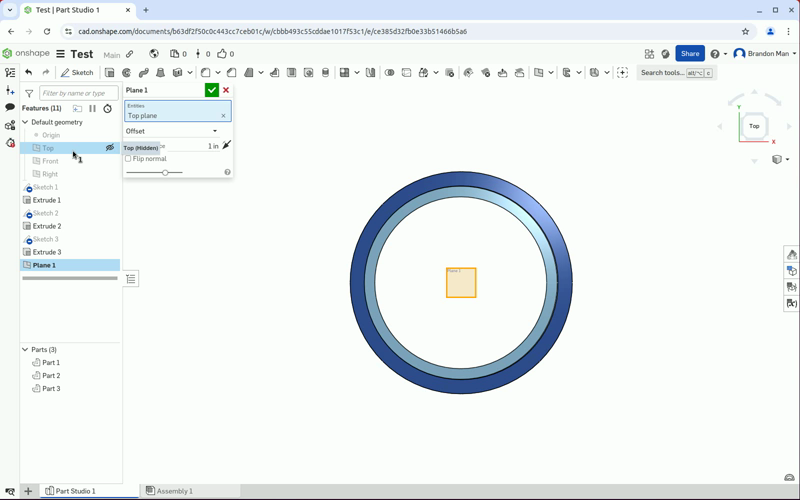
key(tab, 2)
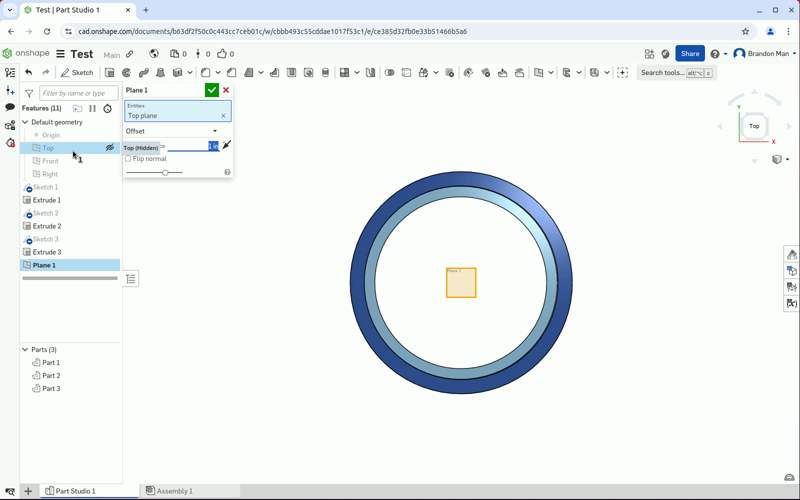
text(1.91)
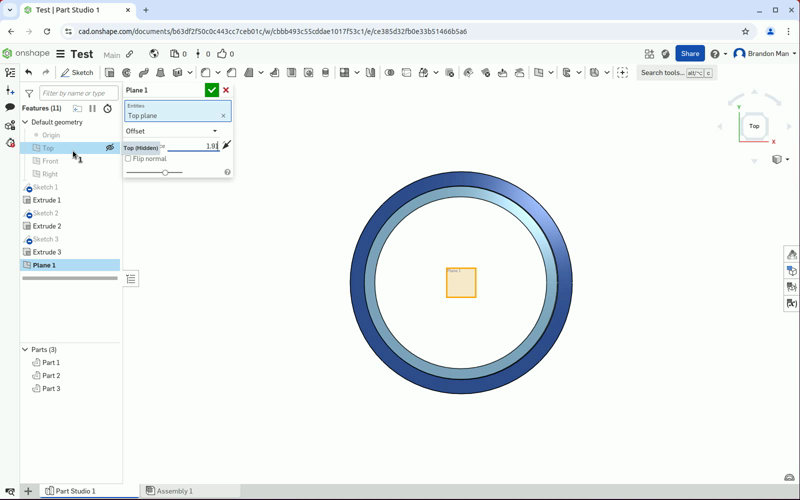
key(enter, 2)
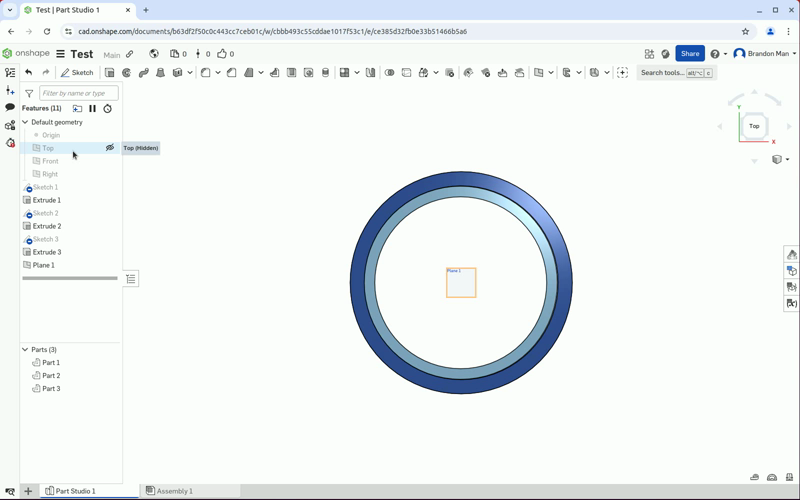
key(shift+s)
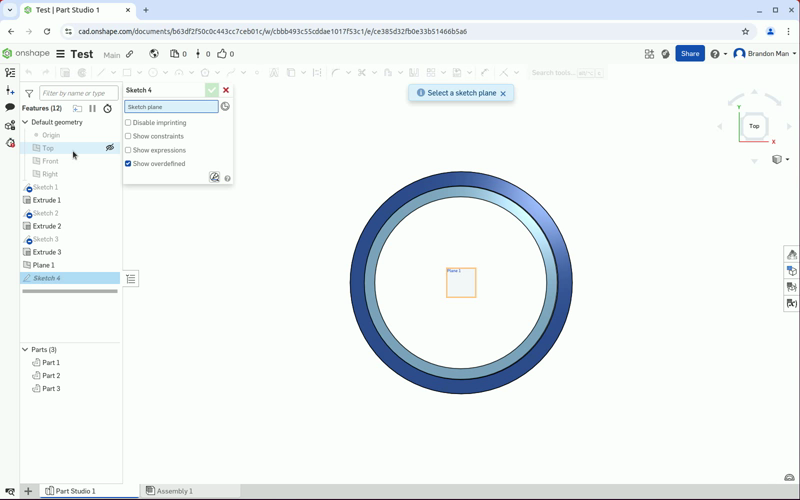
mouse_move(73, 267)
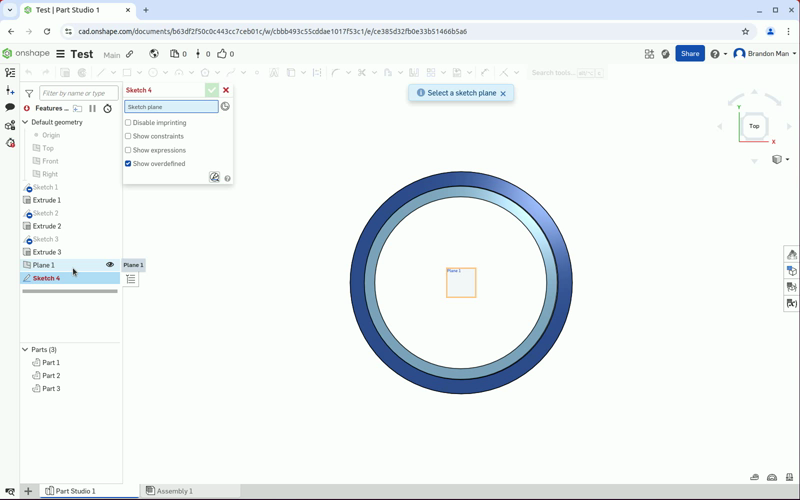
click(73, 267)
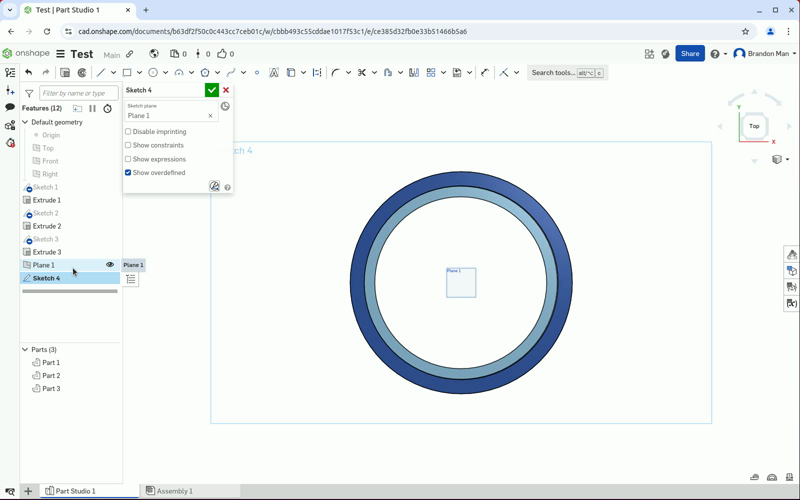
mouse_move(73, 352)
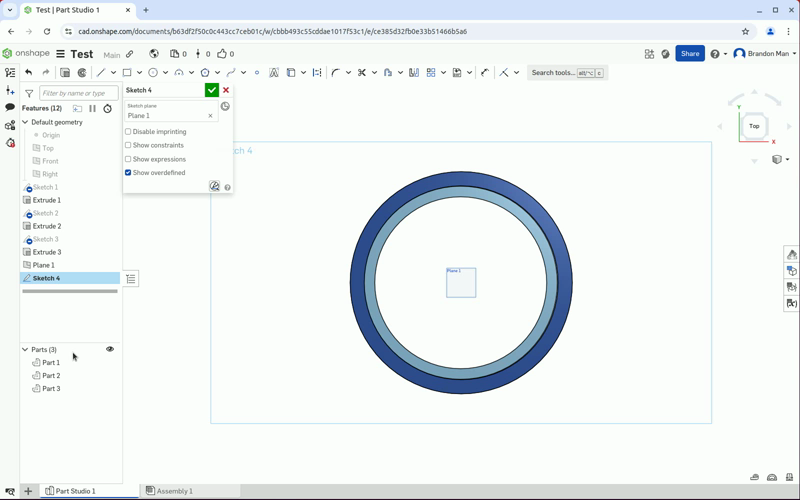
key(y)
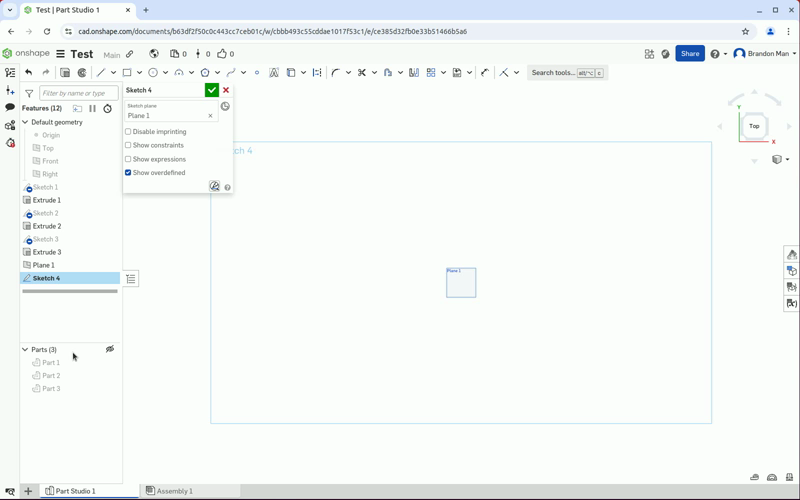
key(c)
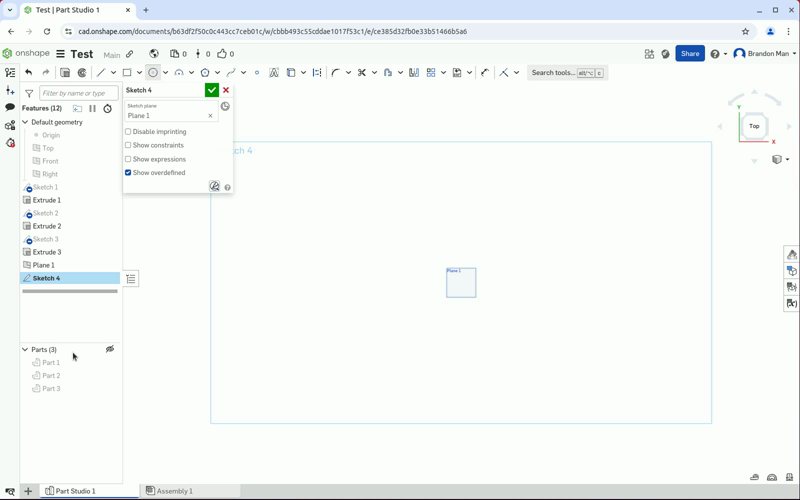
key_down(shift)
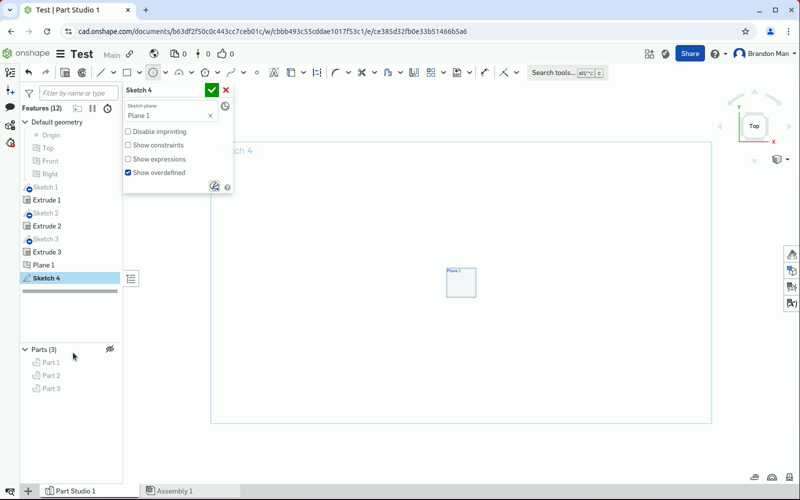
mouse_move(461, 282)
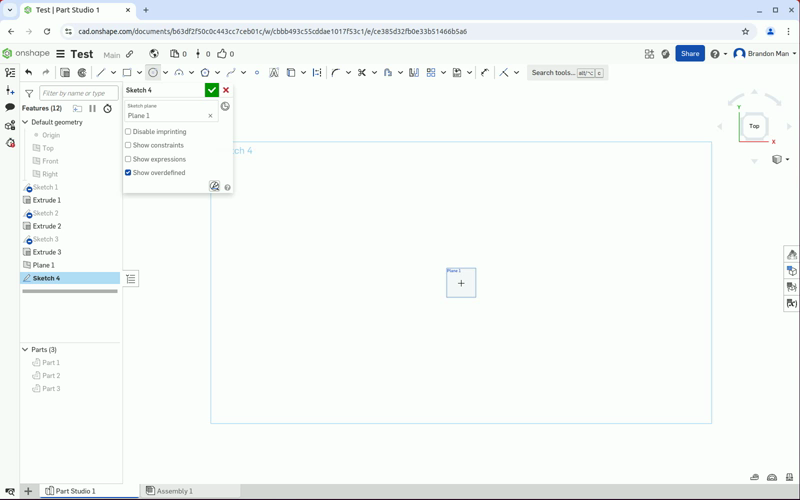
click(461, 282)
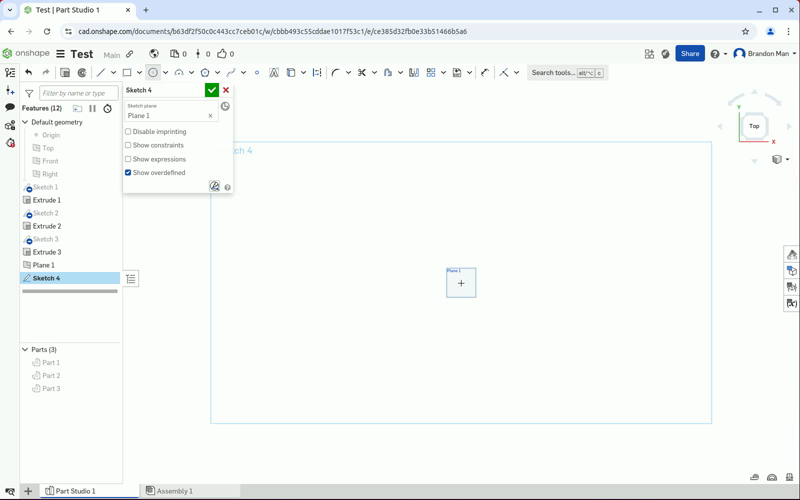
key_up(shift)
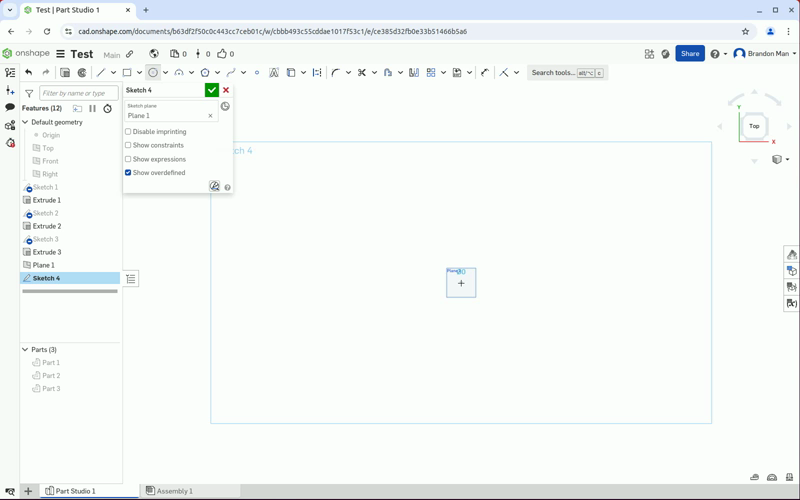
mouse_move(574, 282)
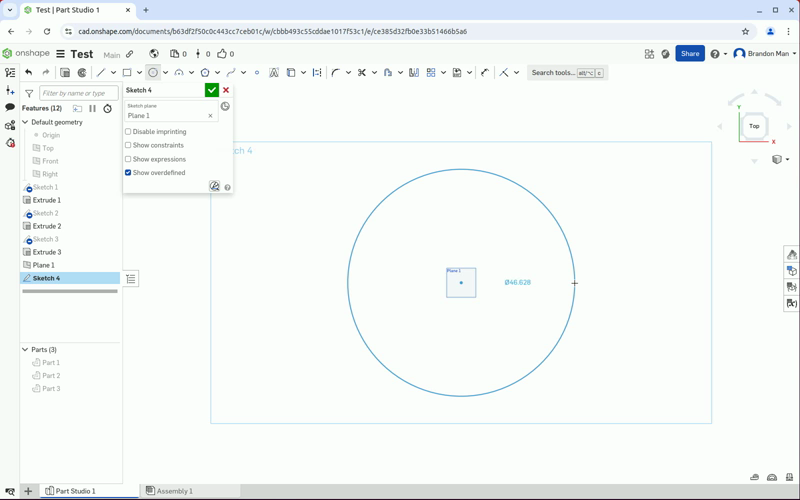
click(574, 282)
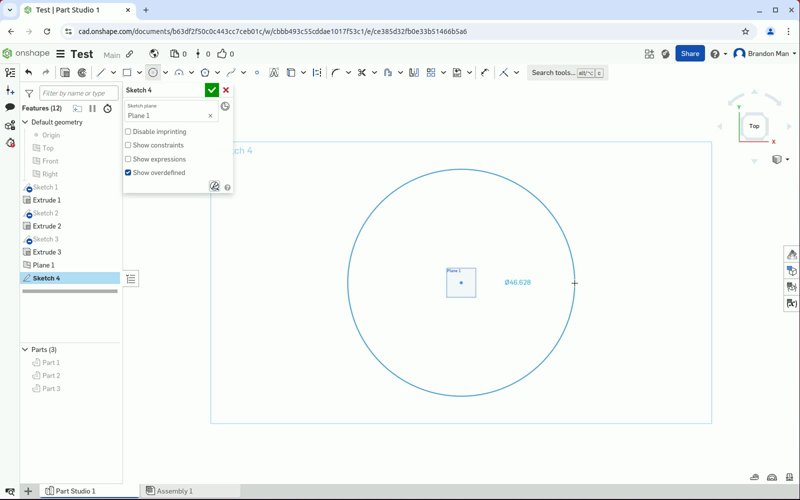
key(esc)
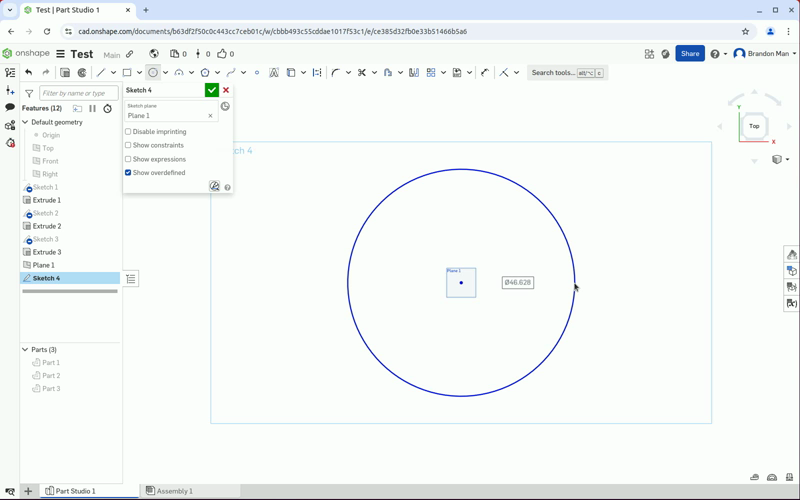
key(c)
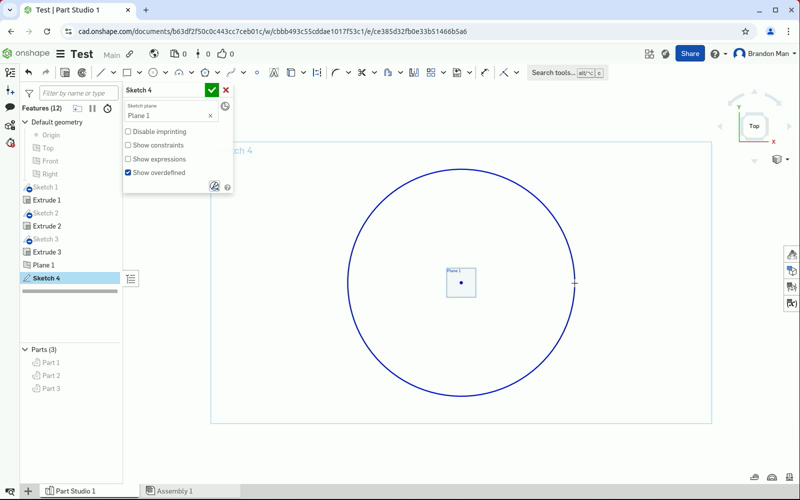
key_down(shift)
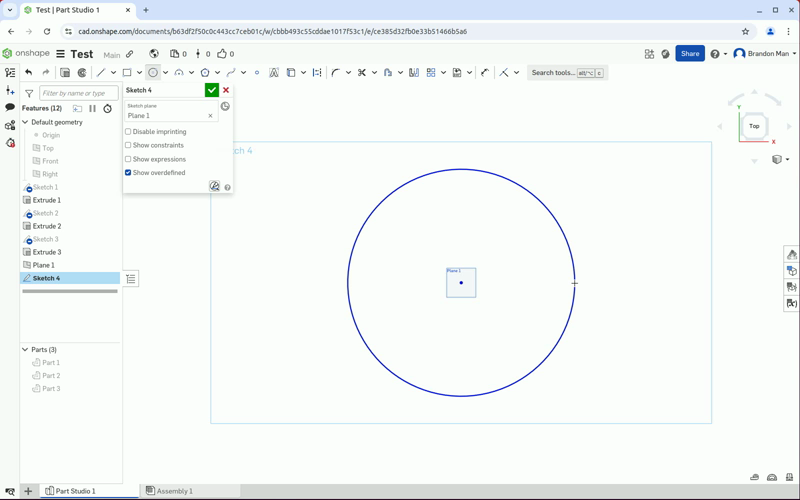
mouse_move(461, 282)
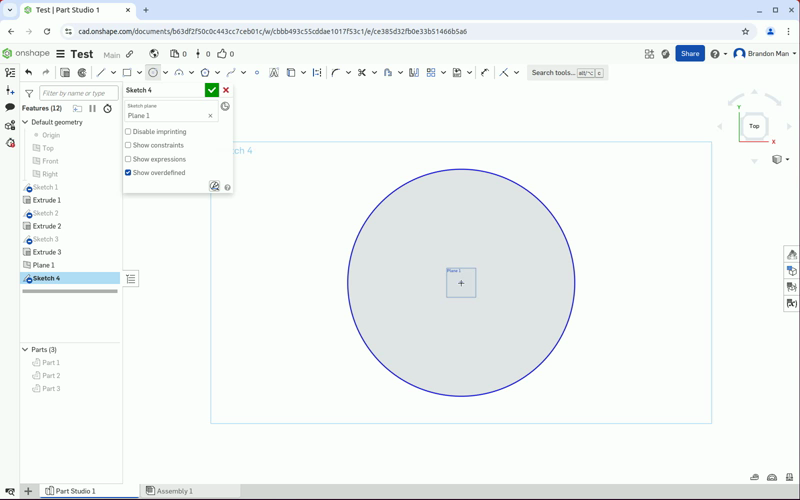
click(461, 282)
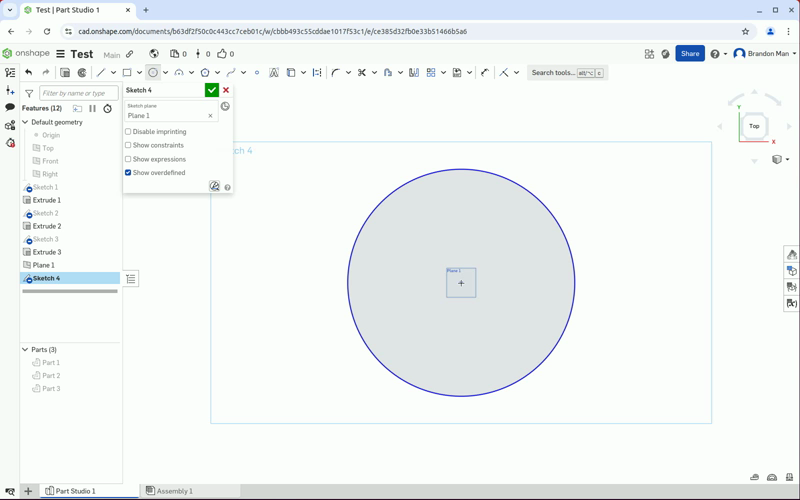
key_up(shift)
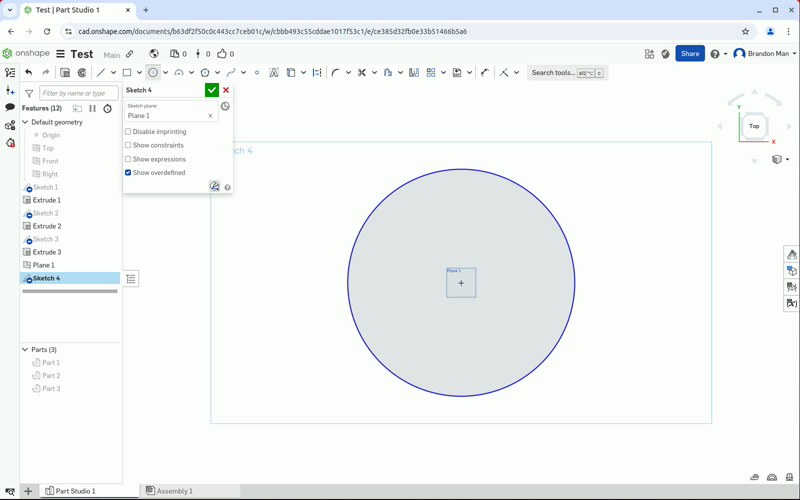
mouse_move(572, 282)
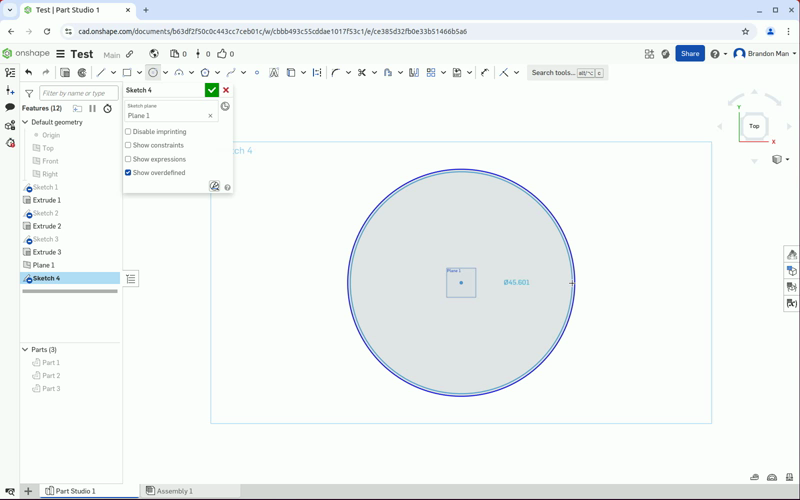
scroll(6)
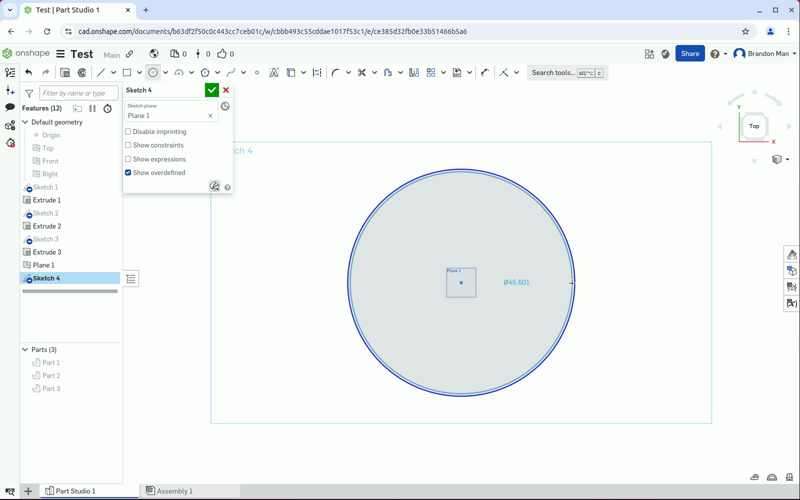
scroll(6)
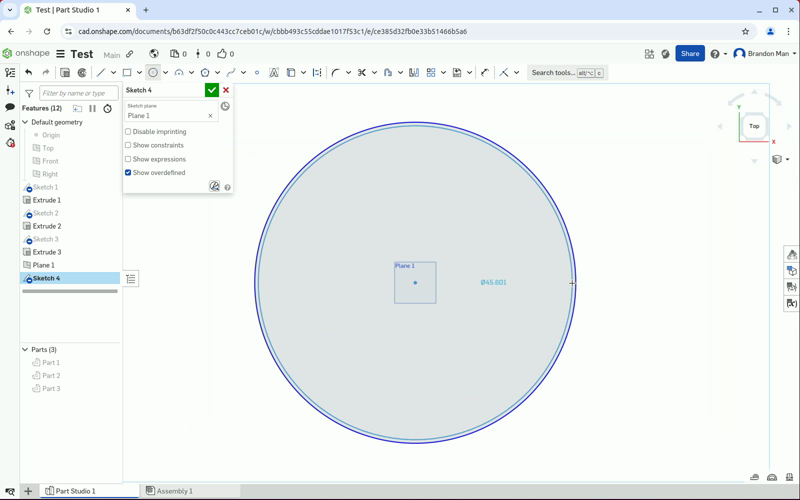
scroll(6)
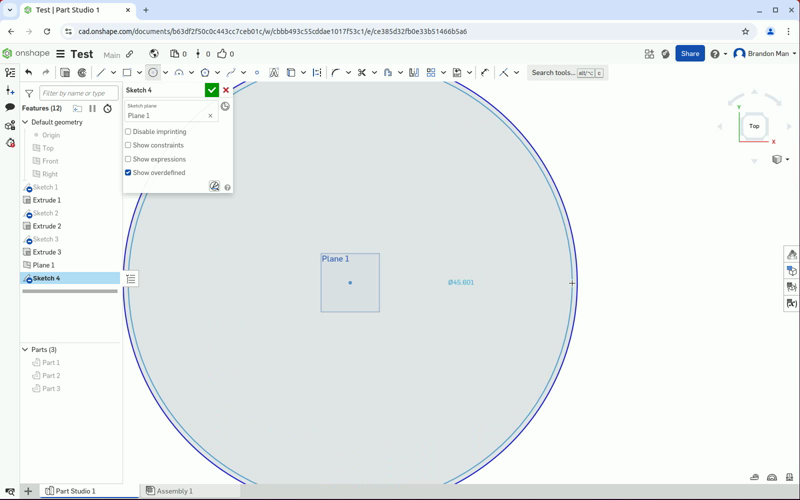
scroll(6)
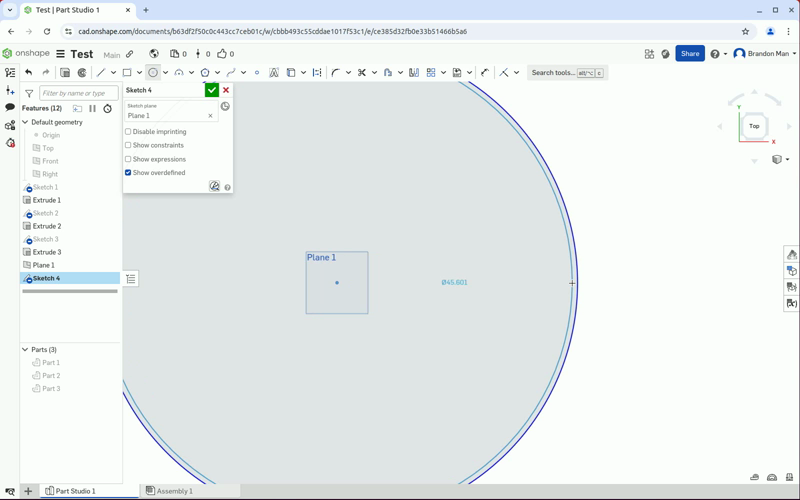
scroll(6)
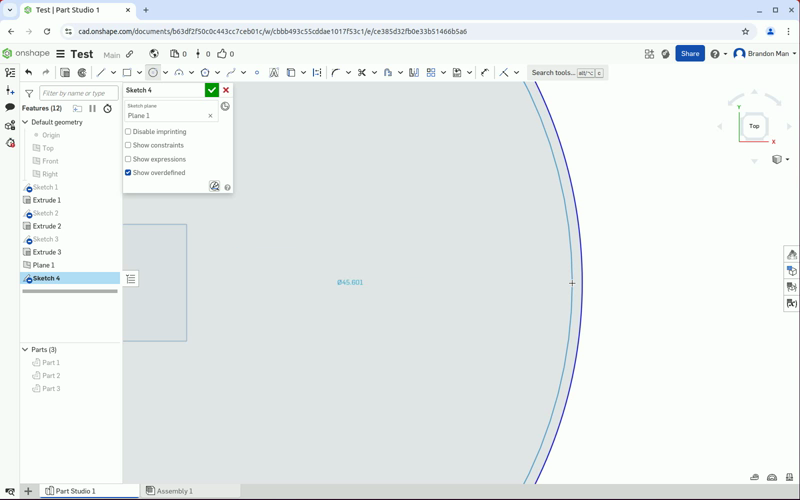
scroll(6)
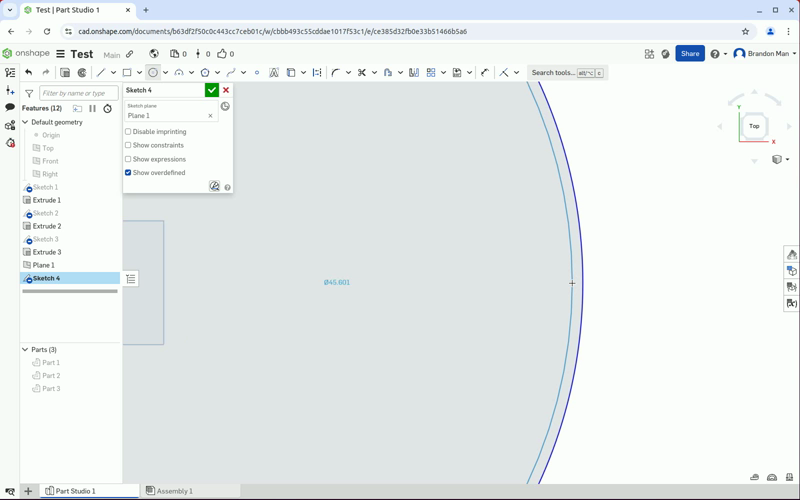
scroll(6)
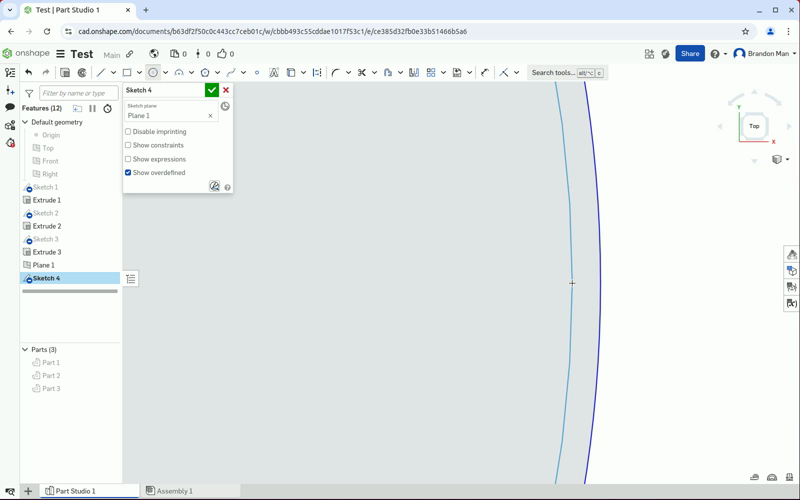
click(572, 282)
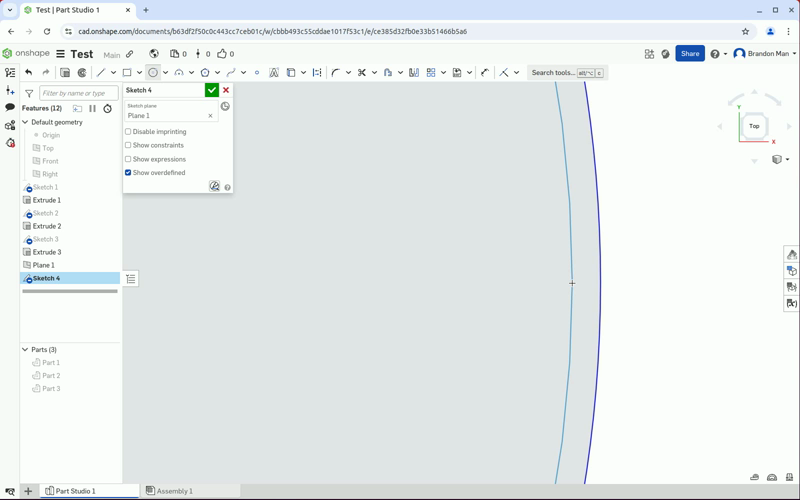
scroll(-6)
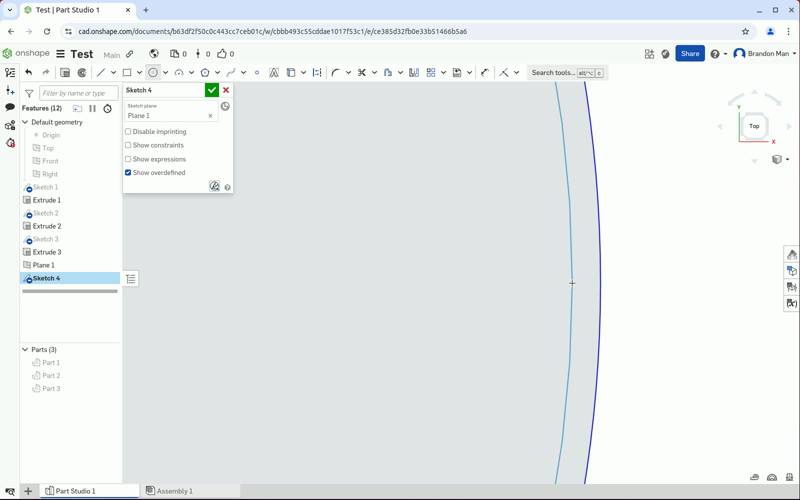
scroll(-6)
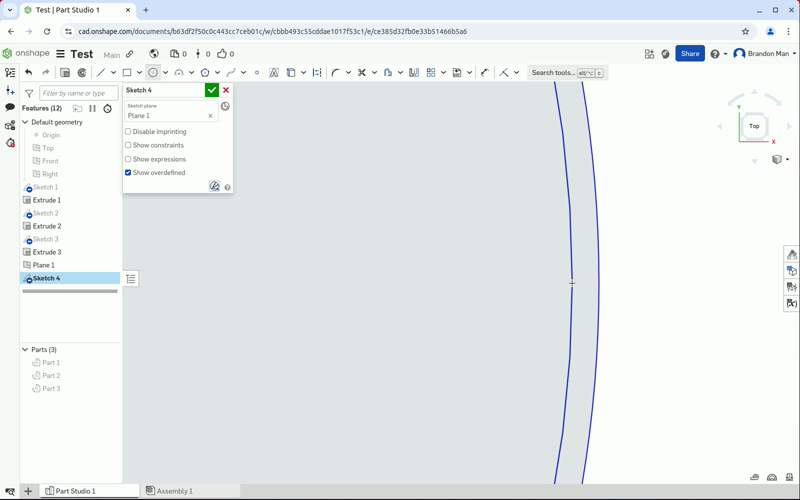
scroll(-6)
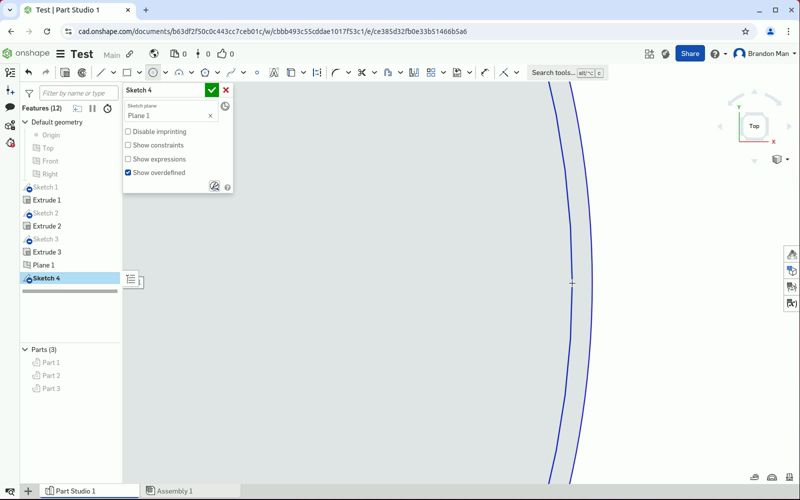
scroll(-6)
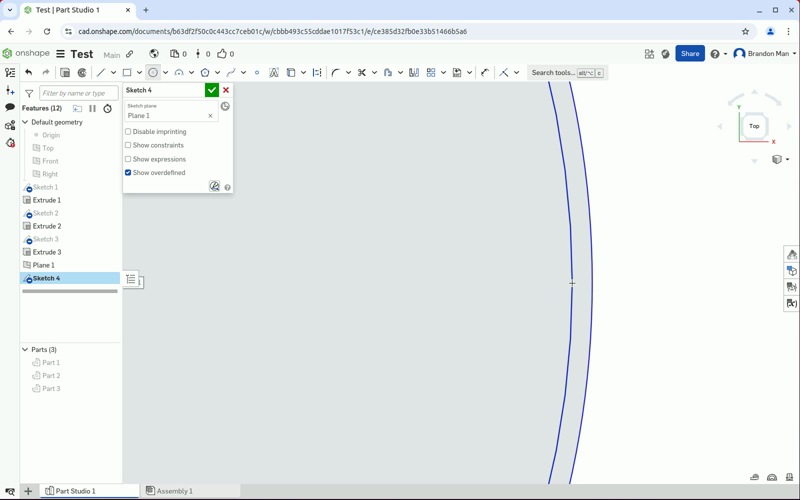
scroll(-6)
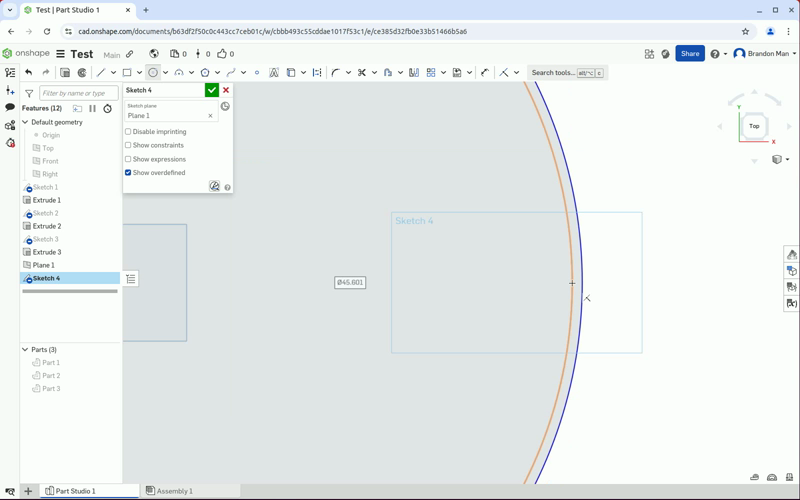
scroll(-6)
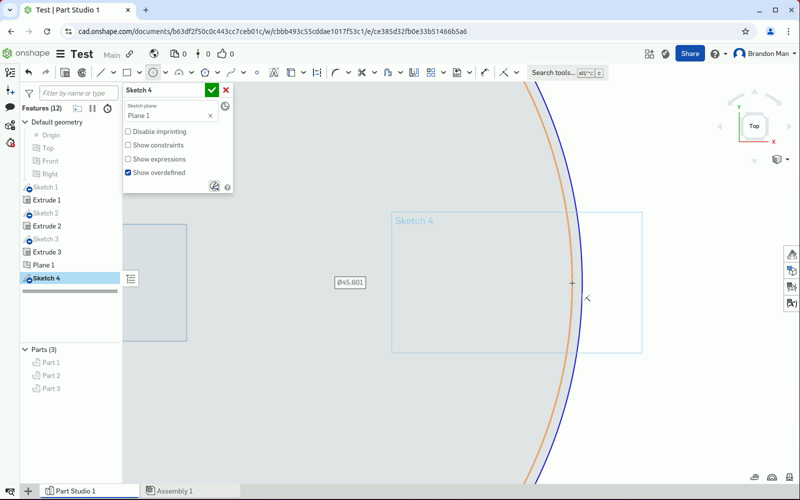
scroll(-6)
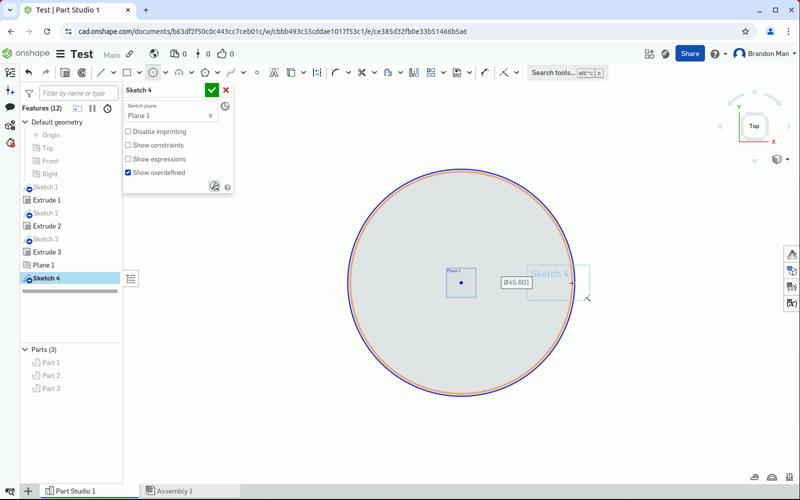
key(esc)
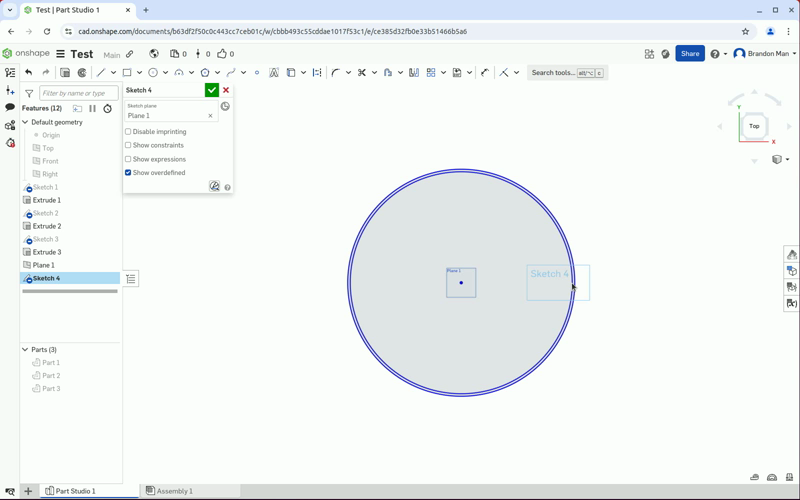
mouse_move(539, 363)
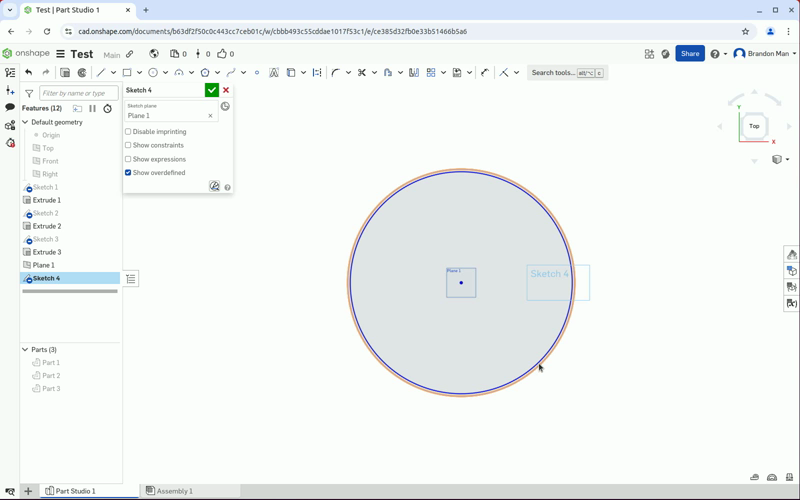
scroll(6)
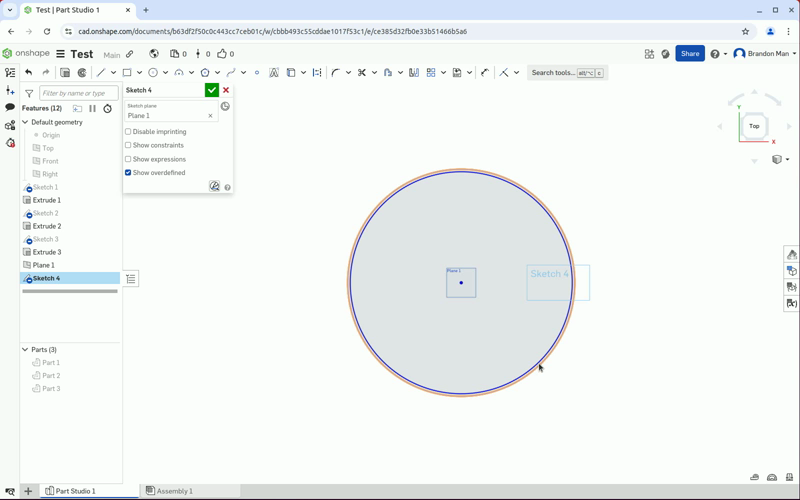
scroll(6)
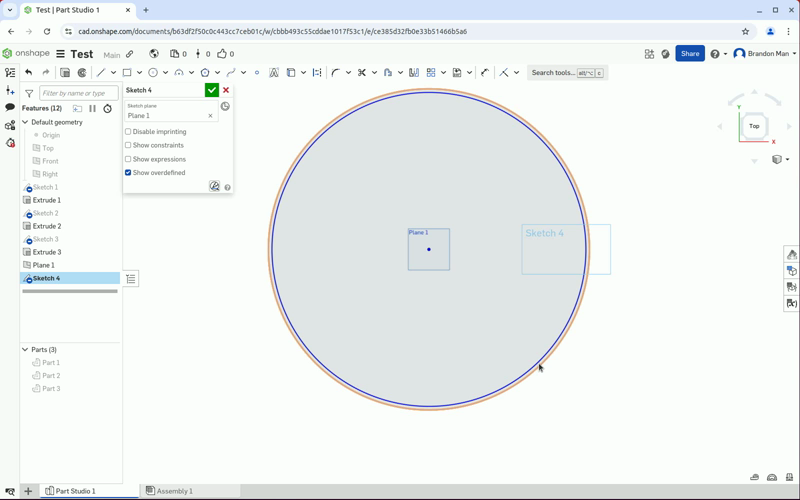
scroll(6)
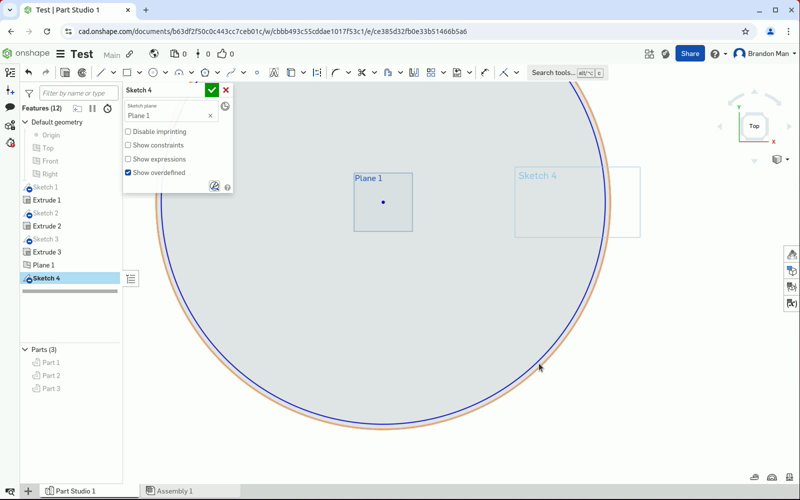
scroll(6)
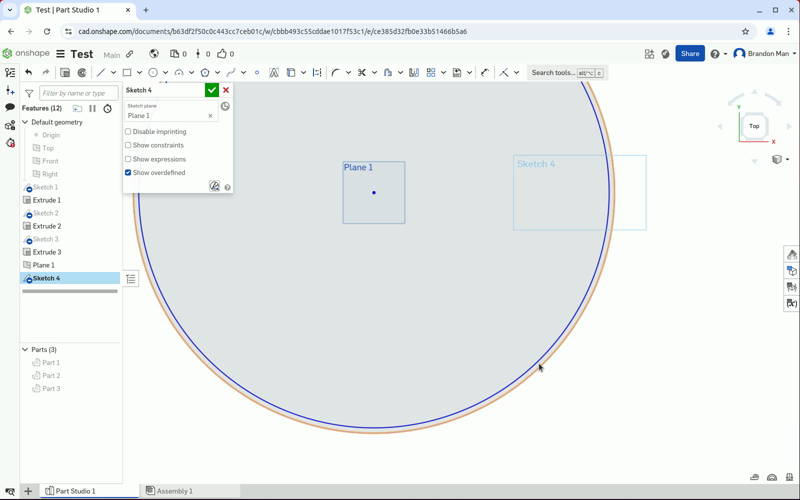
scroll(6)
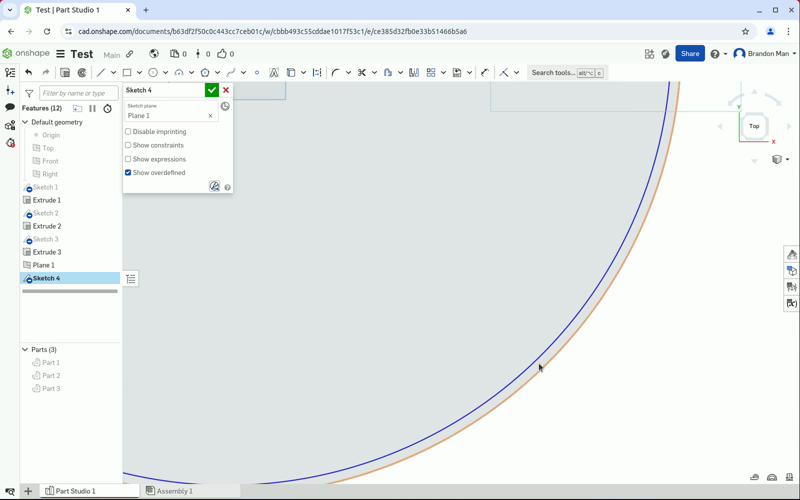
scroll(6)
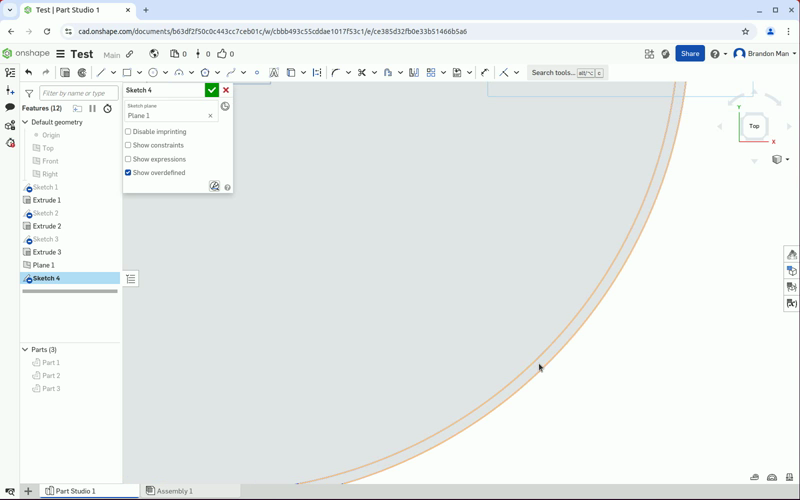
scroll(6)
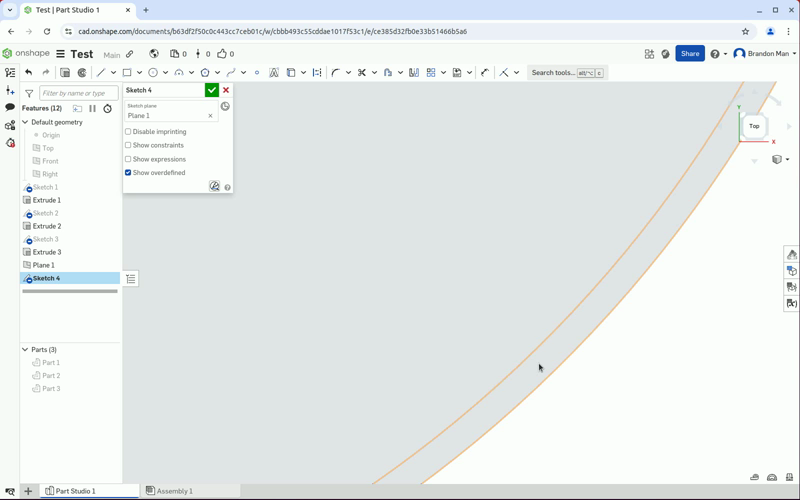
click(539, 363)
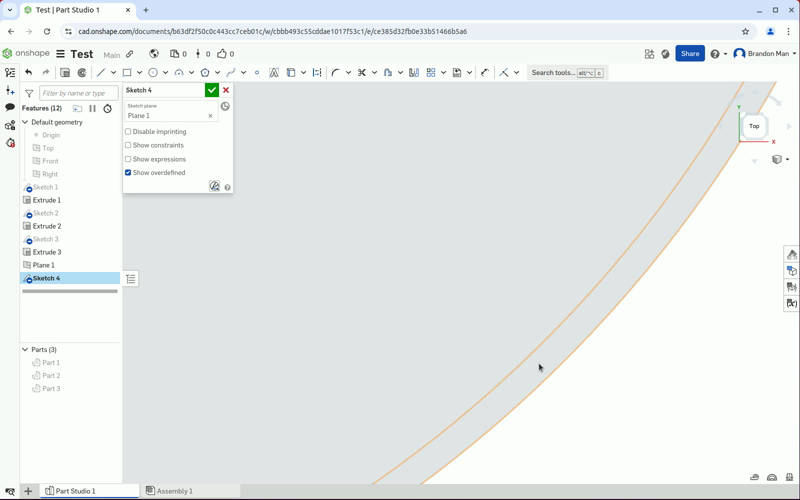
scroll(-6)
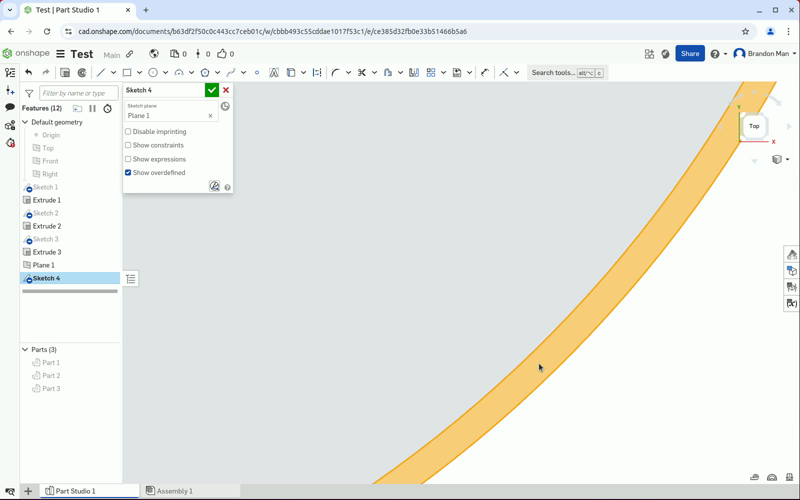
scroll(-6)
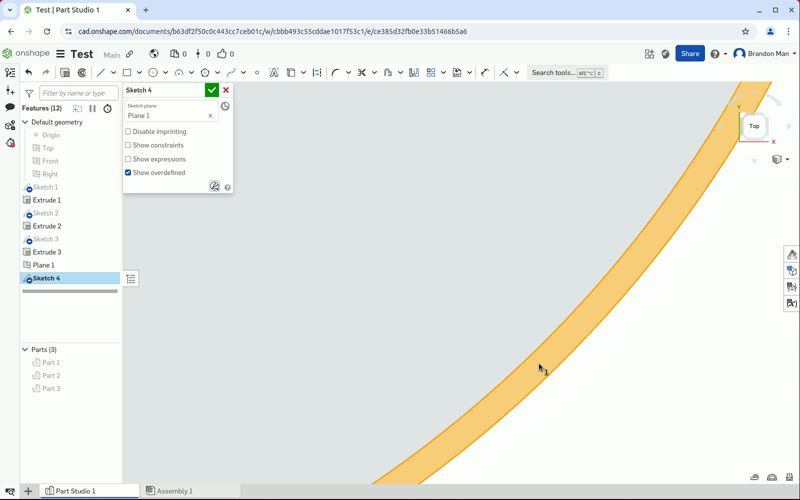
scroll(-6)
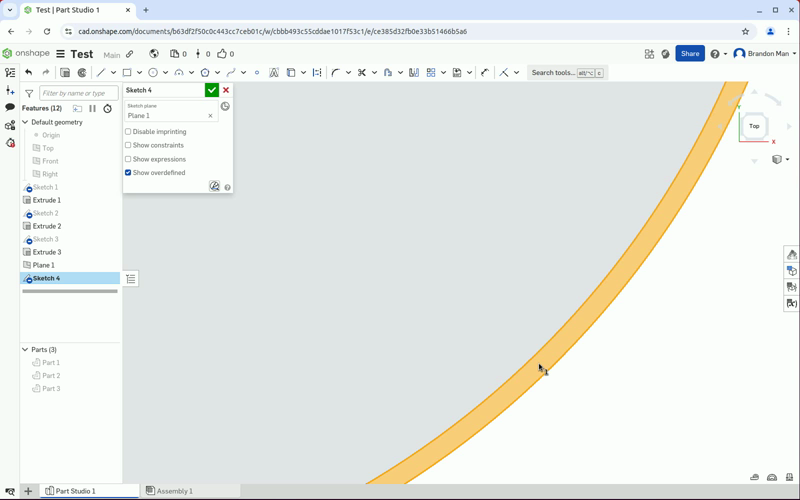
scroll(-6)
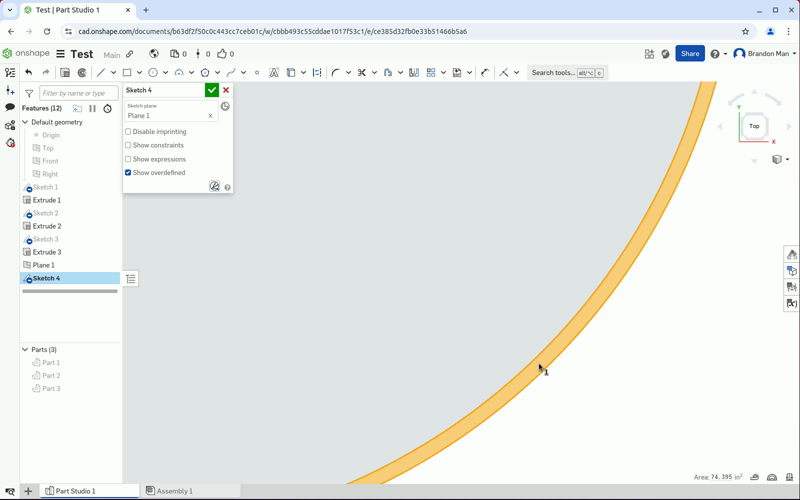
scroll(-6)
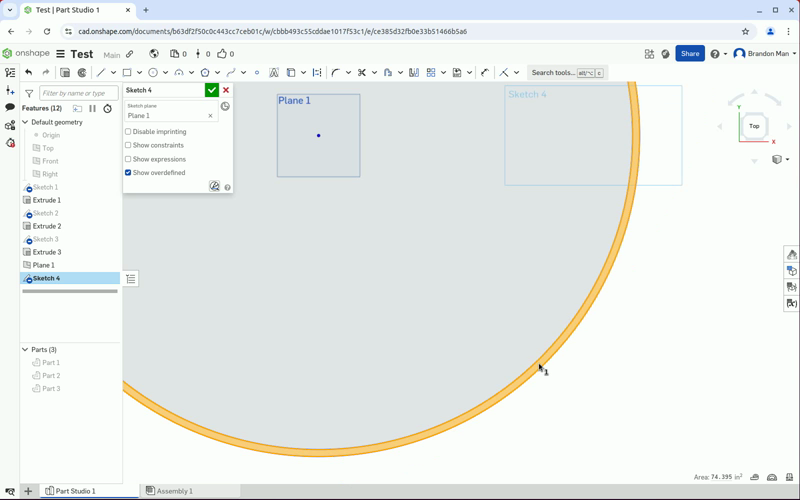
scroll(-6)
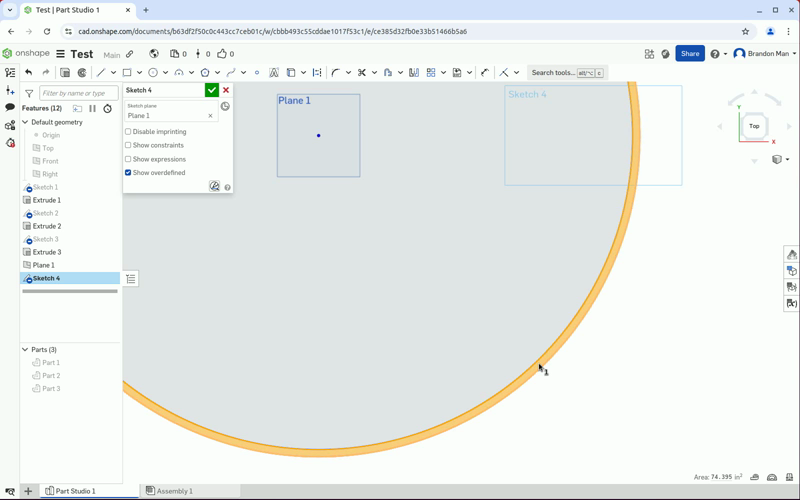
scroll(-6)
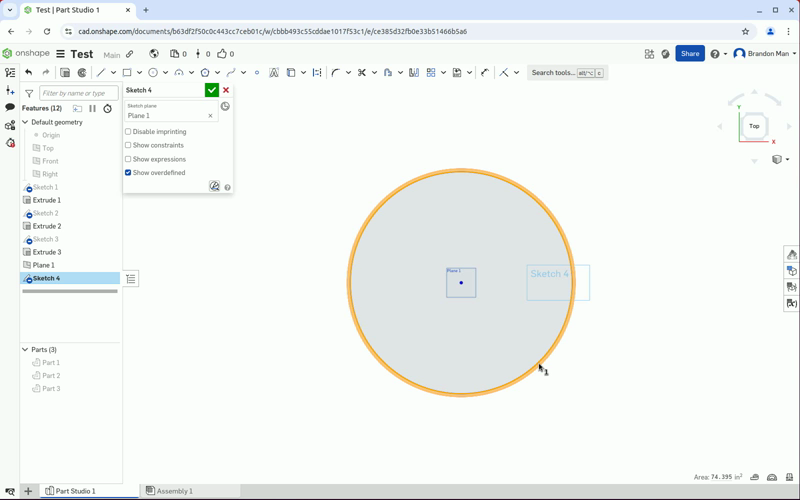
mouse_move(73, 352)
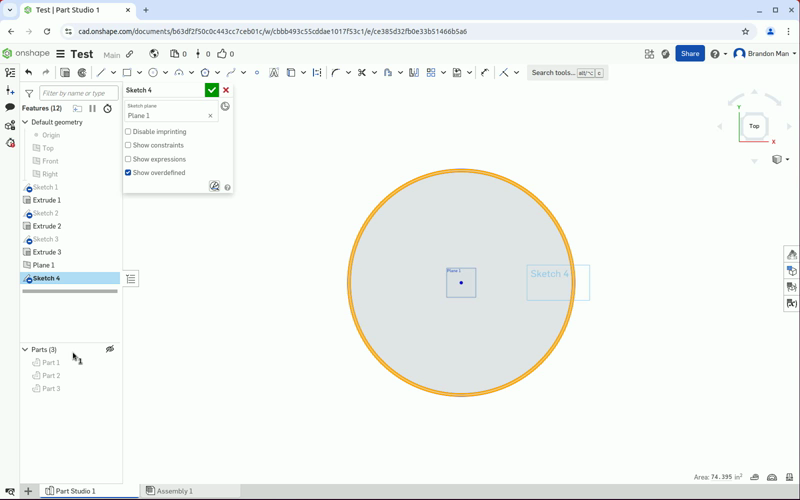
key(shift+y)
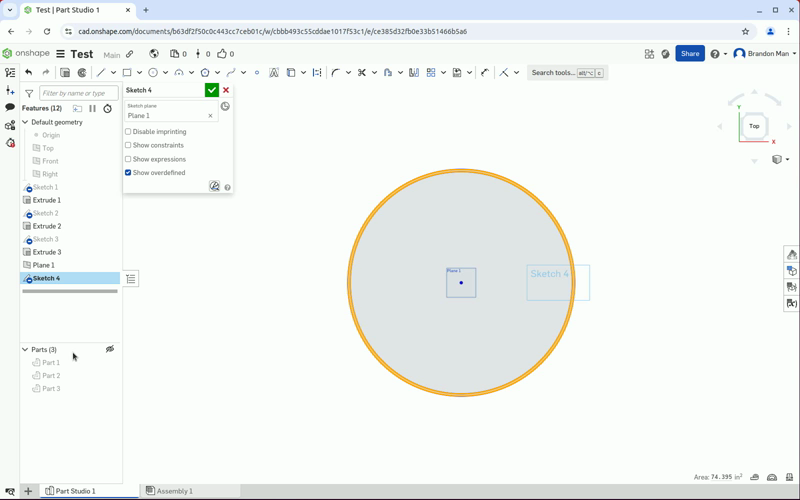
key(shift+e)
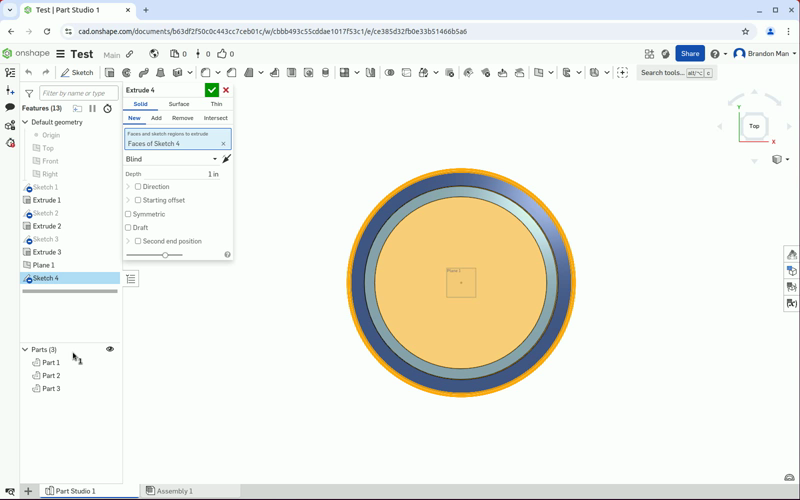
mouse_move(143, 106)
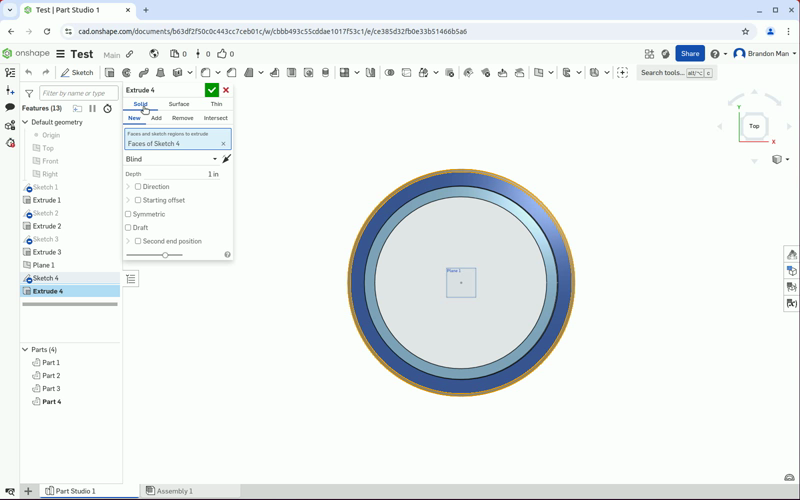
click(143, 106)
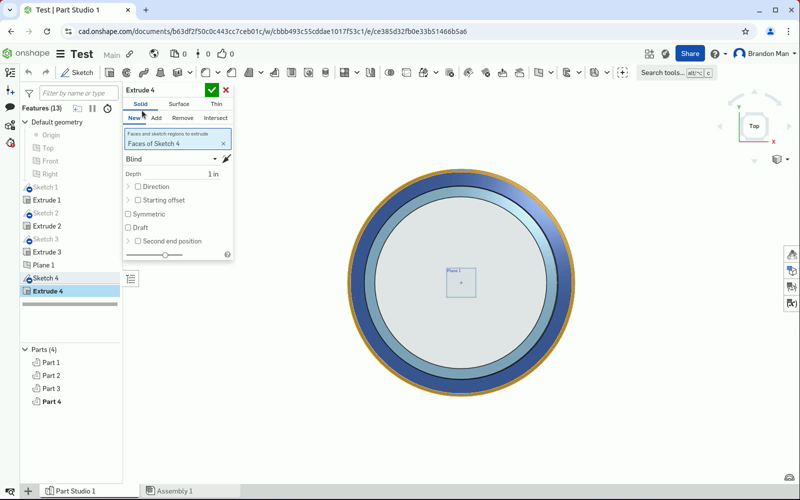
mouse_move(137, 120)
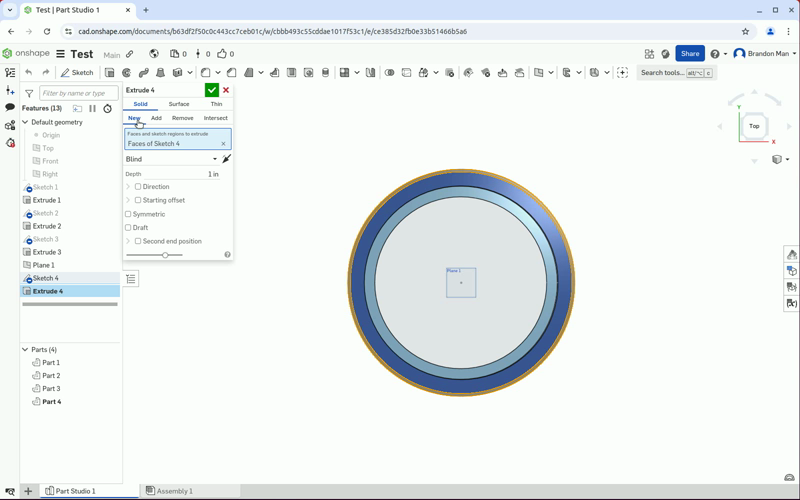
click(137, 120)
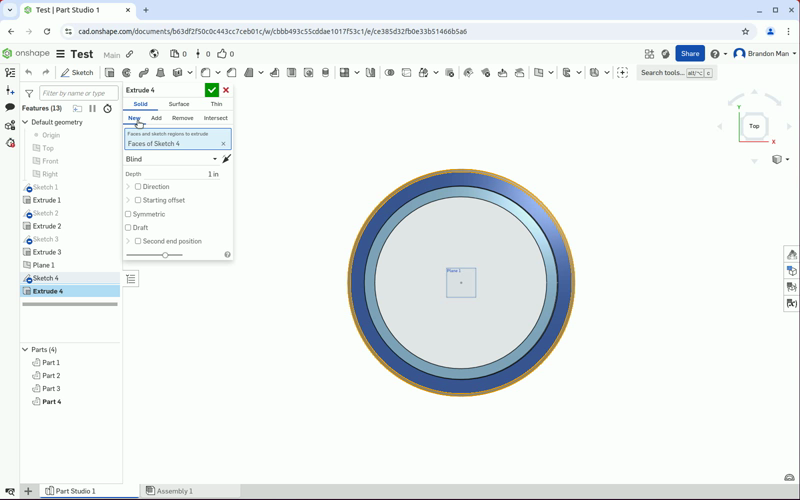
key(tab, 4)
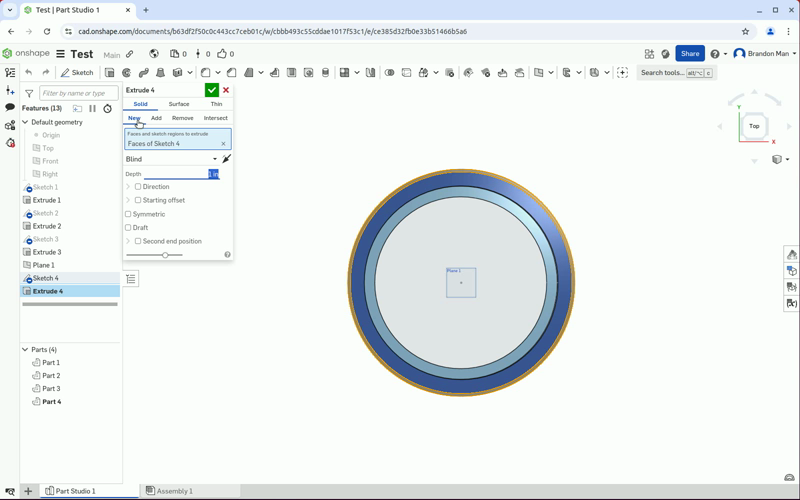
text(9.628)
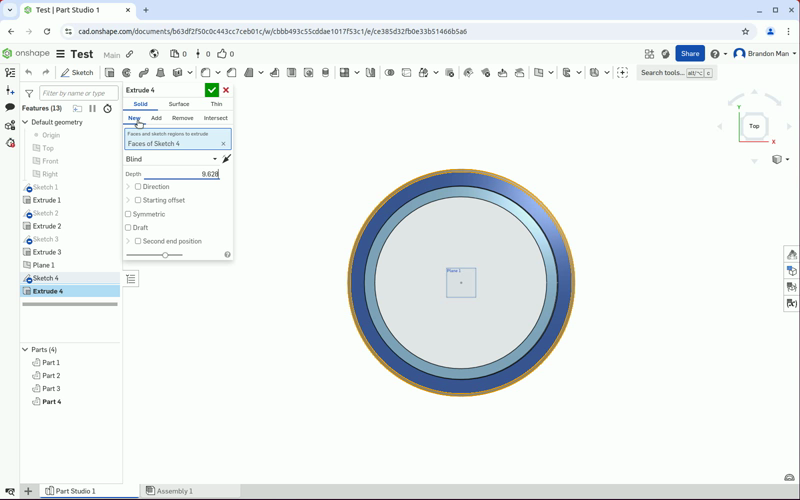
key(tab, 3)
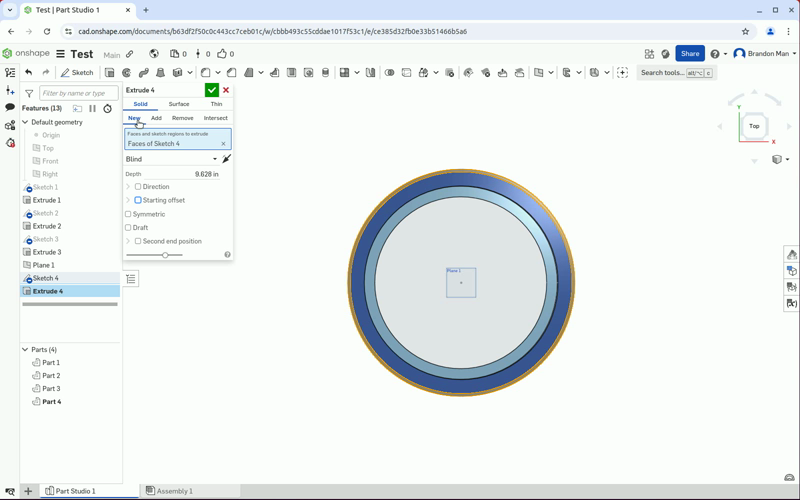
key(tab, 2)
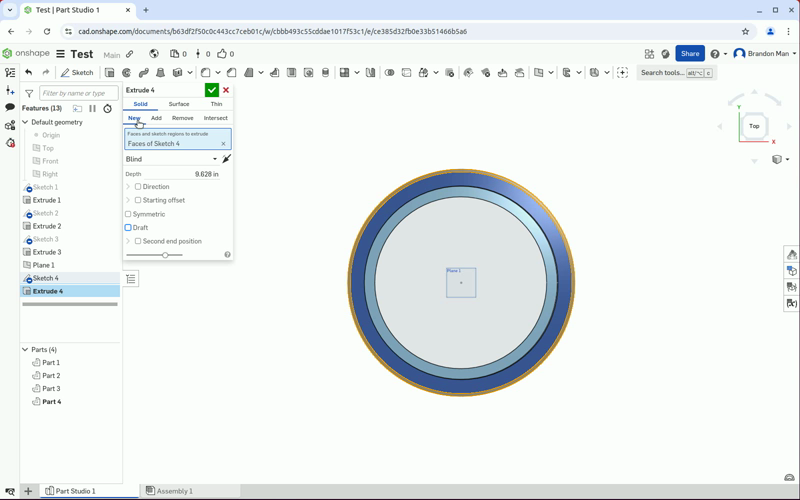
key(space)
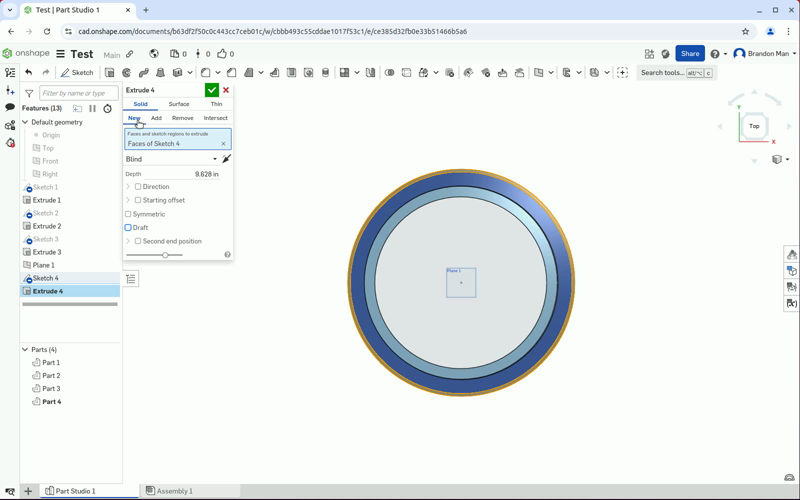
key(tab, 3)
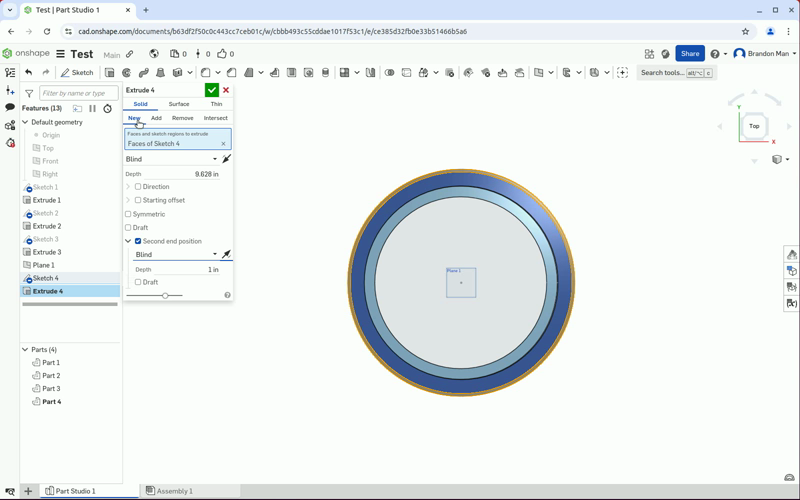
text(-0.481)
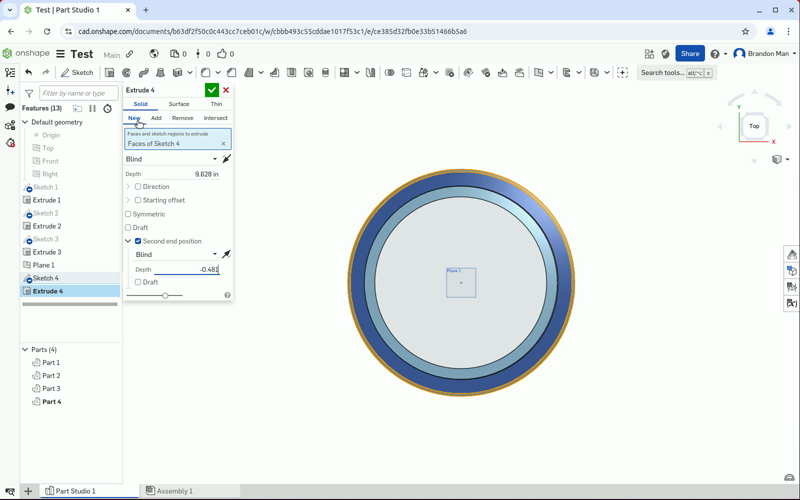
key(enter)
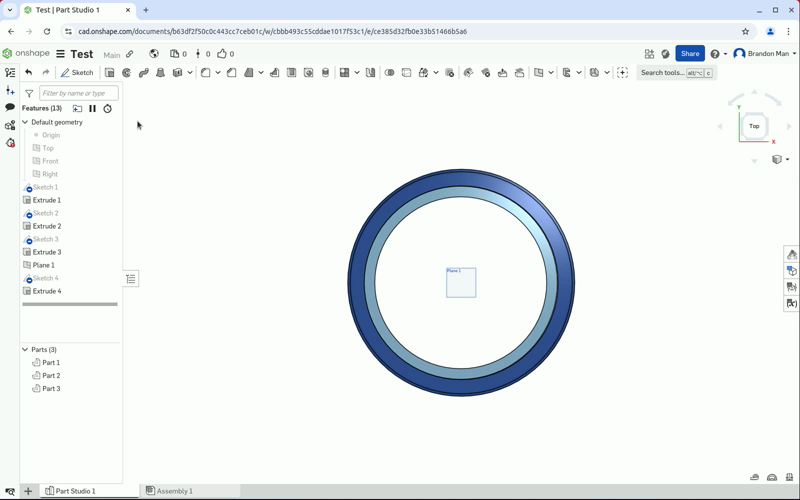
key(shift+h)
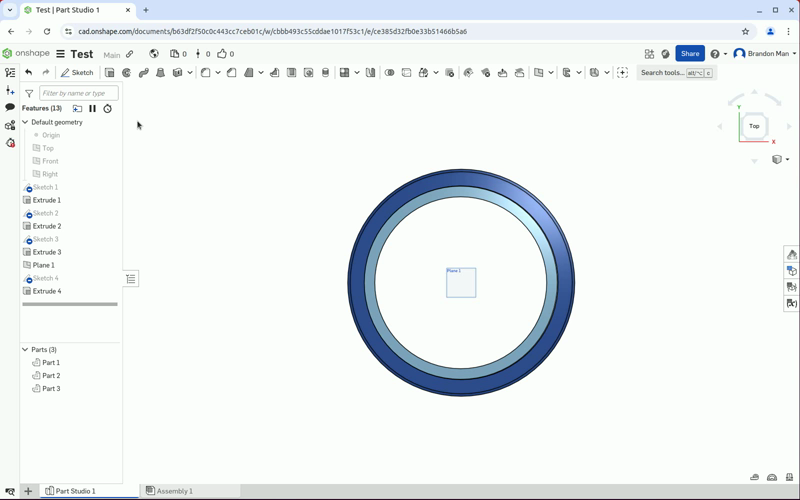
key(shift+h)
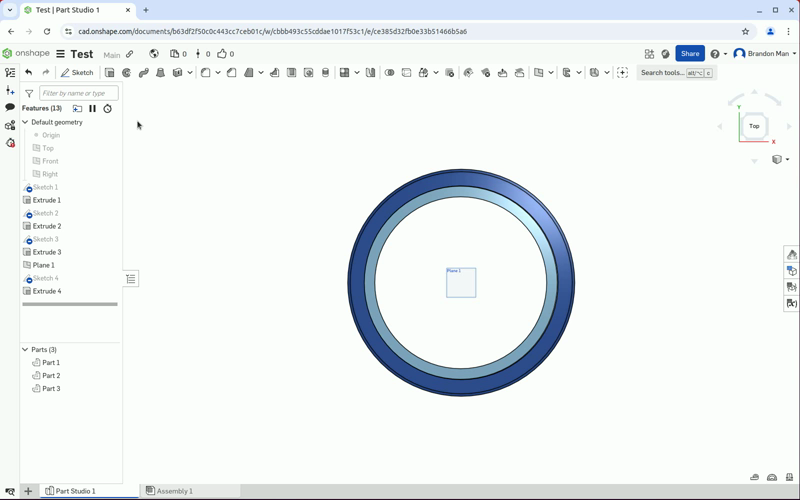
mouse_move(73, 189)
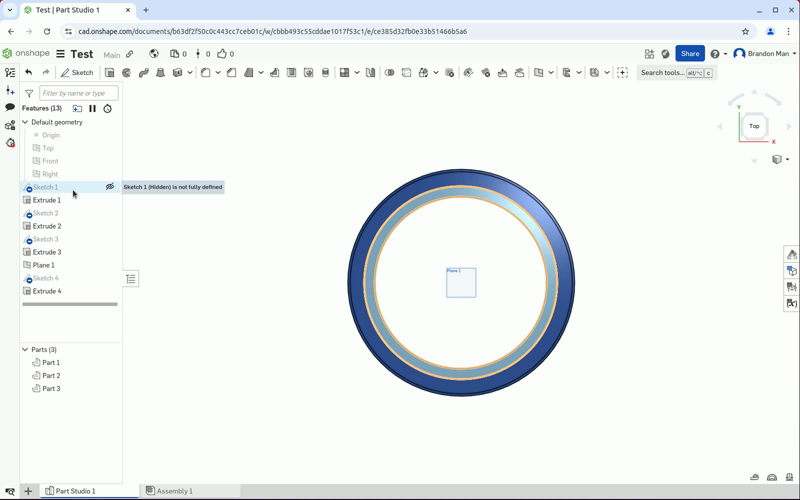
click(73, 189)
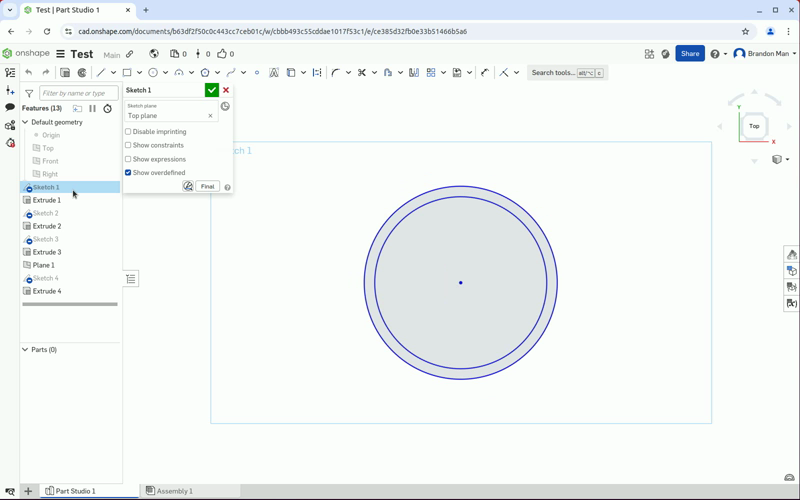
mouse_move(229, 92)
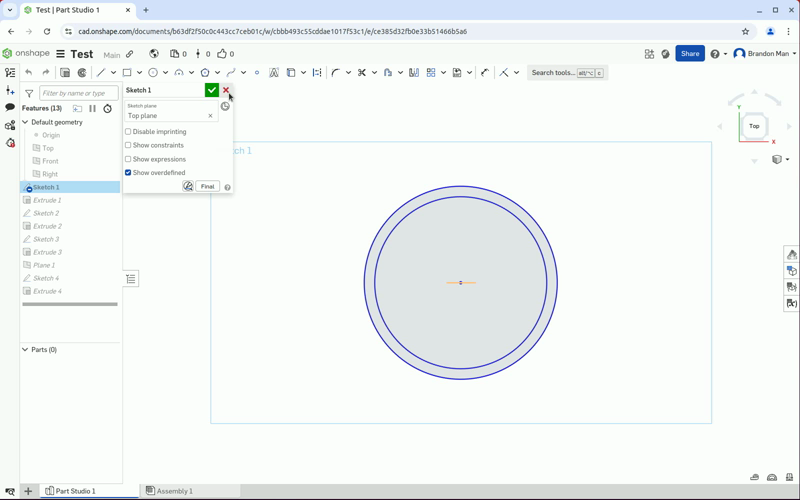
click(229, 92)
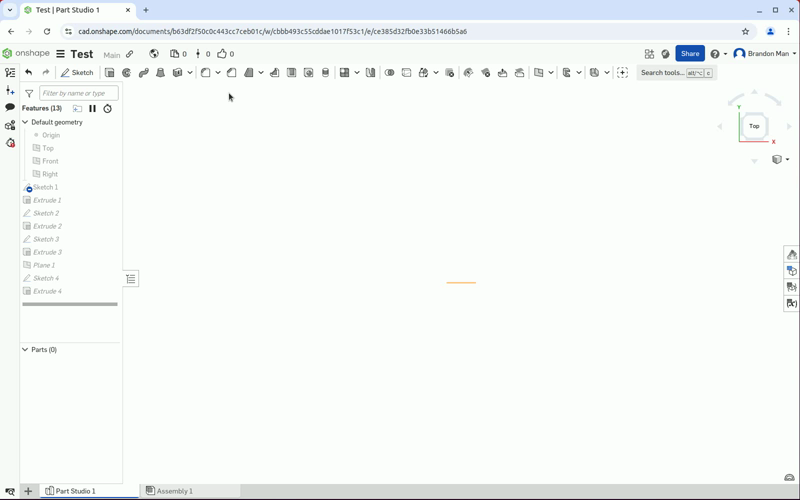
key(shift+s)
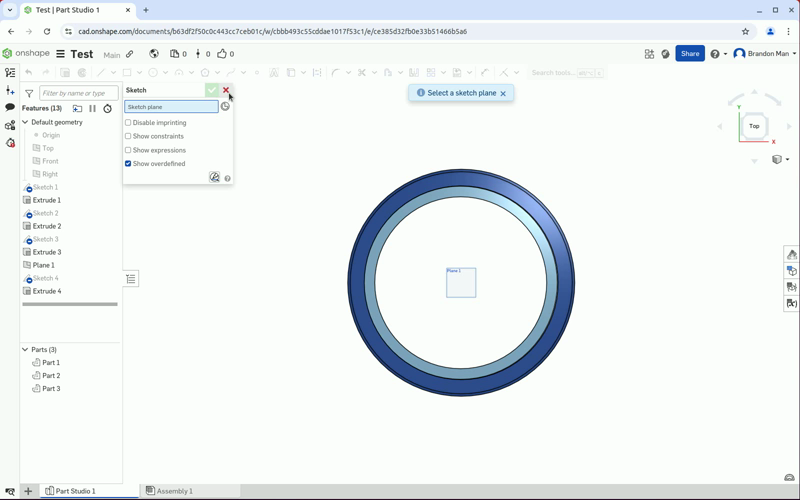
mouse_move(73, 267)
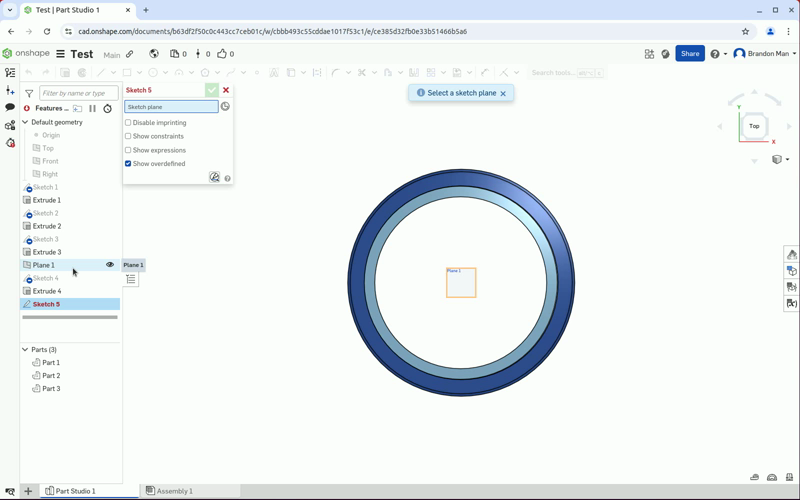
click(73, 267)
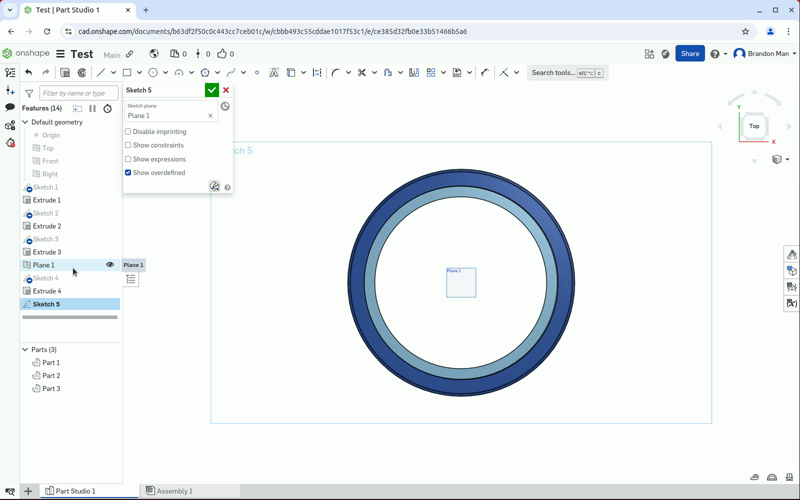
mouse_move(73, 352)
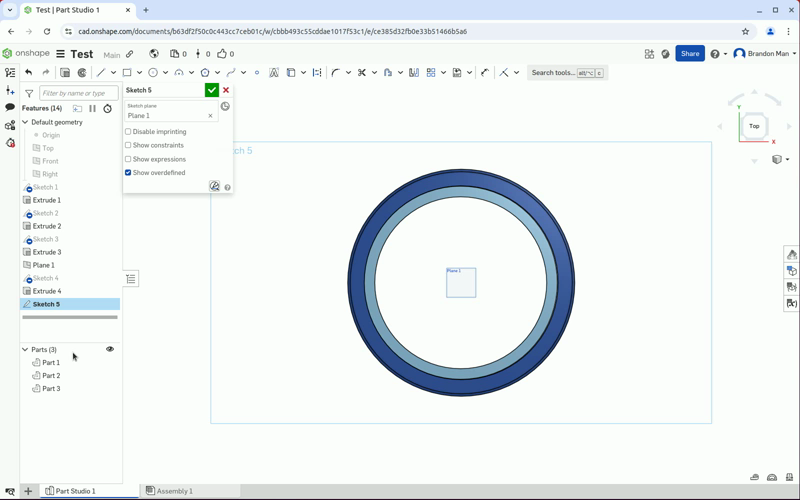
key(y)
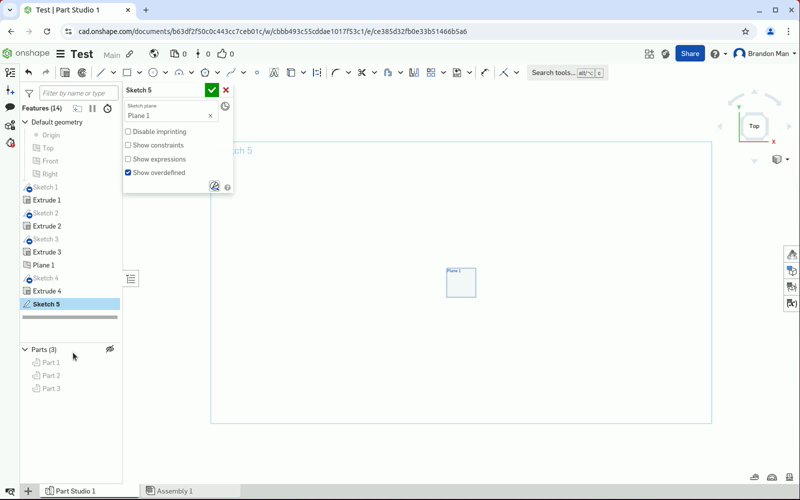
key(c)
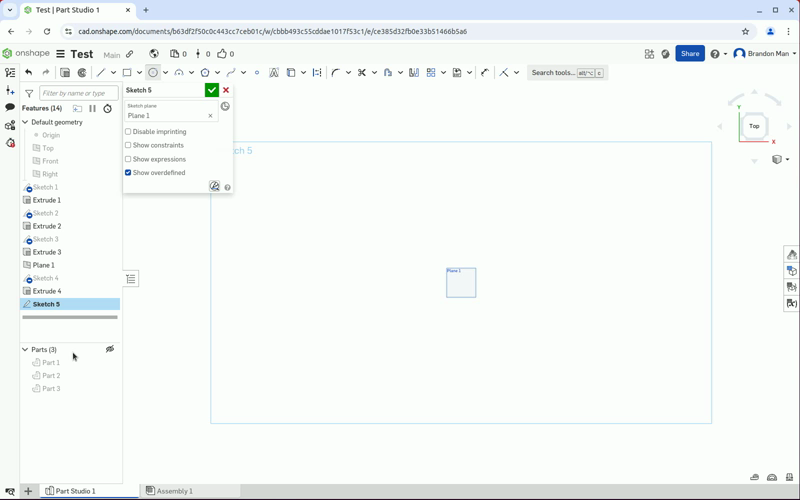
key_down(shift)
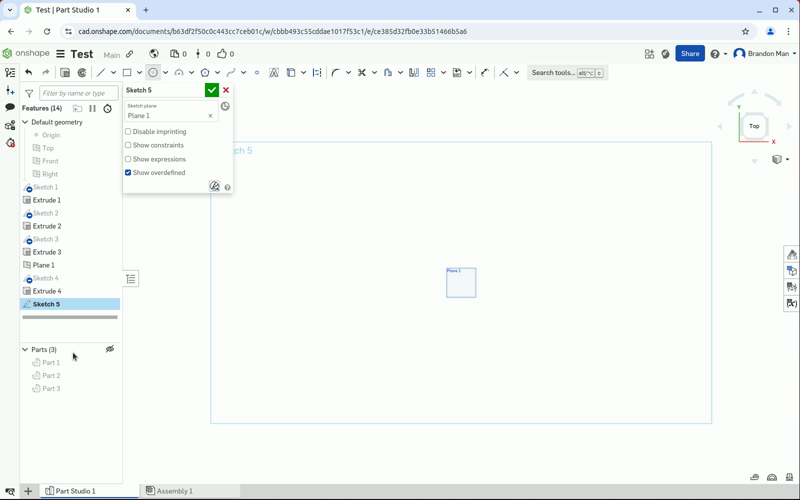
mouse_move(461, 282)
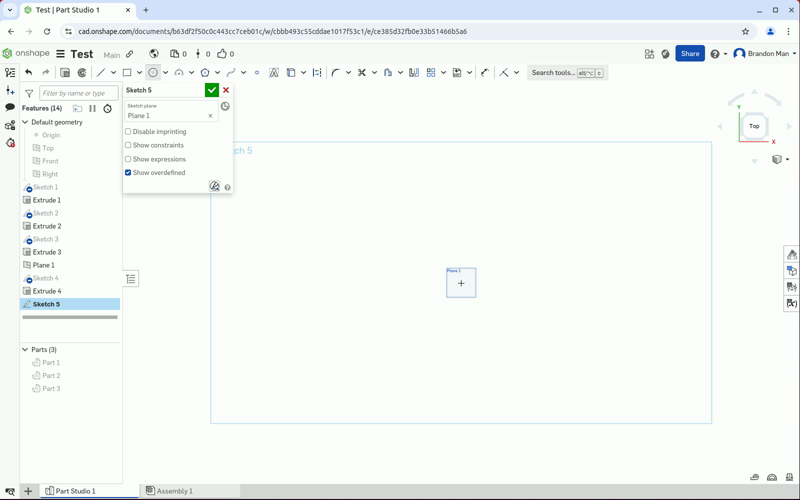
click(461, 282)
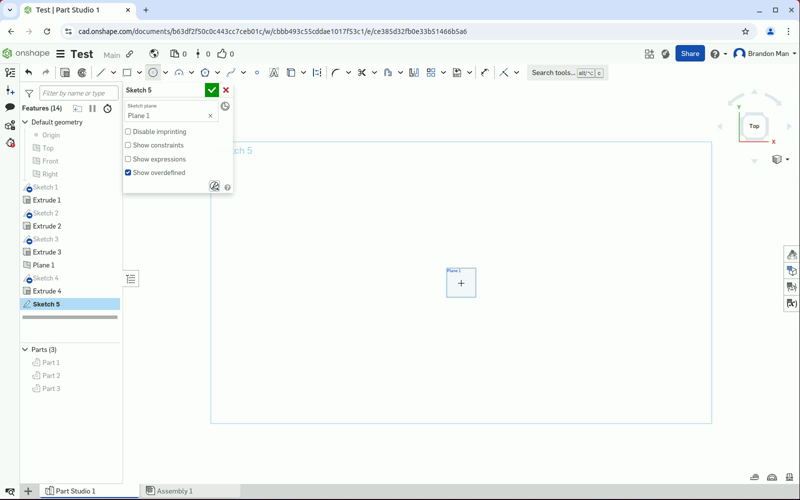
key_up(shift)
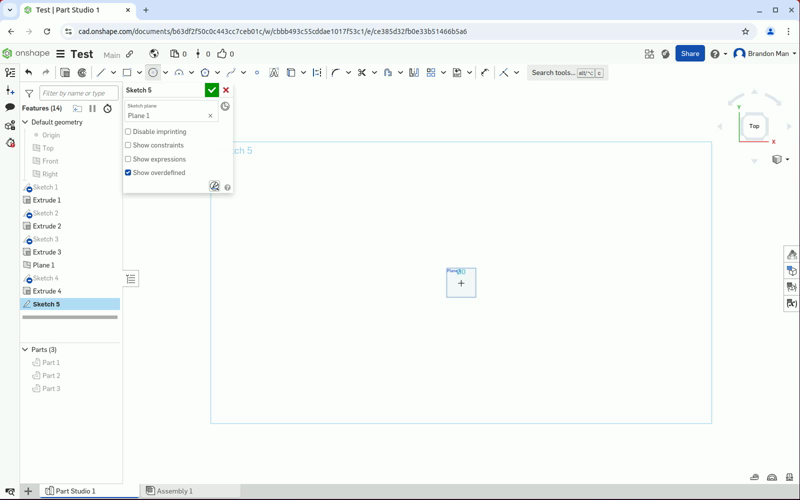
mouse_move(572, 282)
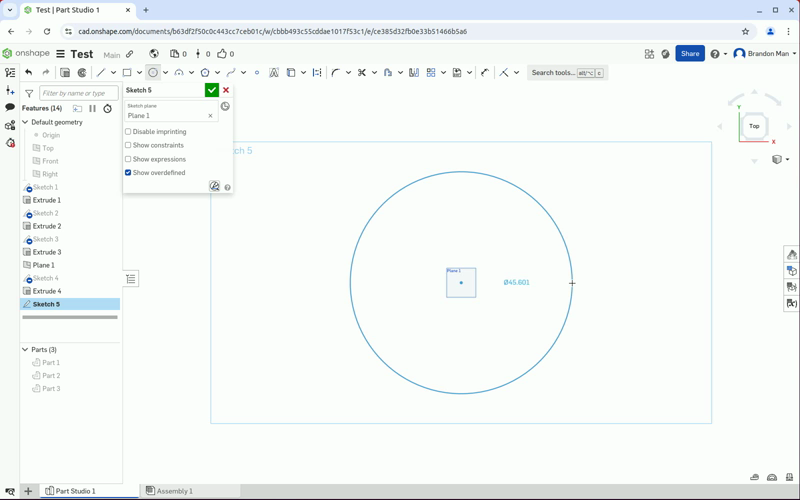
click(572, 282)
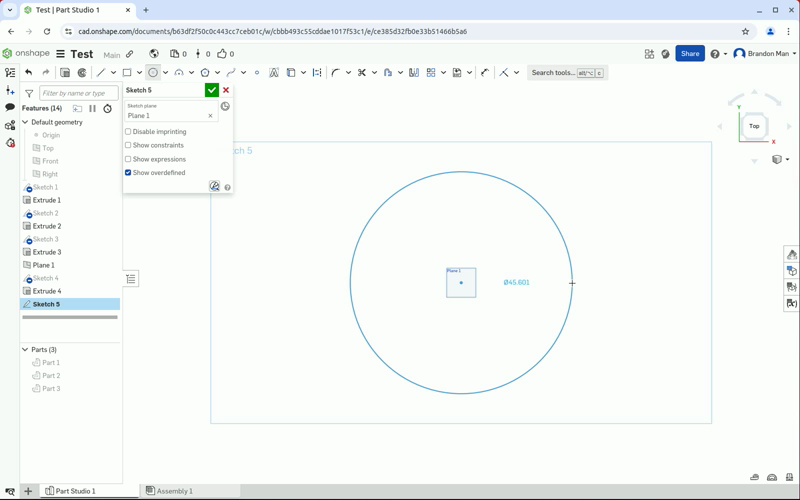
key(esc)
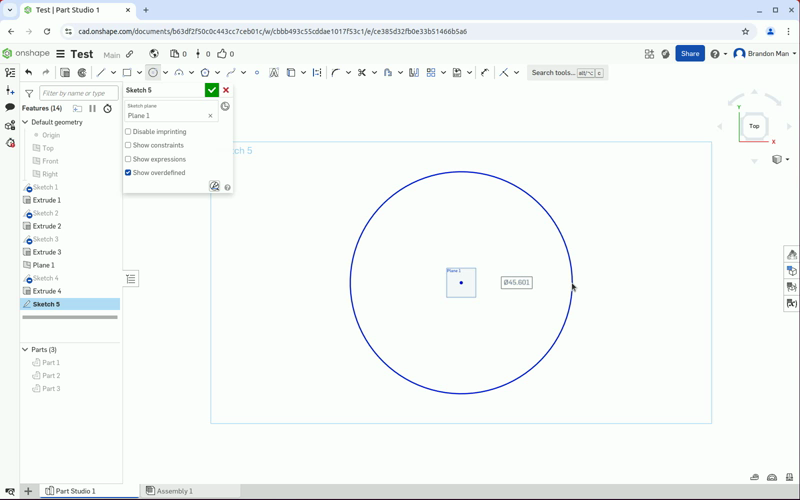
key(c)
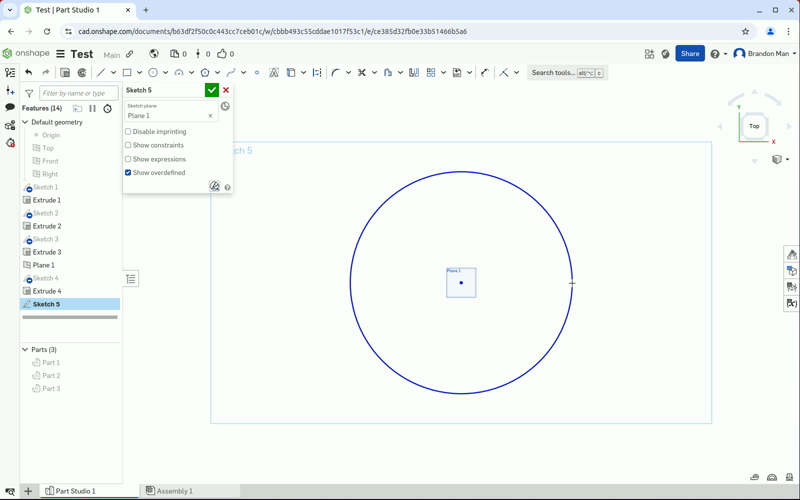
key_down(shift)
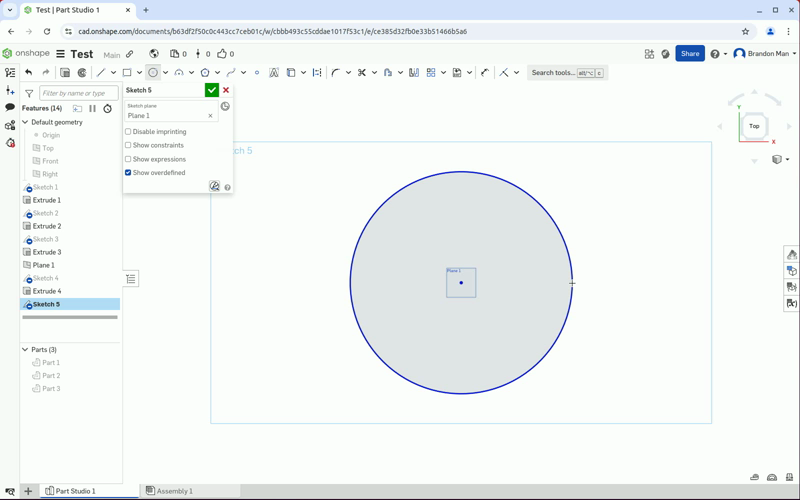
mouse_move(461, 282)
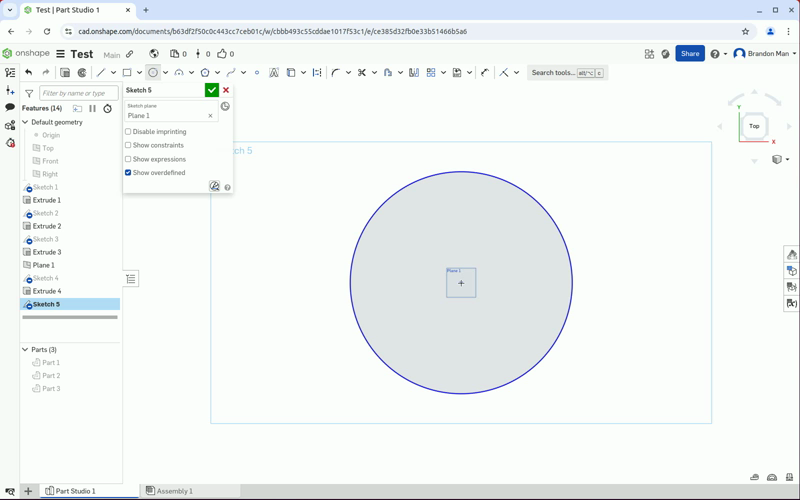
click(461, 282)
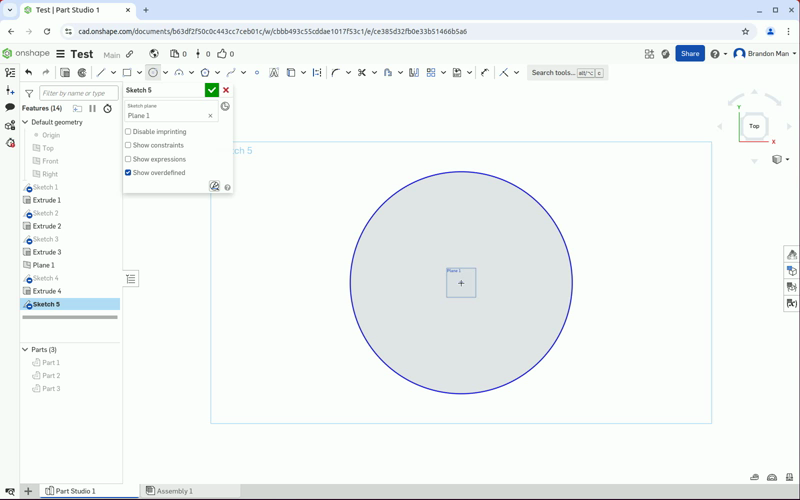
key_up(shift)
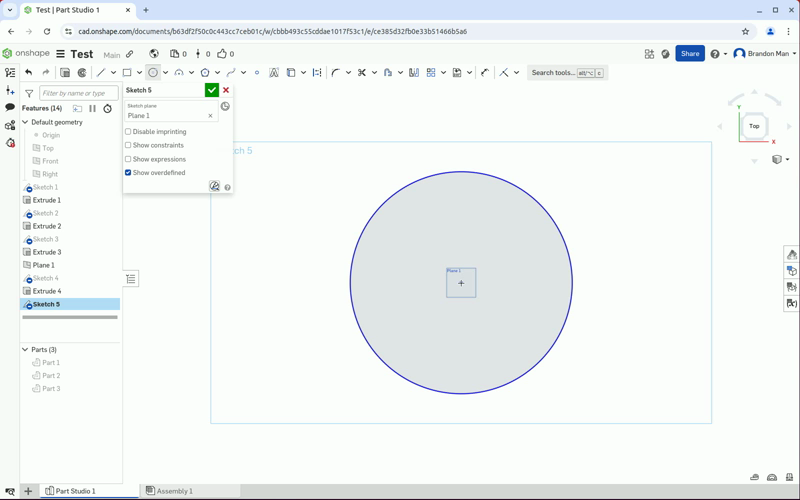
mouse_move(560, 282)
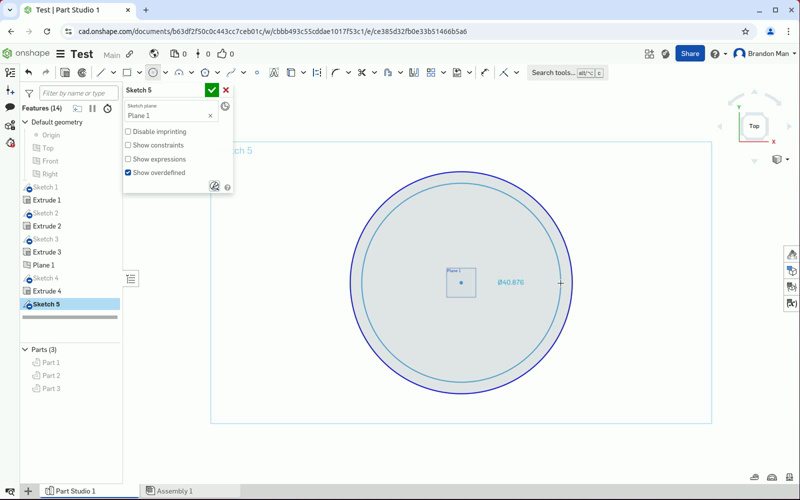
click(560, 282)
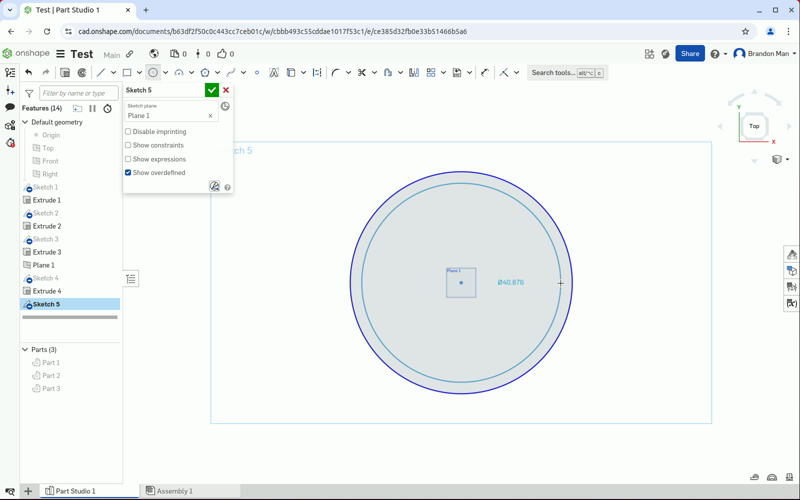
key(esc)
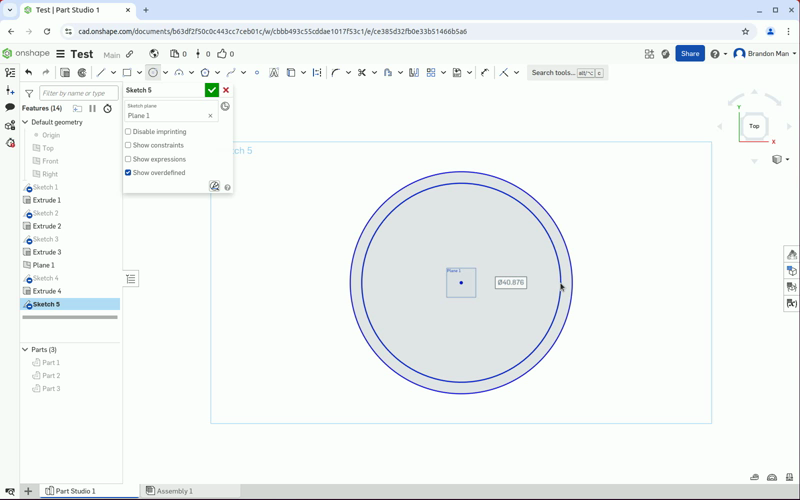
mouse_move(552, 232)
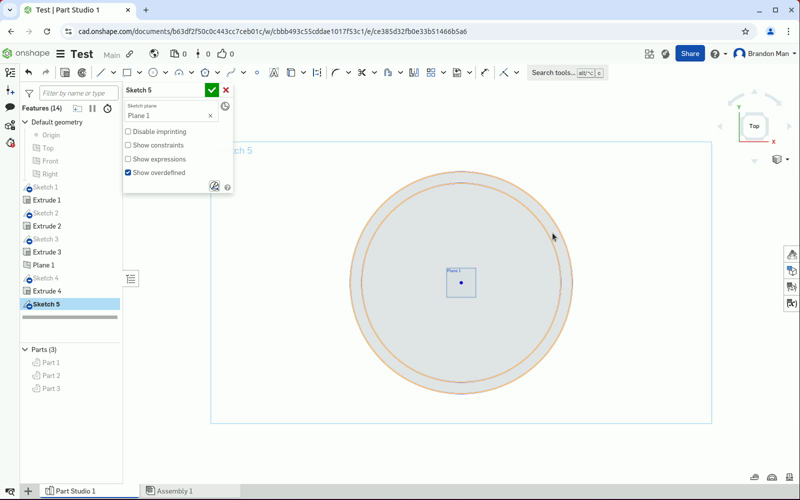
click(552, 232)
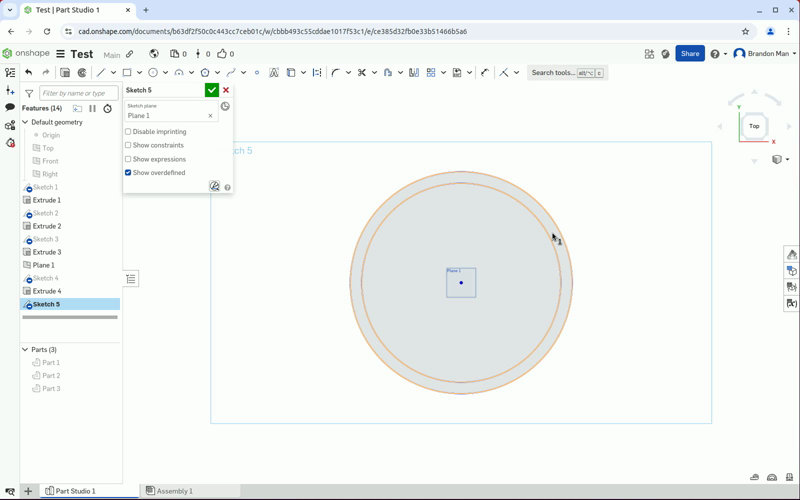
mouse_move(73, 352)
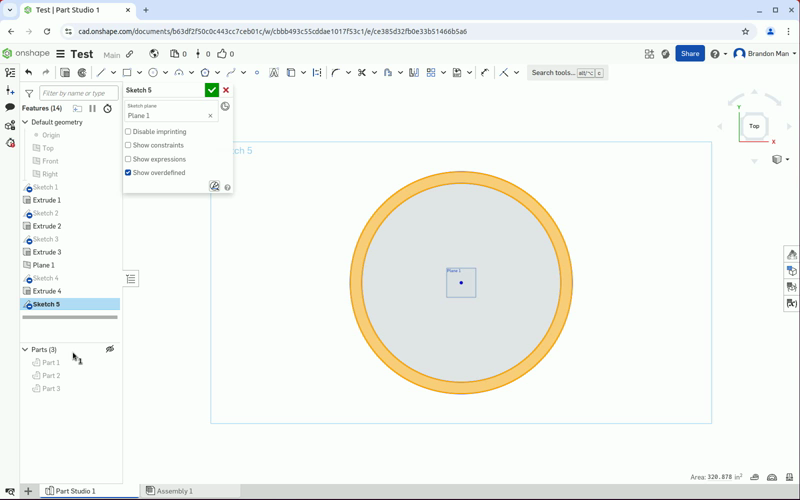
key(shift+y)
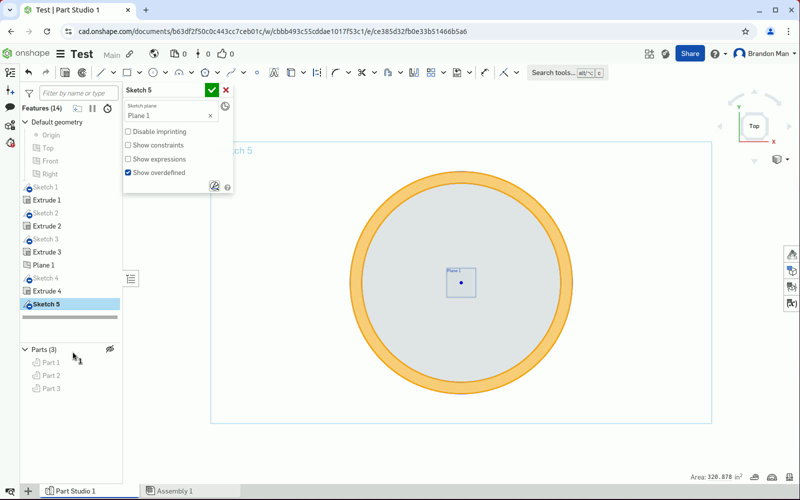
key(shift+e)
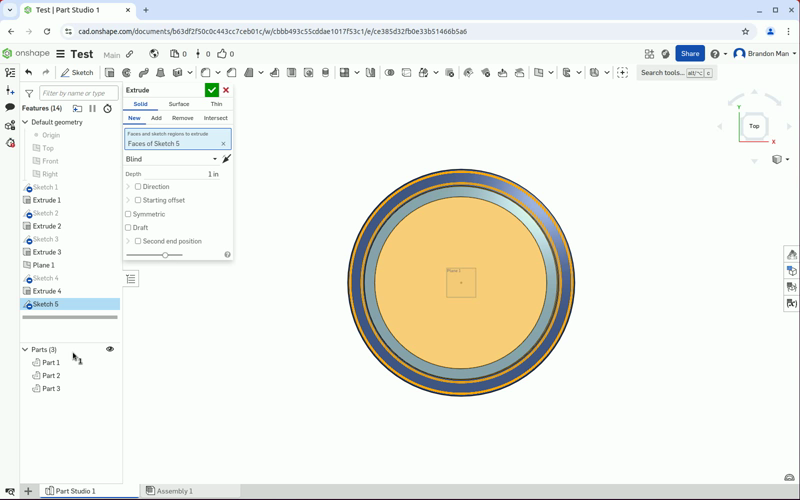
mouse_move(143, 106)
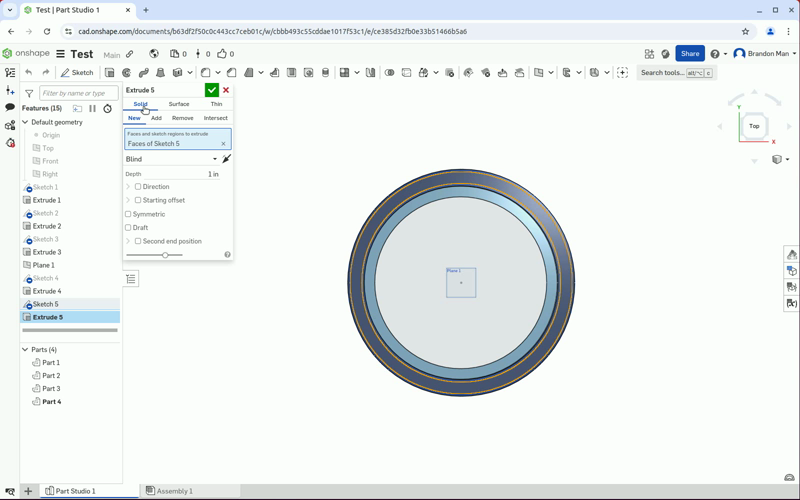
click(143, 106)
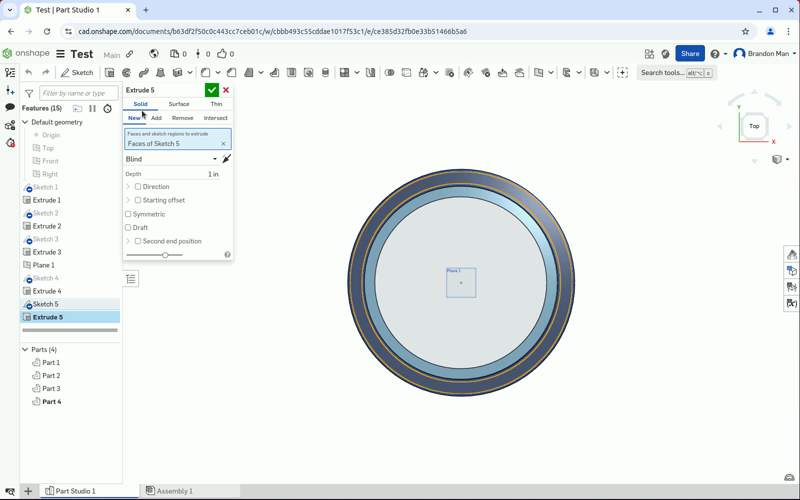
mouse_move(137, 120)
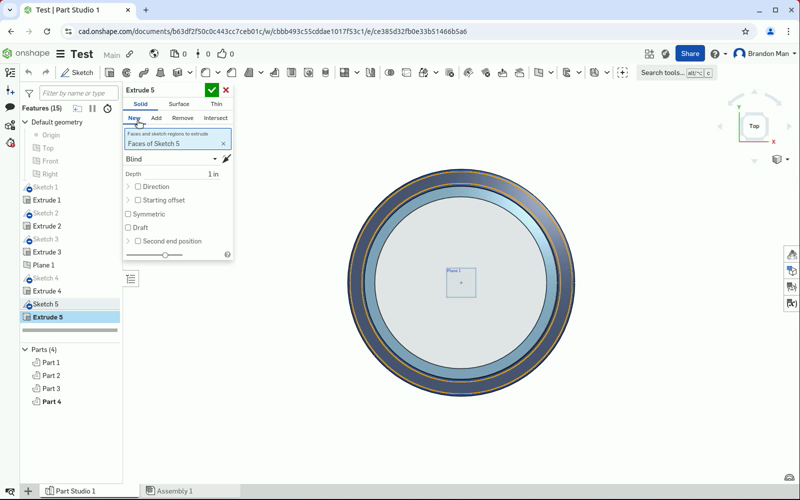
click(137, 120)
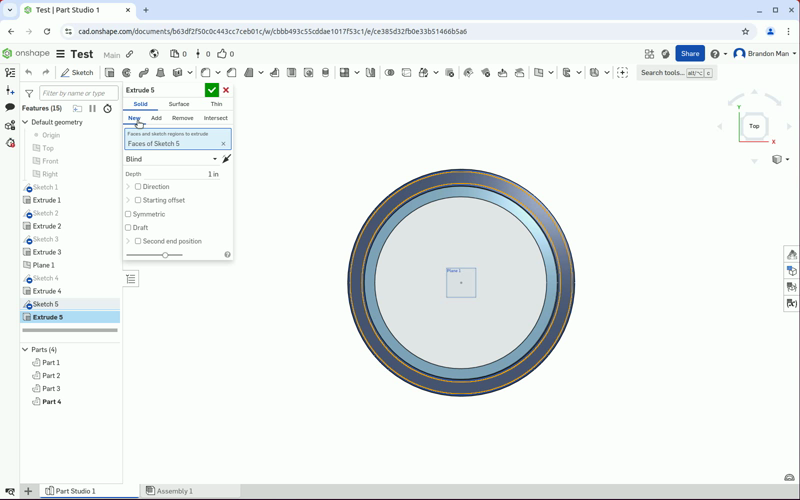
key(tab, 4)
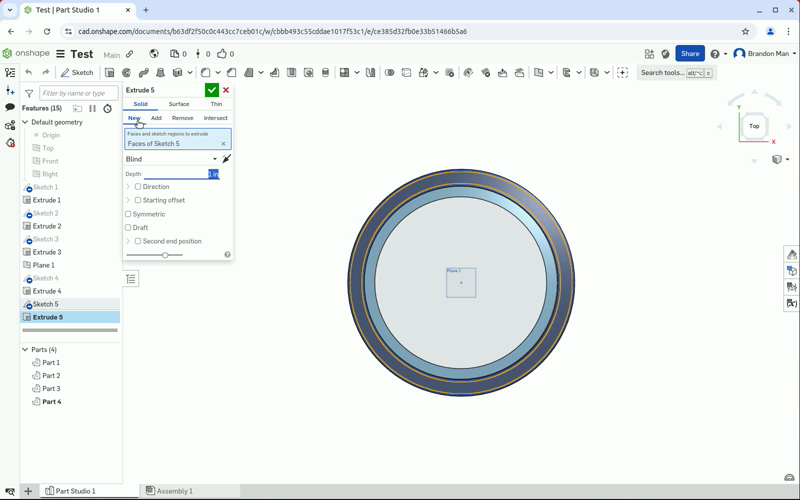
text(9.628)
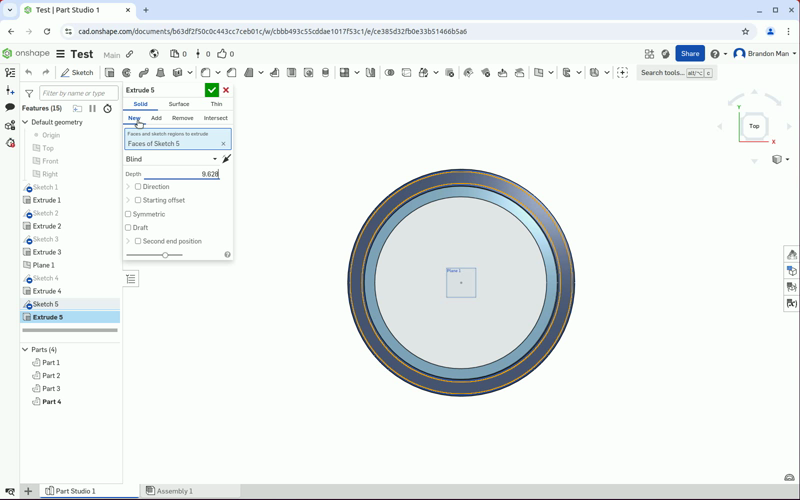
key(tab, 3)
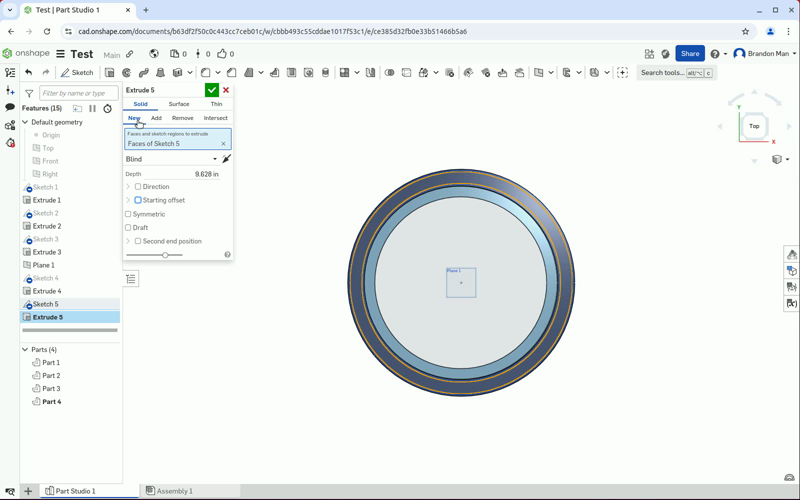
key(tab, 2)
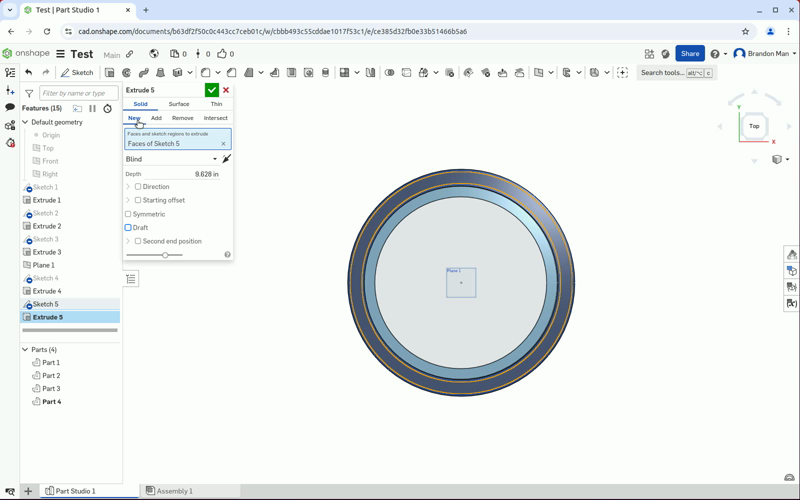
key(space)
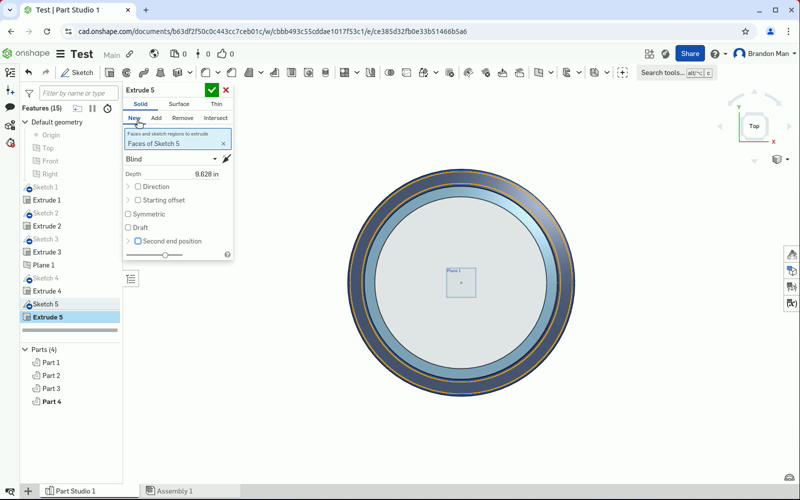
key(tab, 3)
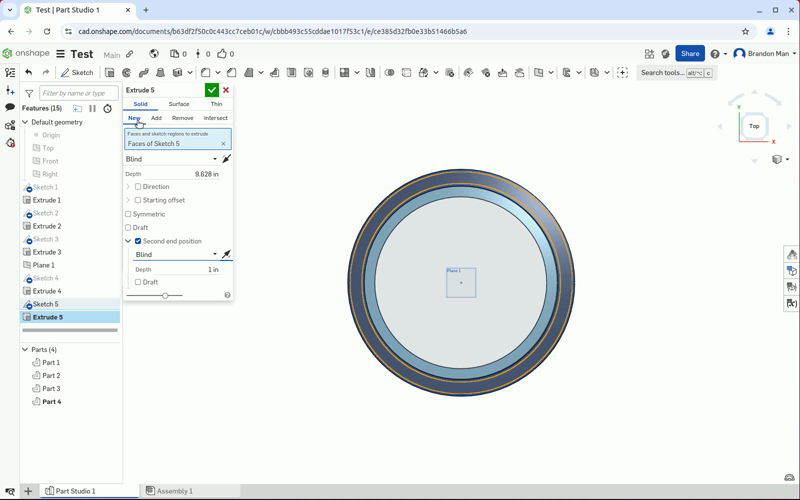
text(-0.481)
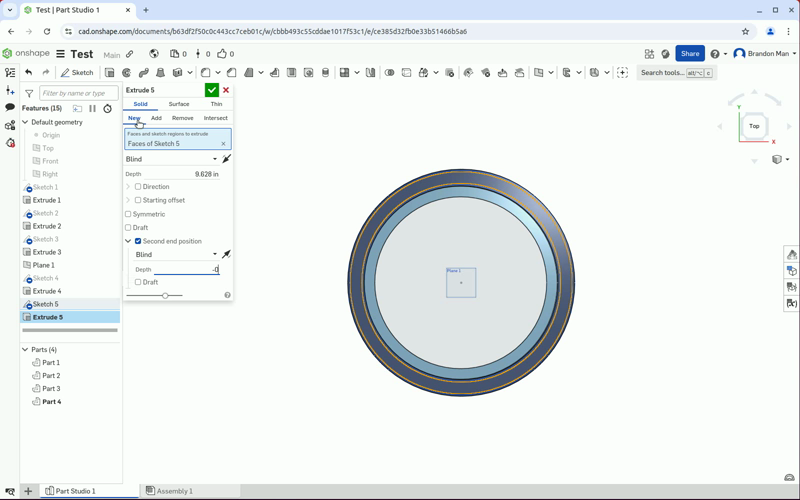
key(enter)
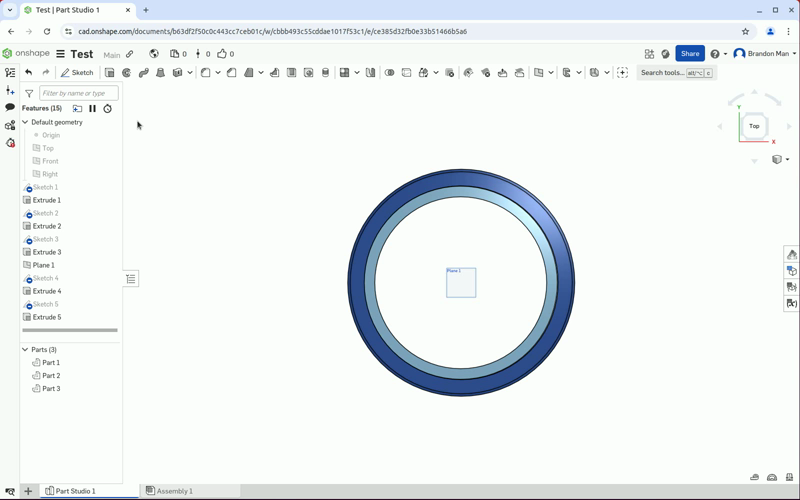
key(shift+h)
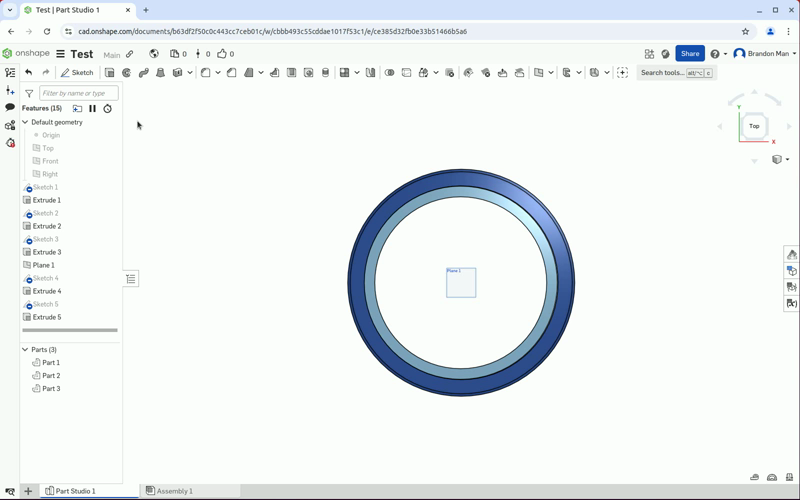
key(shift+h)
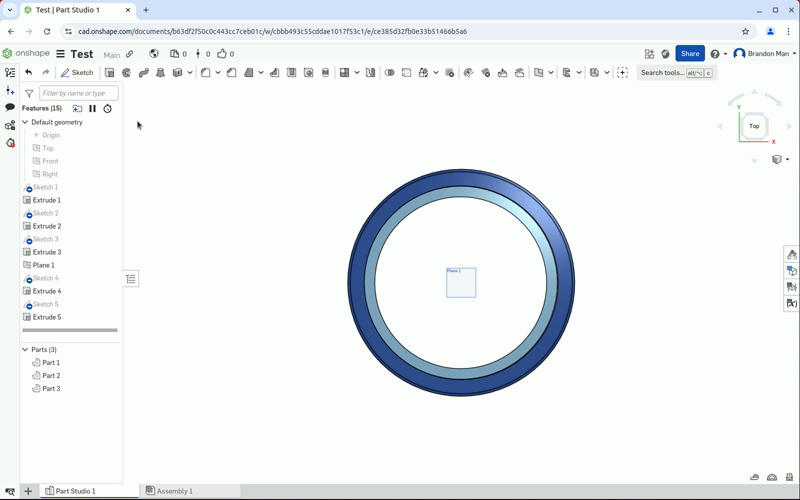
key(shift+7)
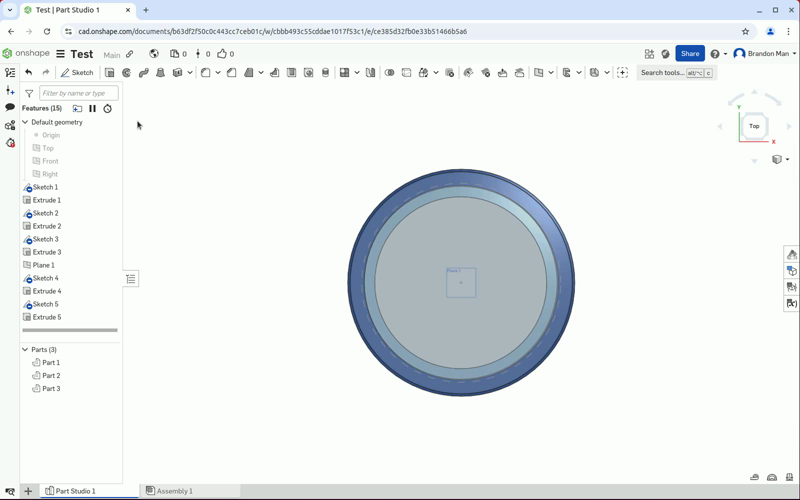
key(up, 3)
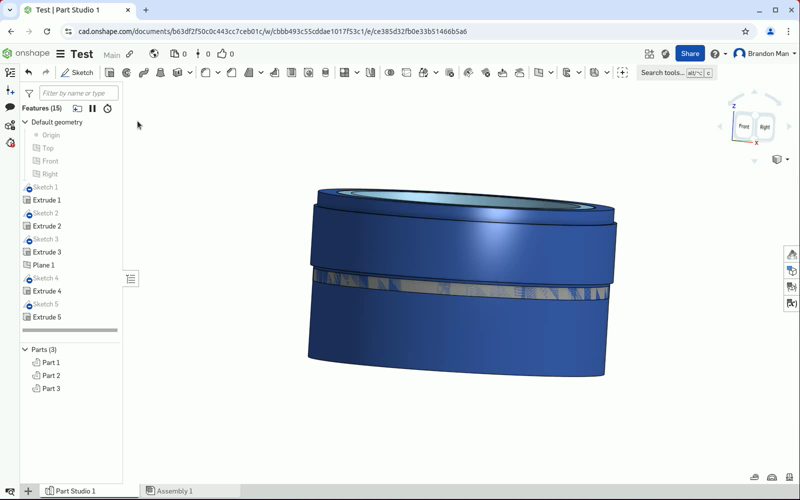
key(left, 3)
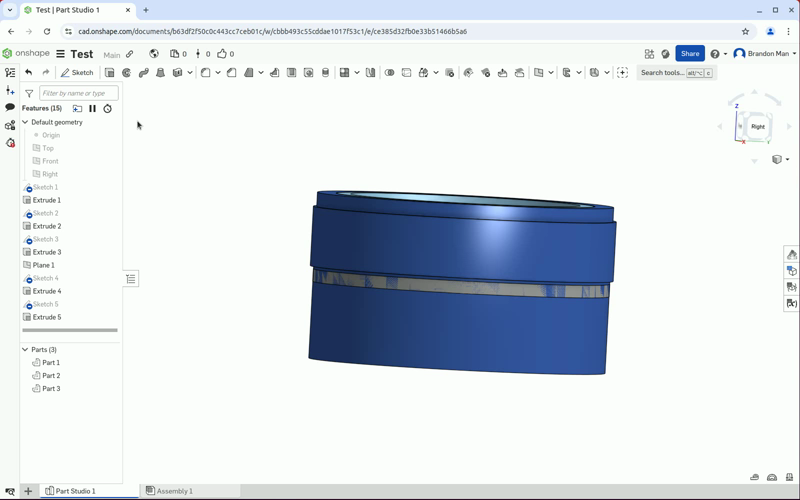
key(right, 3)
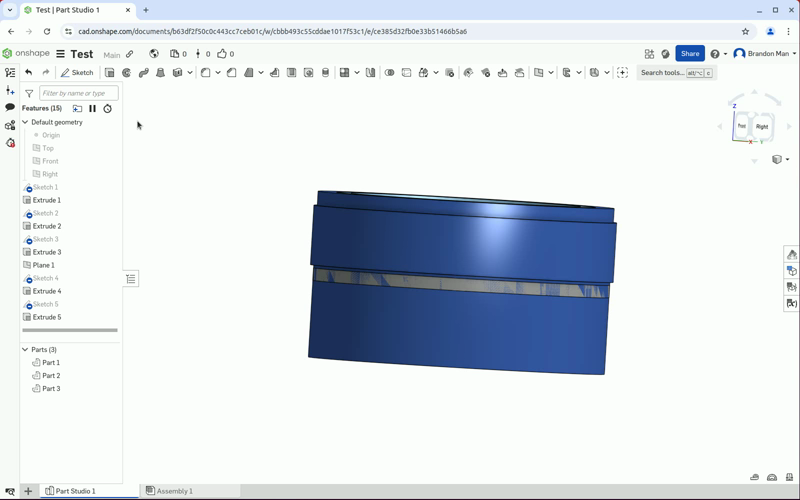
key(down, 3)
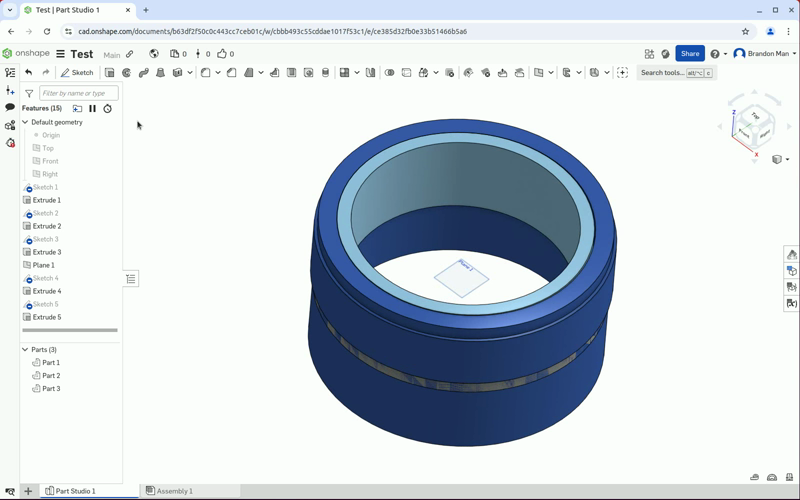
mouse_move(73, 189)
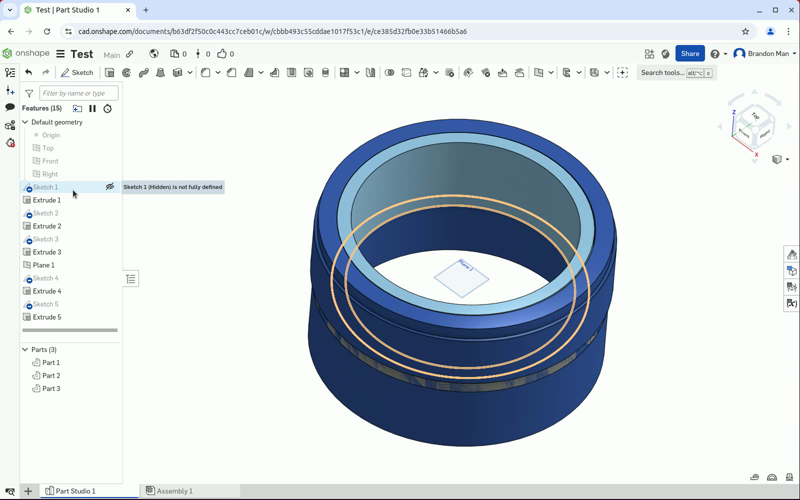
click(73, 189)